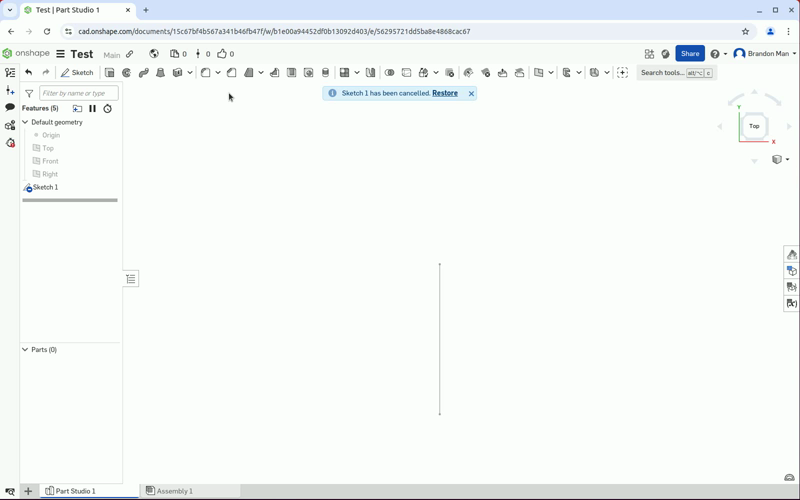
key(shift+h)
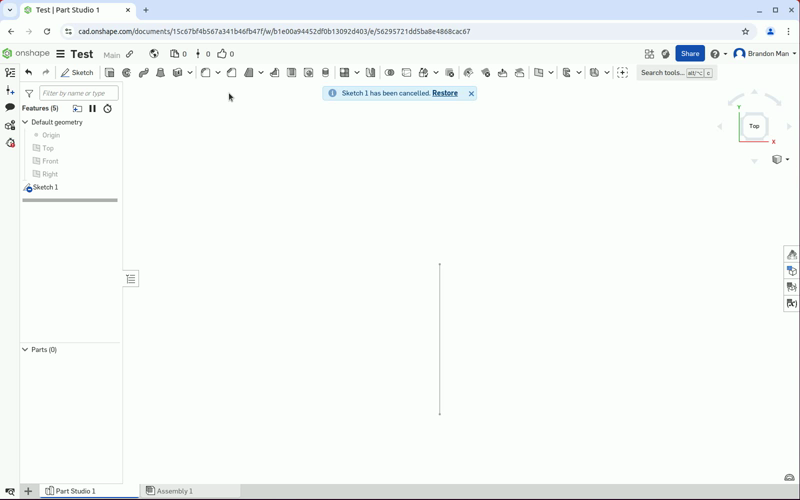
key(shift+s)
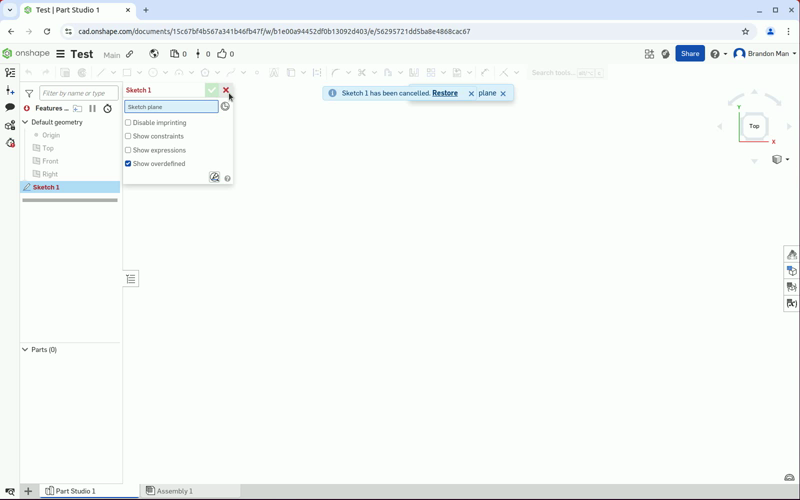
mouse_move(73, 150)
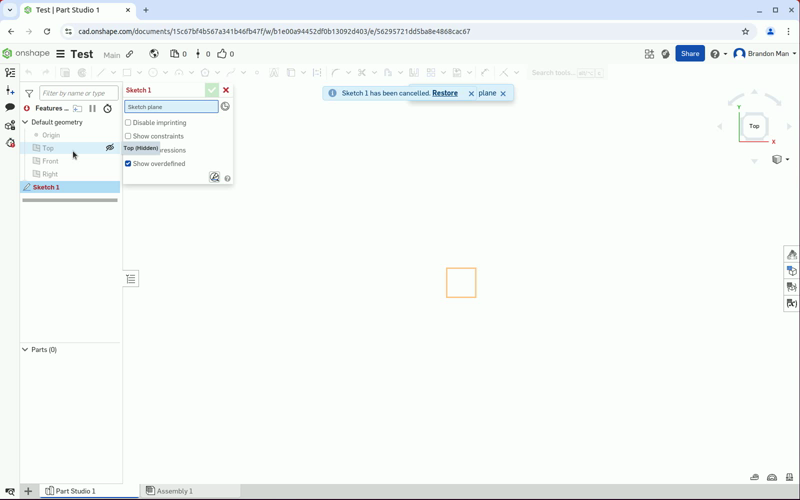
click(73, 150)
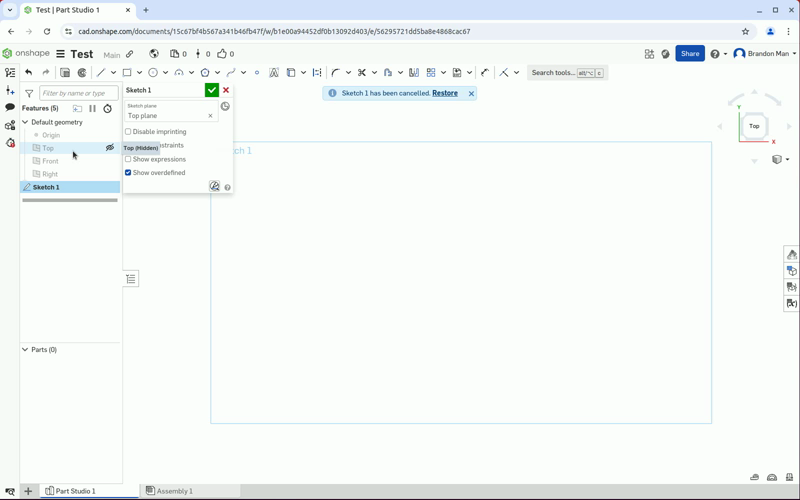
mouse_move(73, 352)
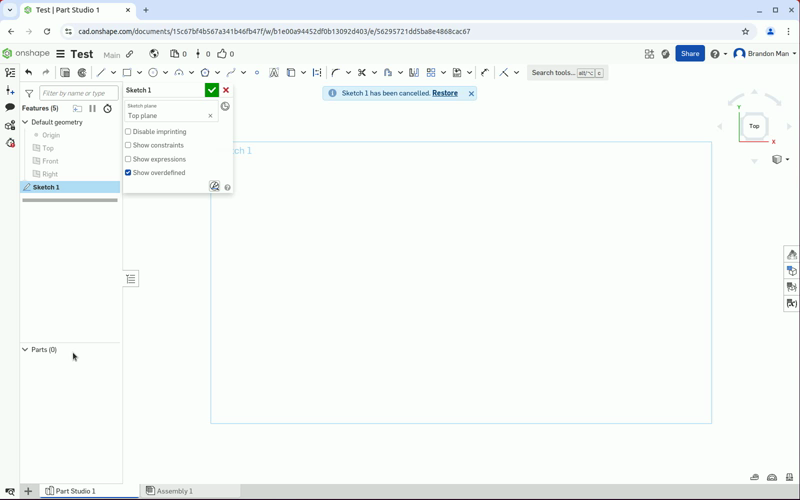
key(y)
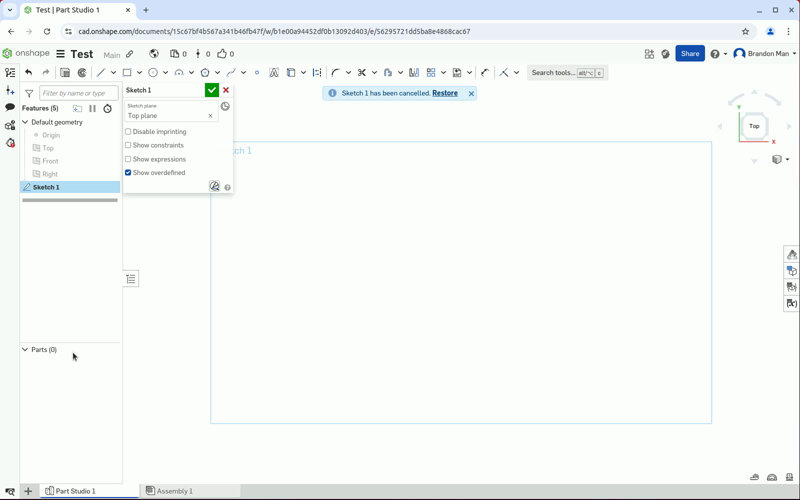
key(l)
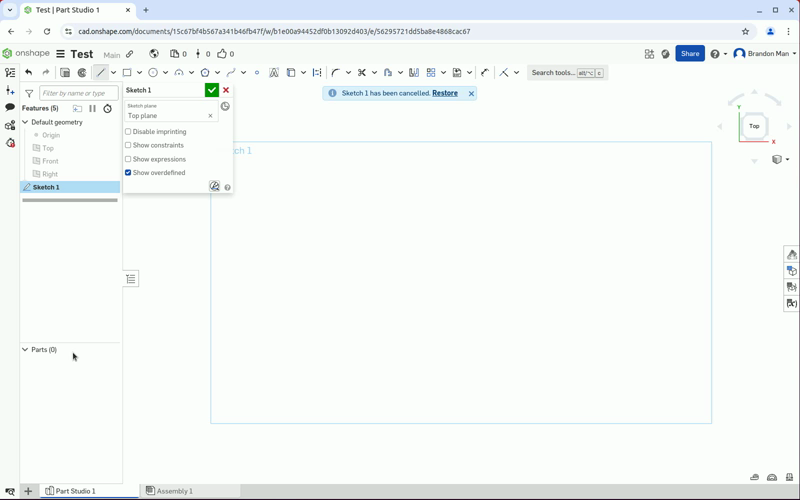
key_down(shift)
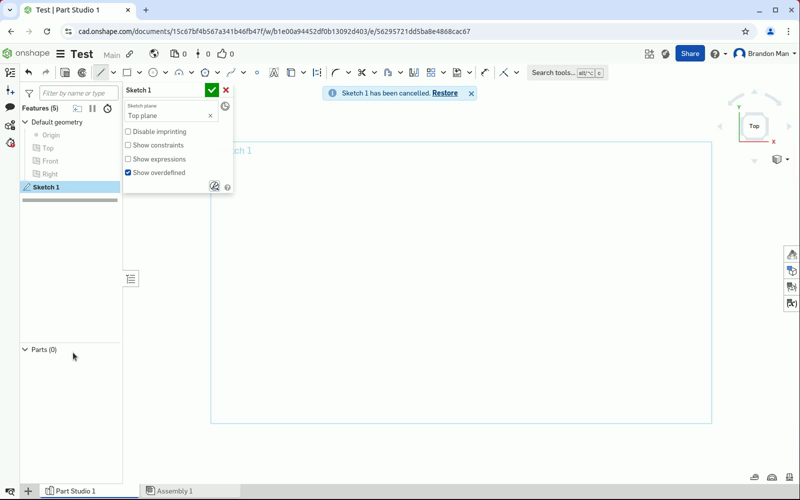
mouse_move(361, 327)
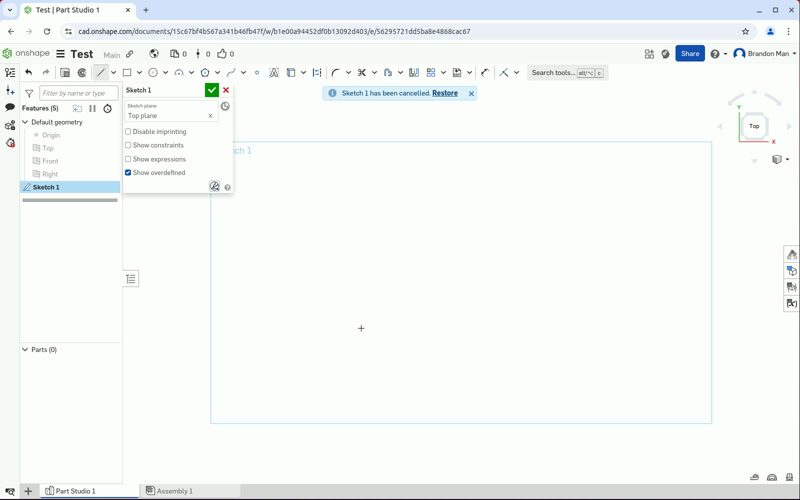
click(361, 327)
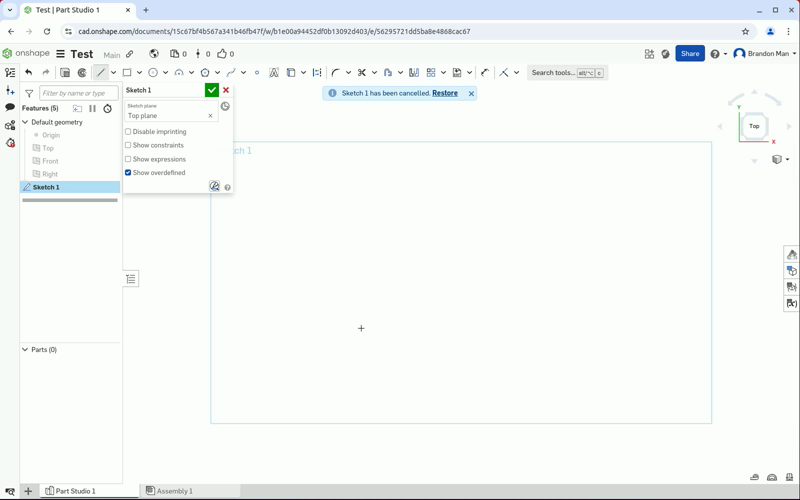
key_up(shift)
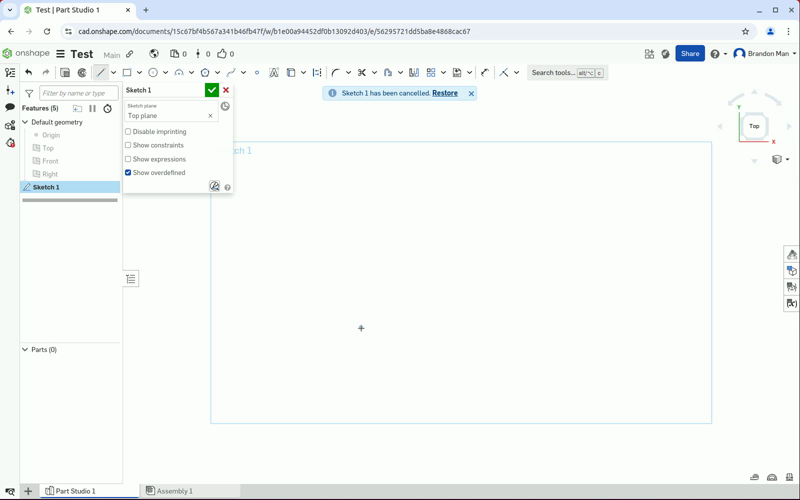
key_down(shift)
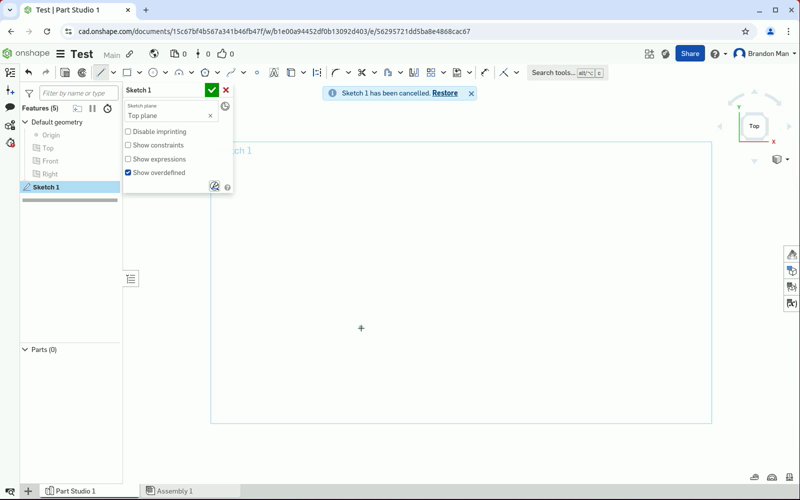
mouse_move(449, 327)
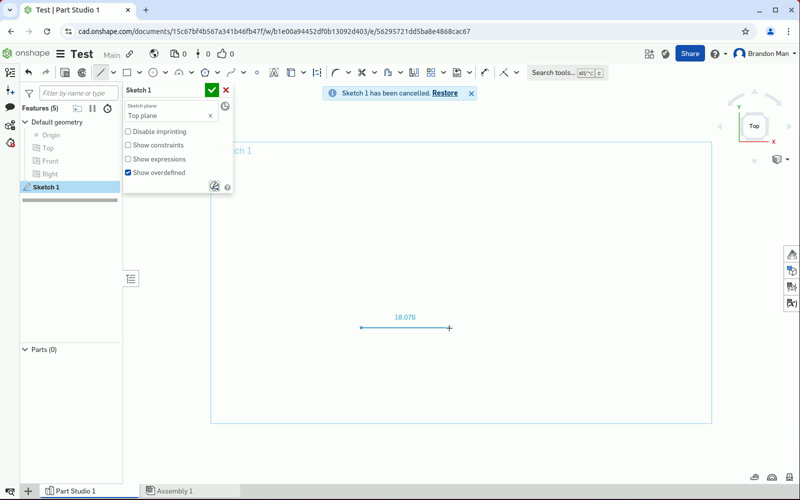
click(449, 327)
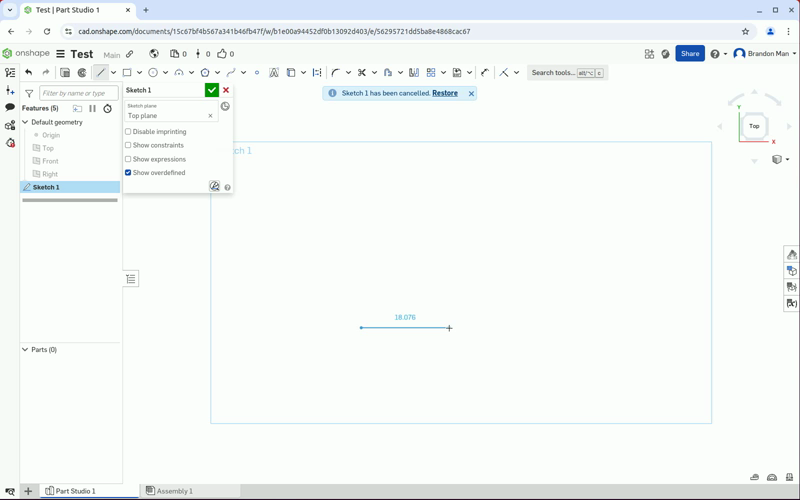
key_up(shift)
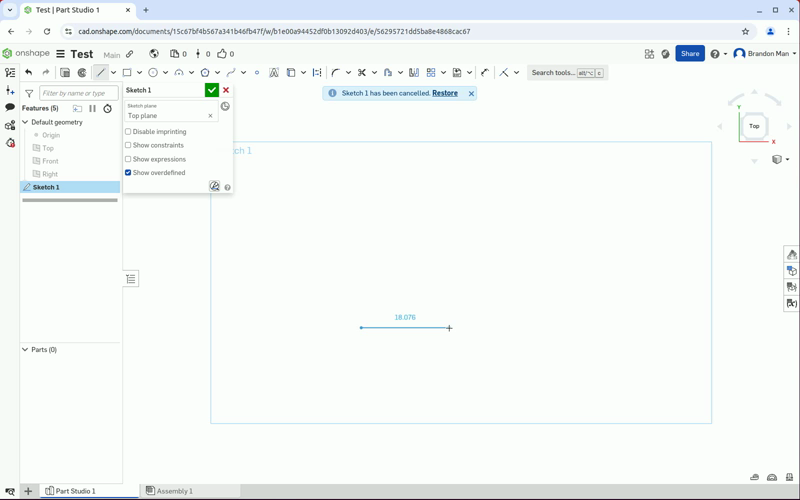
key_down(shift)
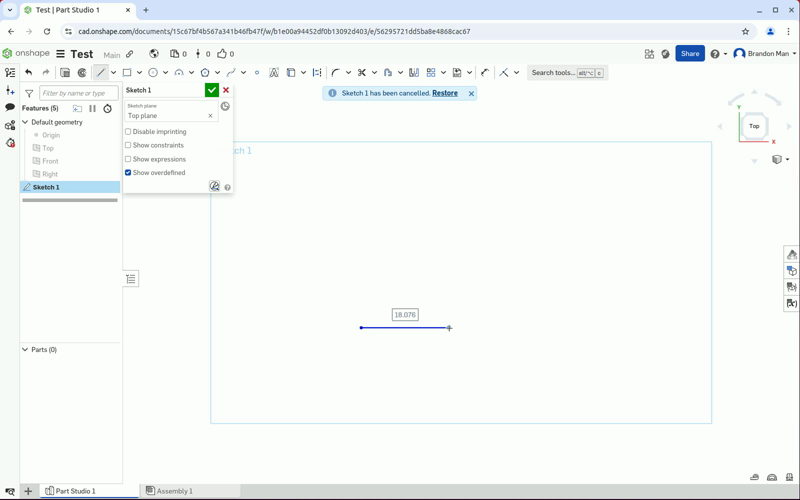
mouse_move(449, 239)
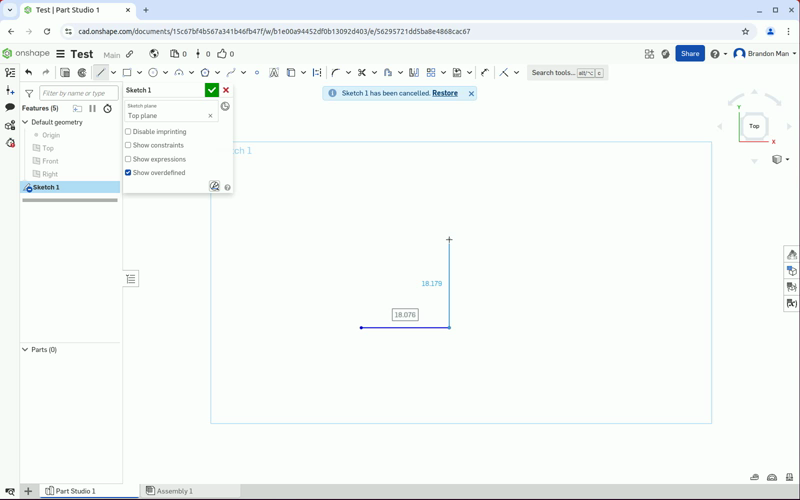
click(449, 239)
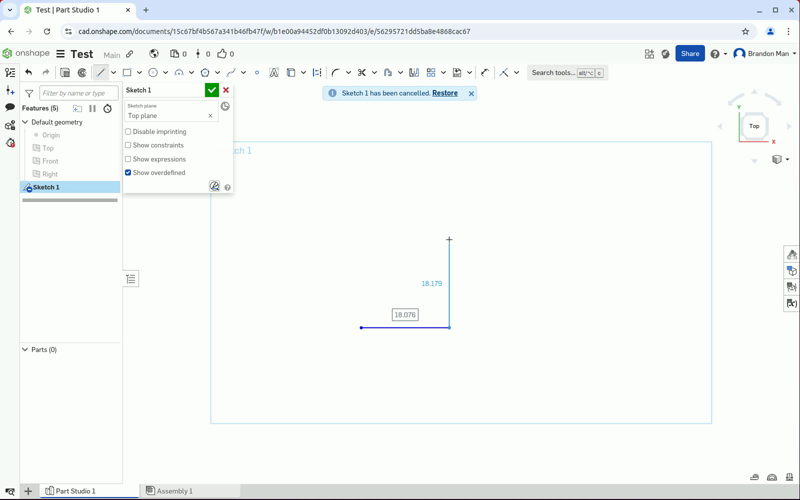
key_up(shift)
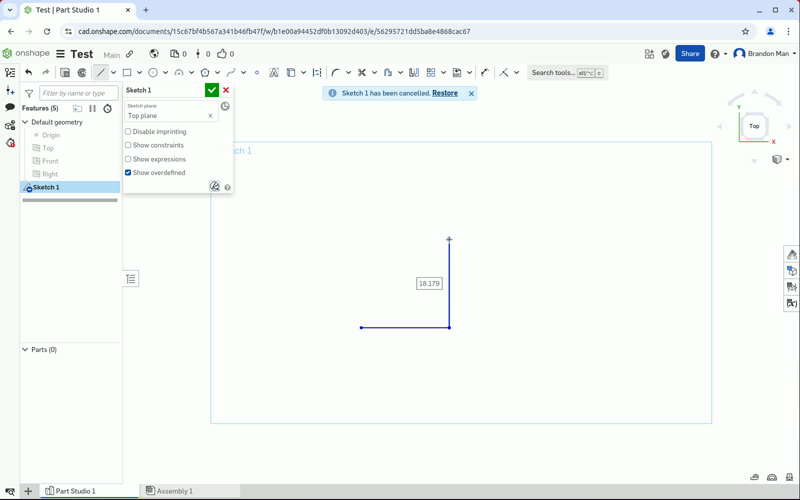
key_down(shift)
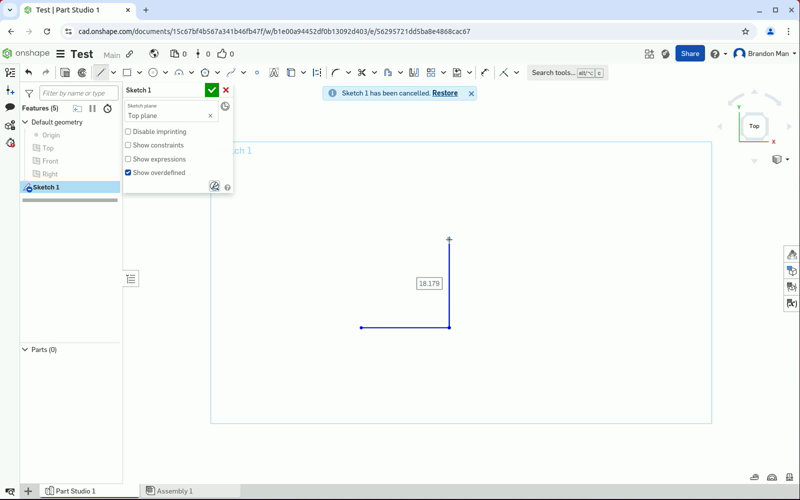
mouse_move(361, 239)
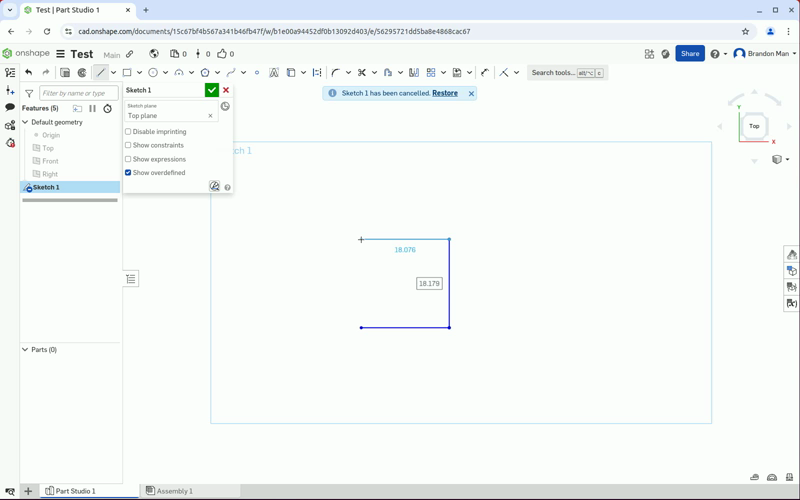
click(361, 239)
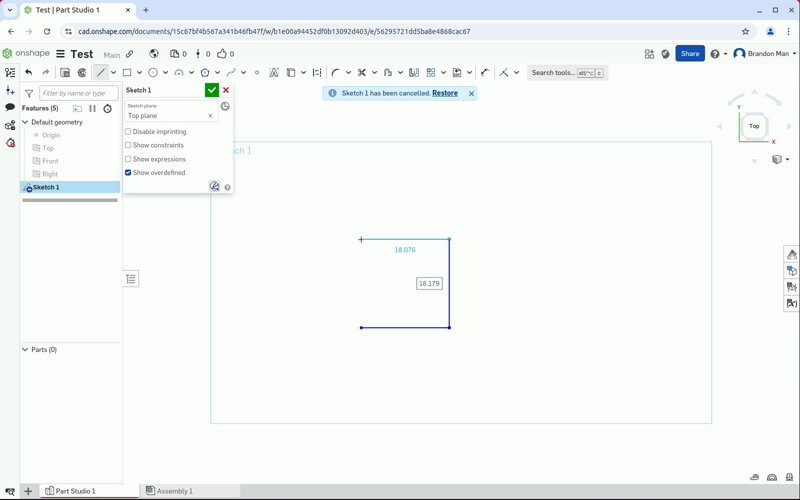
key_up(shift)
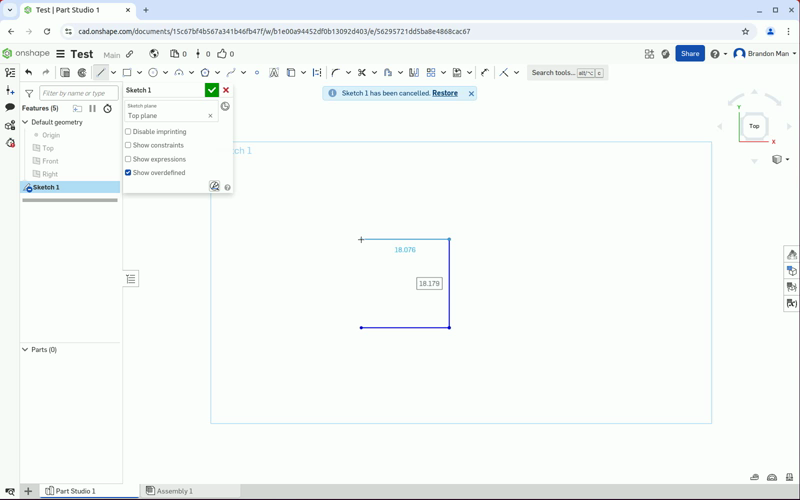
key_down(shift)
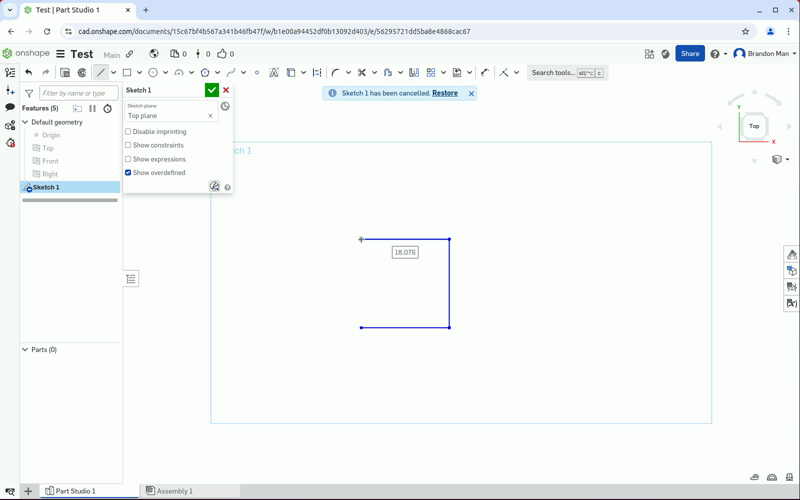
mouse_move(361, 327)
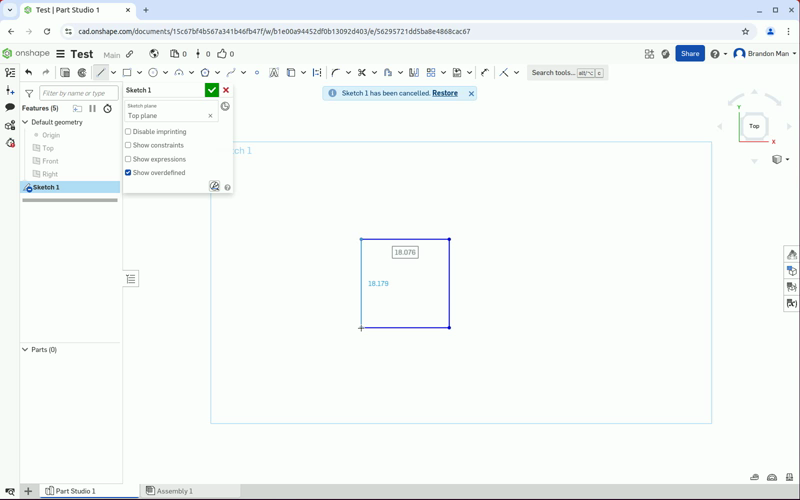
key_up(shift)
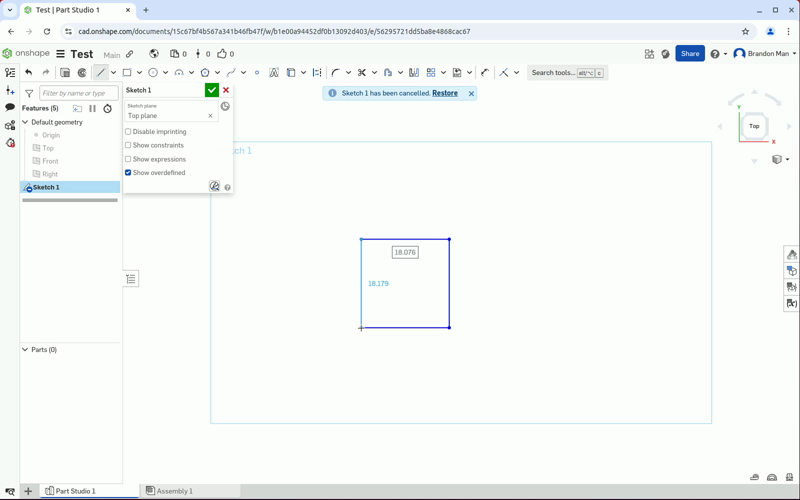
click(361, 327)
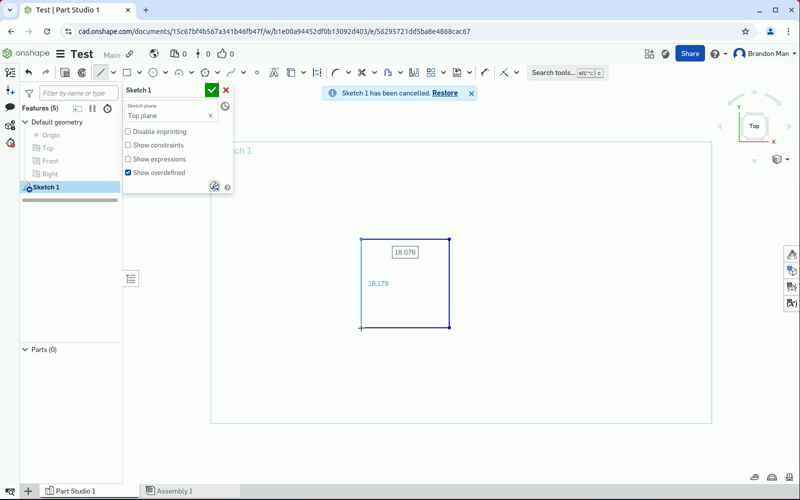
key(esc)
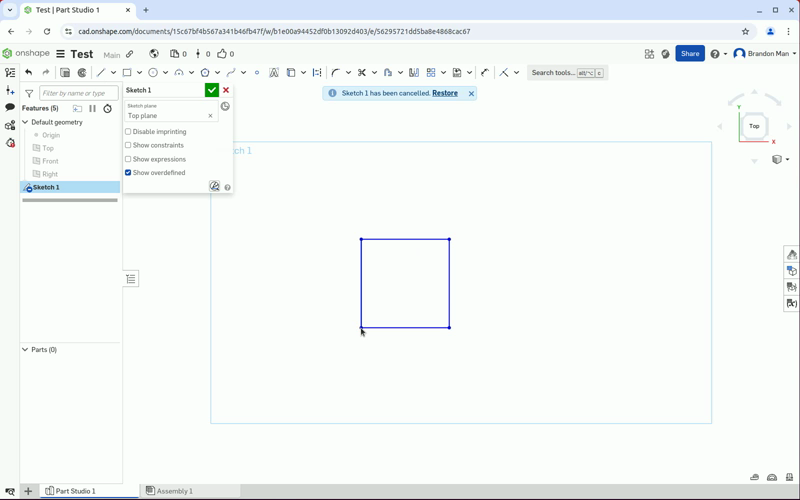
key(l)
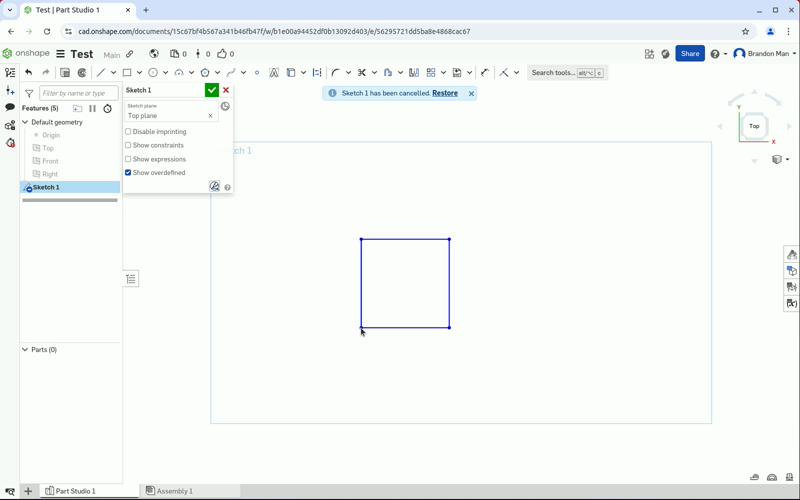
key_down(shift)
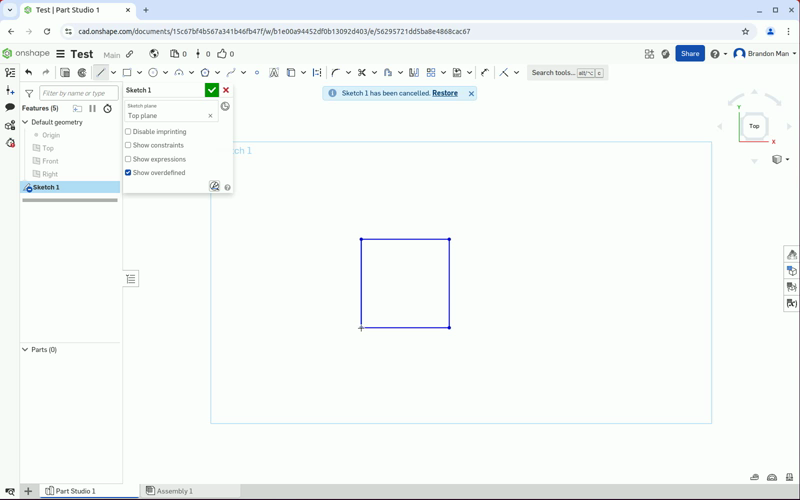
mouse_move(362, 326)
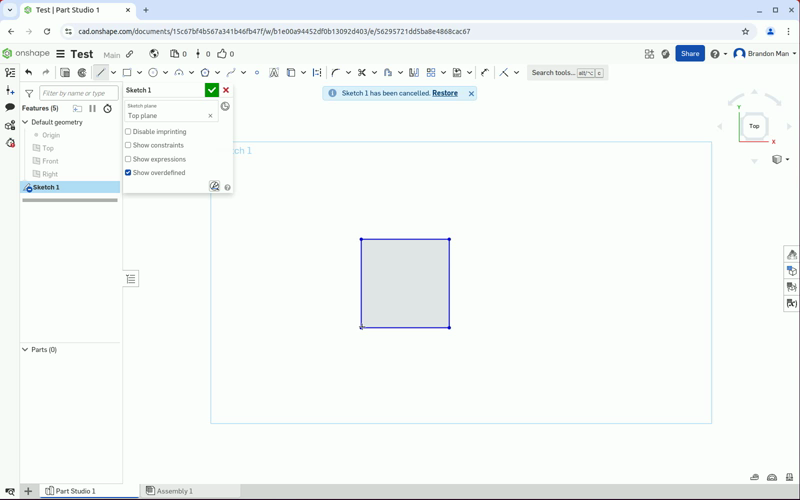
scroll(6)
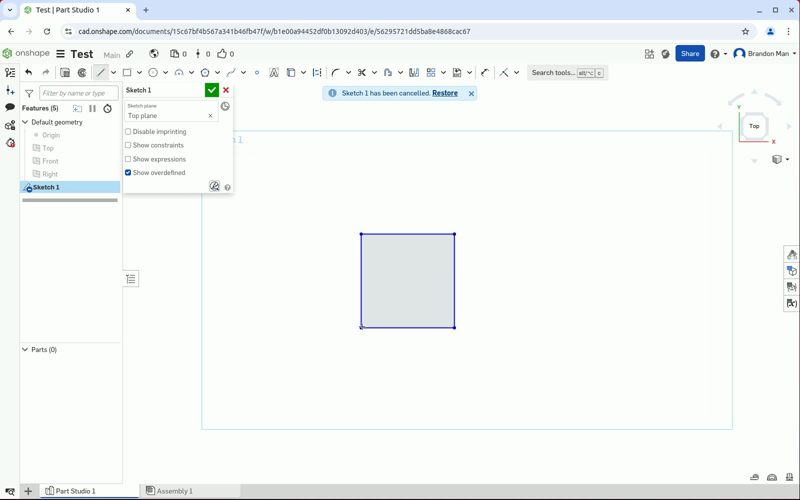
scroll(6)
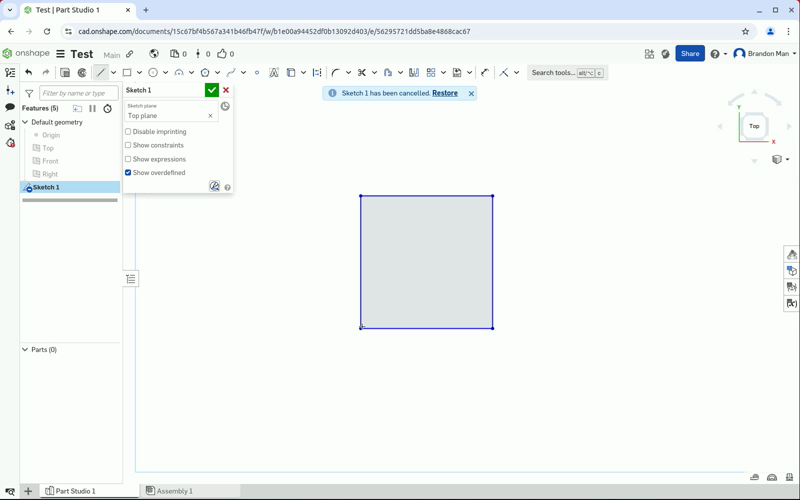
scroll(6)
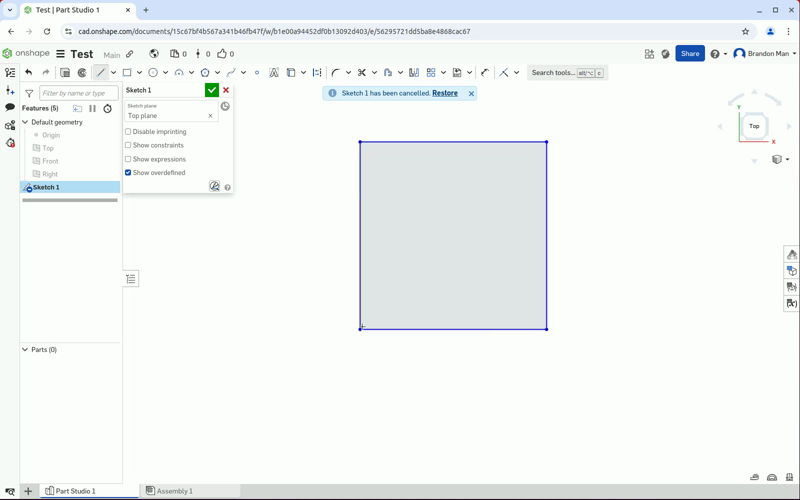
scroll(6)
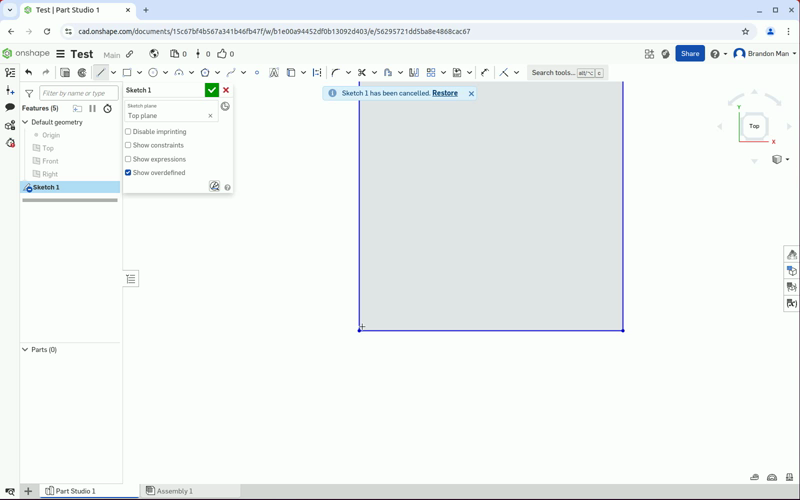
scroll(6)
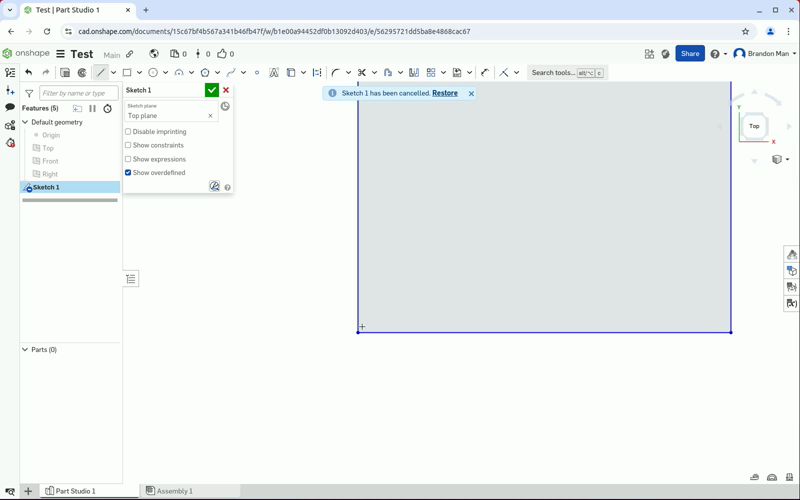
scroll(6)
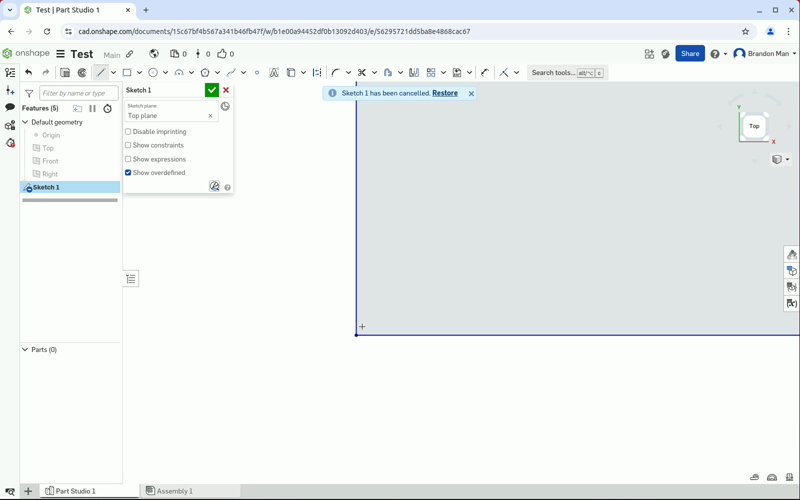
scroll(6)
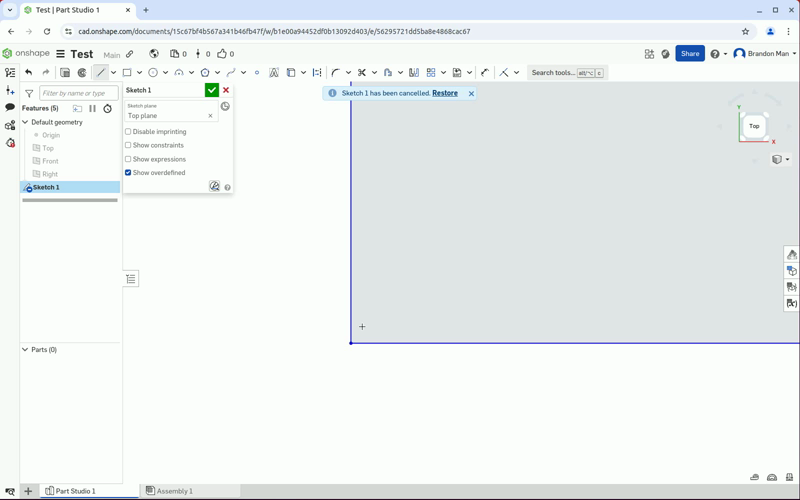
click(362, 326)
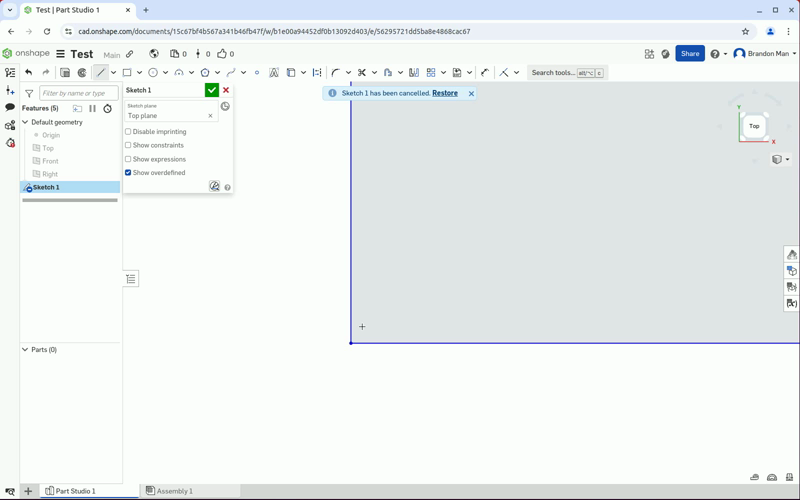
scroll(-6)
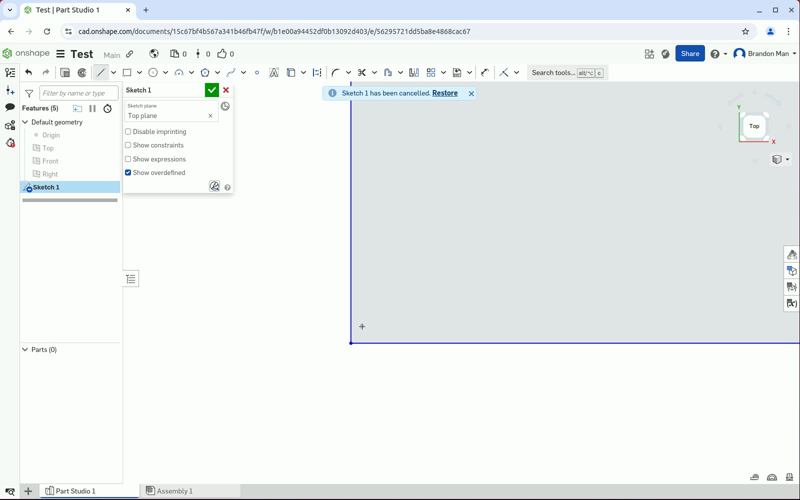
scroll(-6)
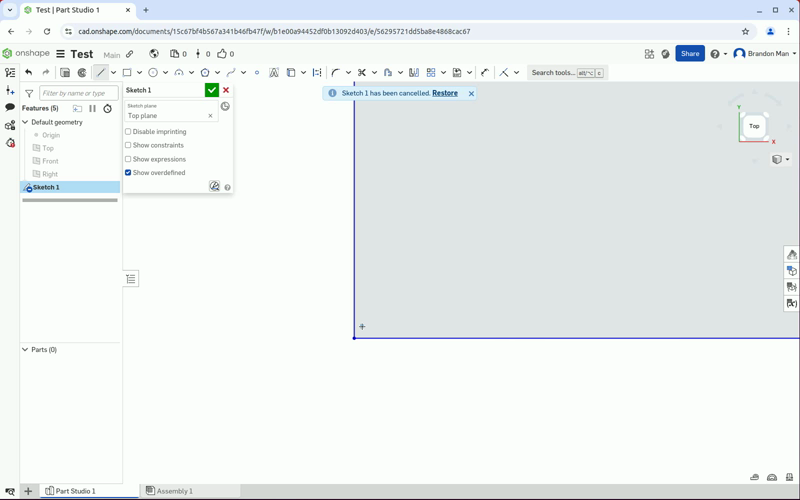
scroll(-6)
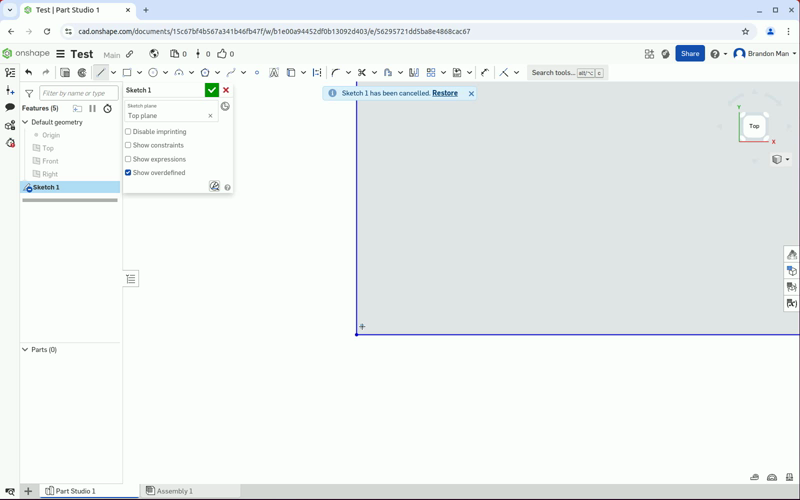
scroll(-6)
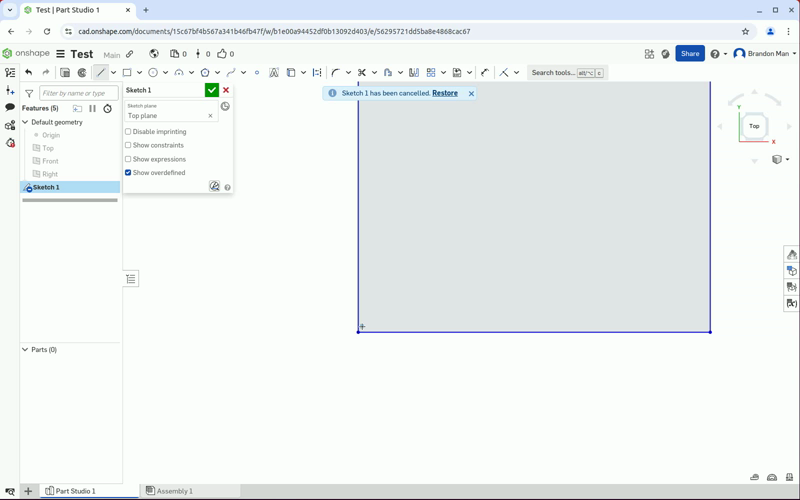
scroll(-6)
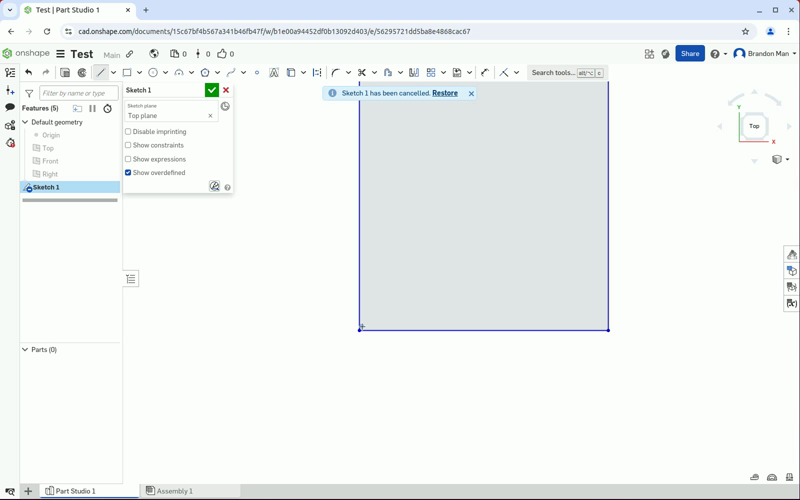
scroll(-6)
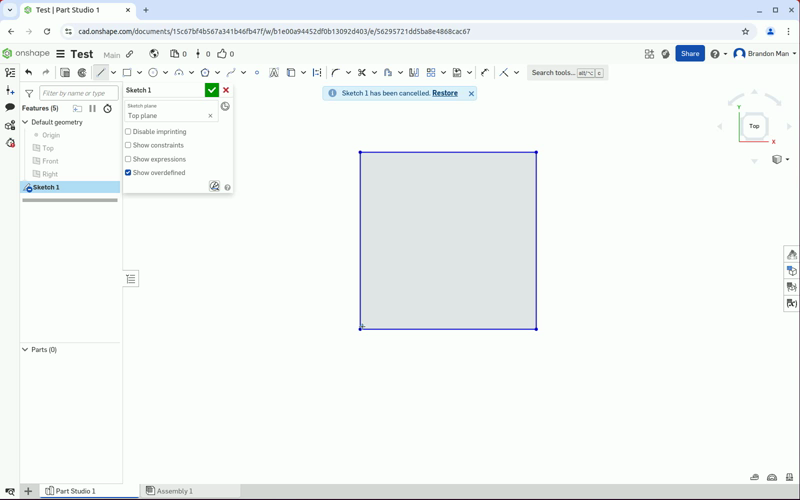
scroll(-6)
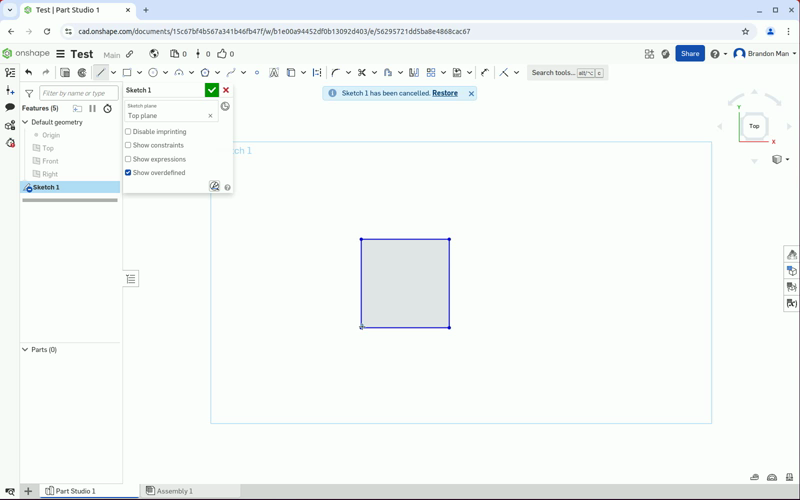
key_up(shift)
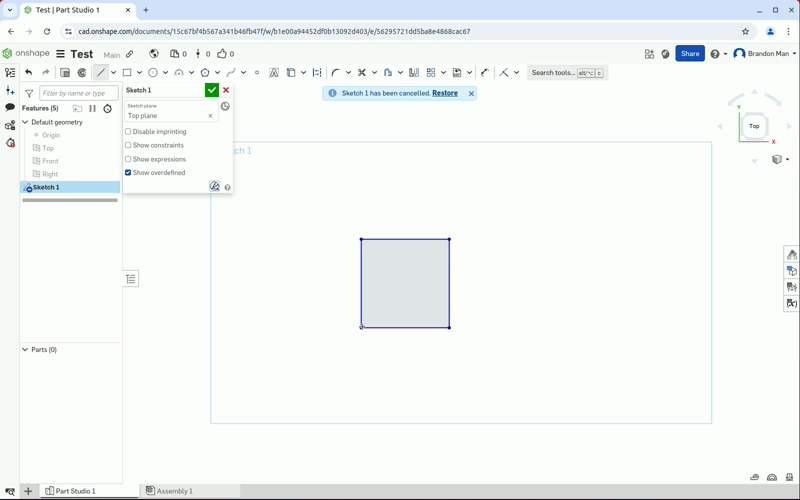
key_down(shift)
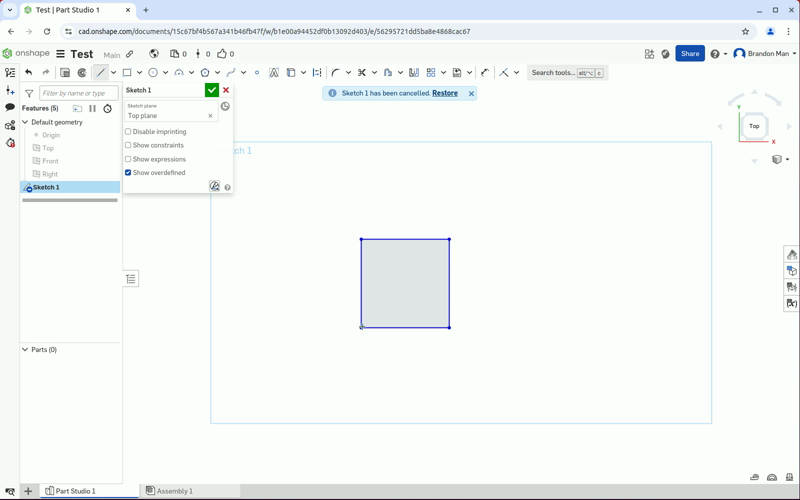
mouse_move(448, 326)
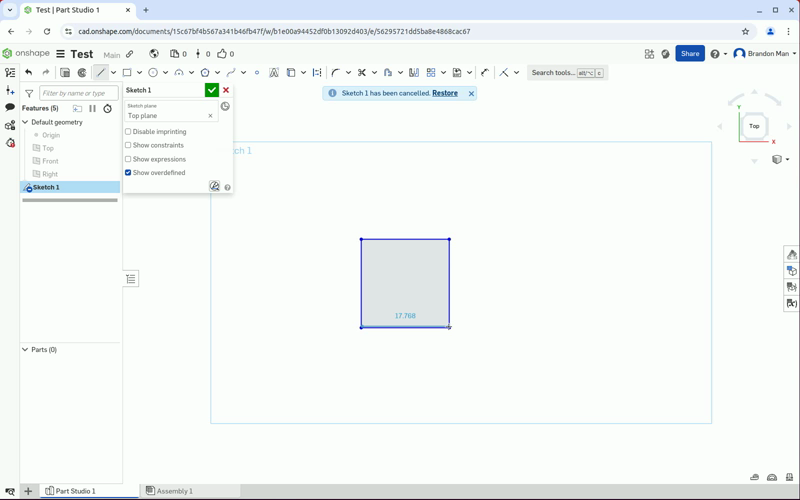
scroll(6)
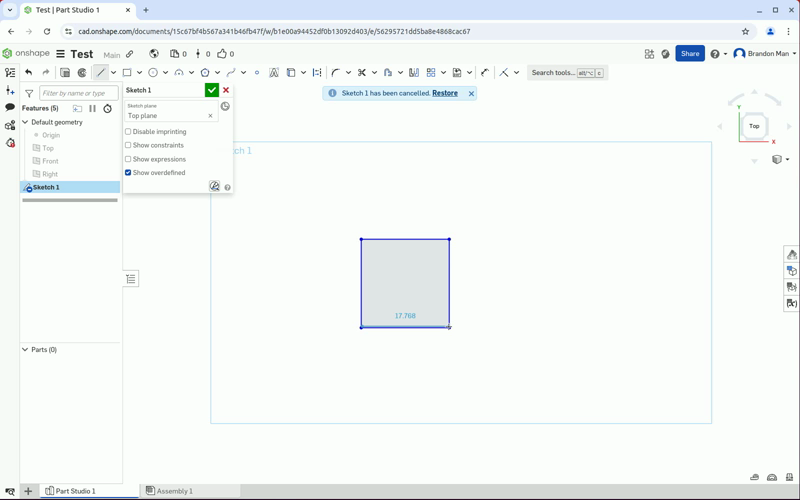
scroll(6)
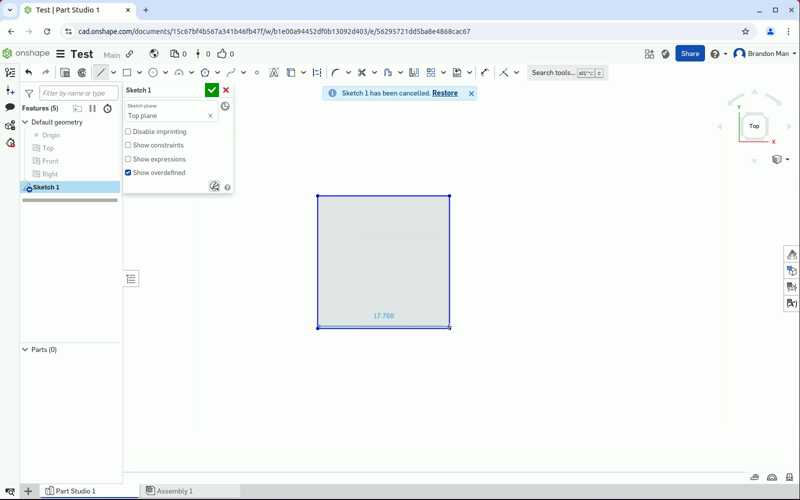
scroll(6)
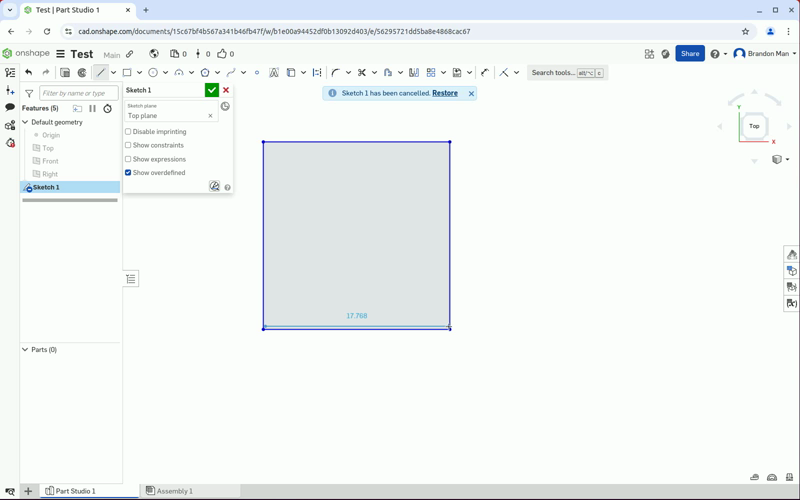
scroll(6)
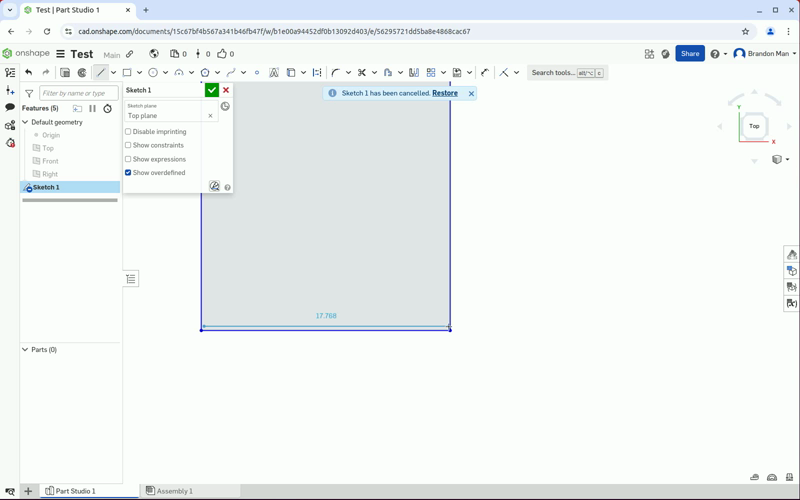
scroll(6)
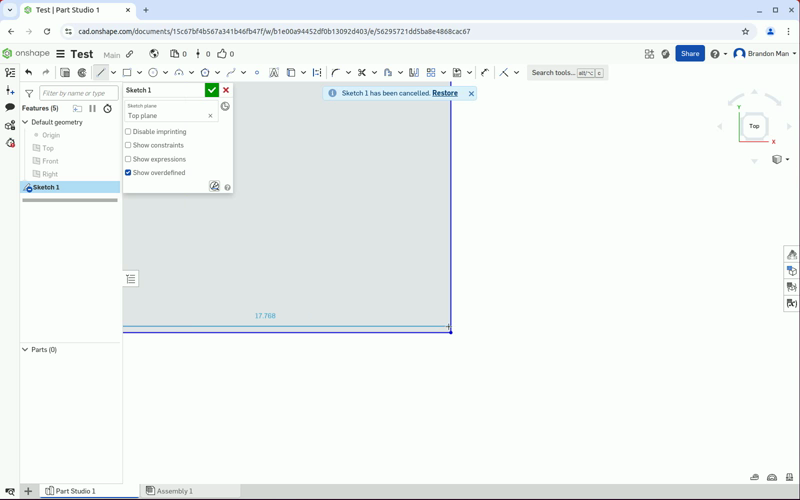
scroll(6)
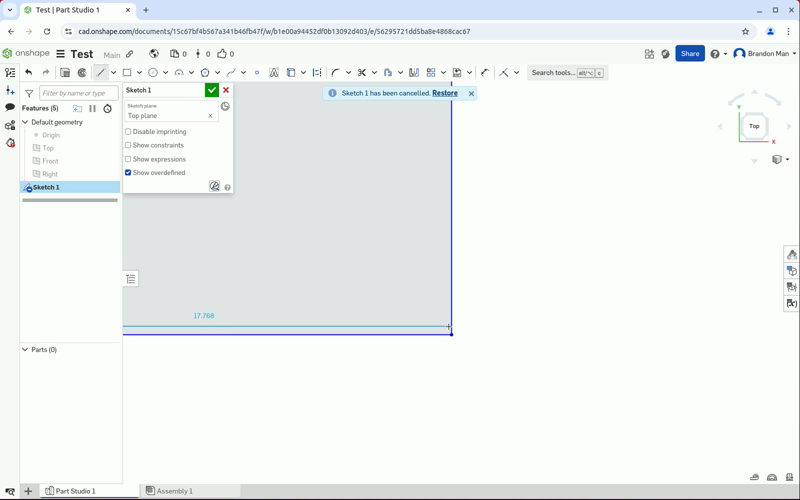
scroll(6)
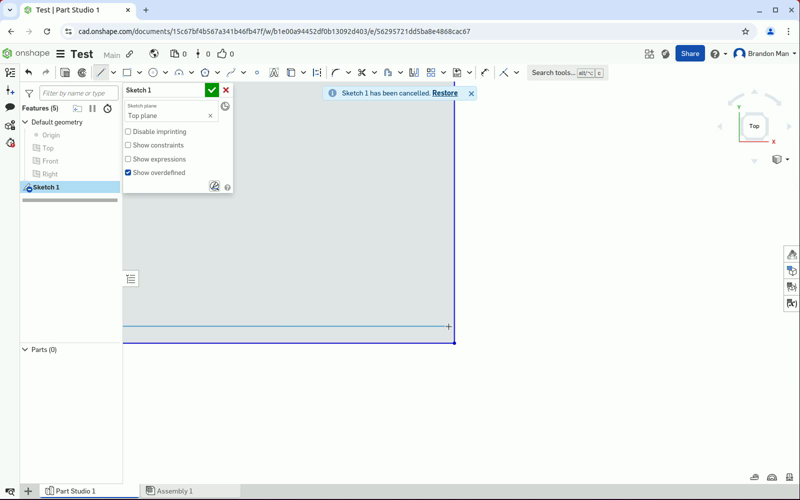
click(448, 326)
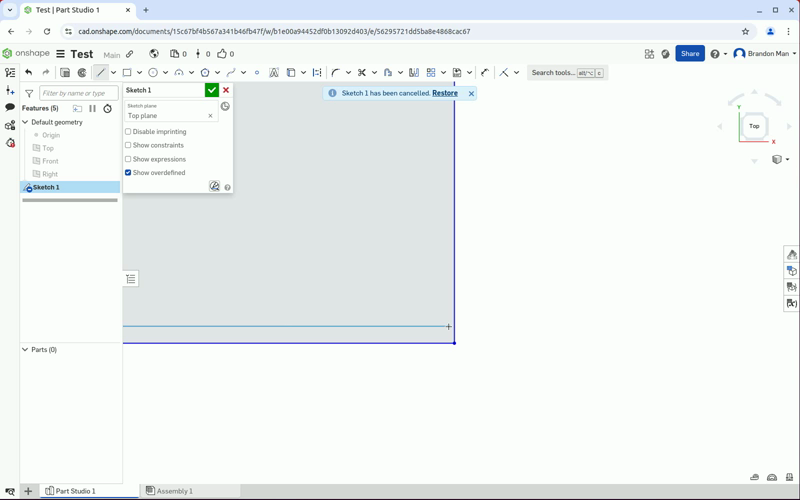
scroll(-6)
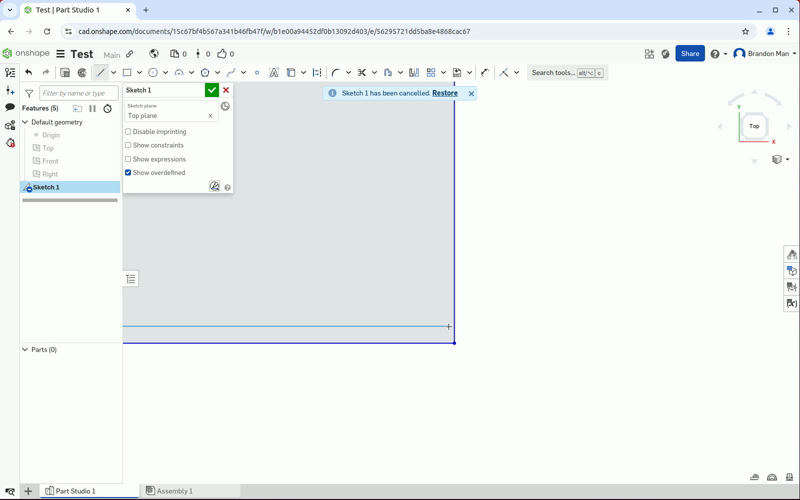
scroll(-6)
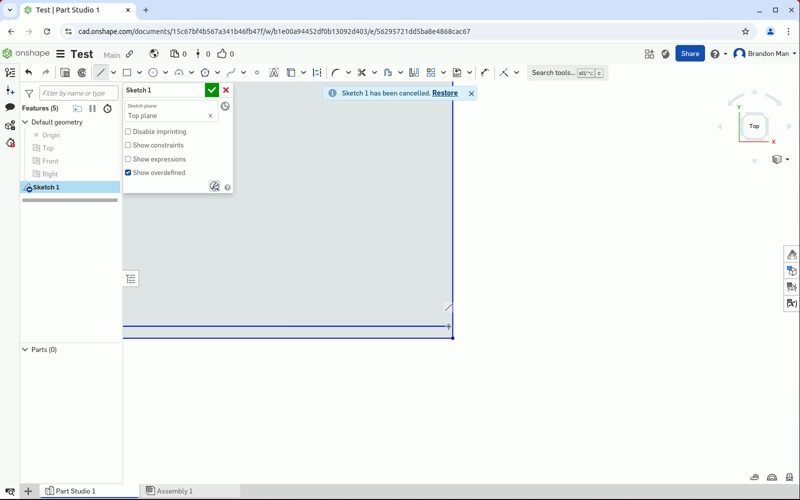
scroll(-6)
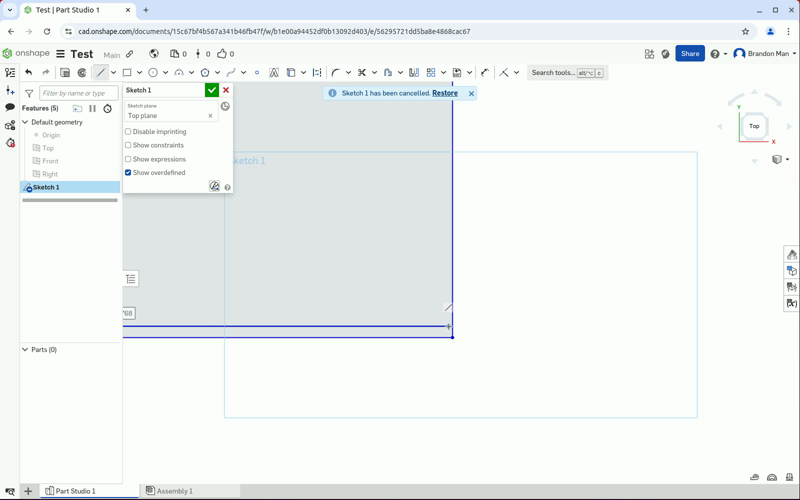
scroll(-6)
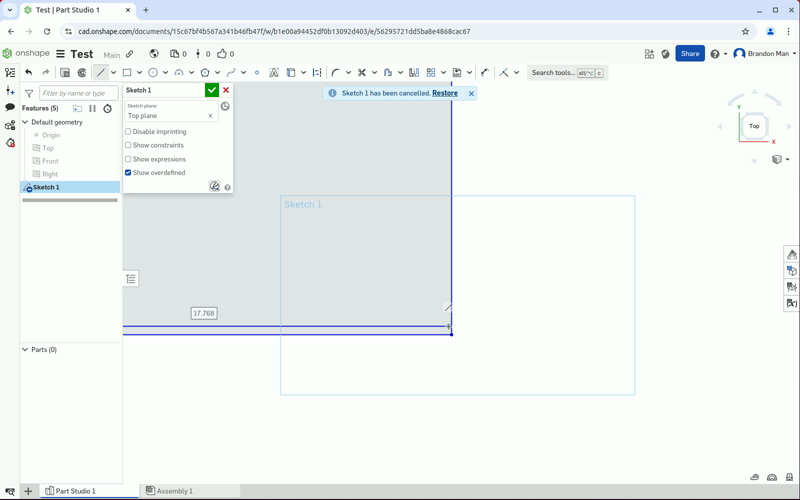
scroll(-6)
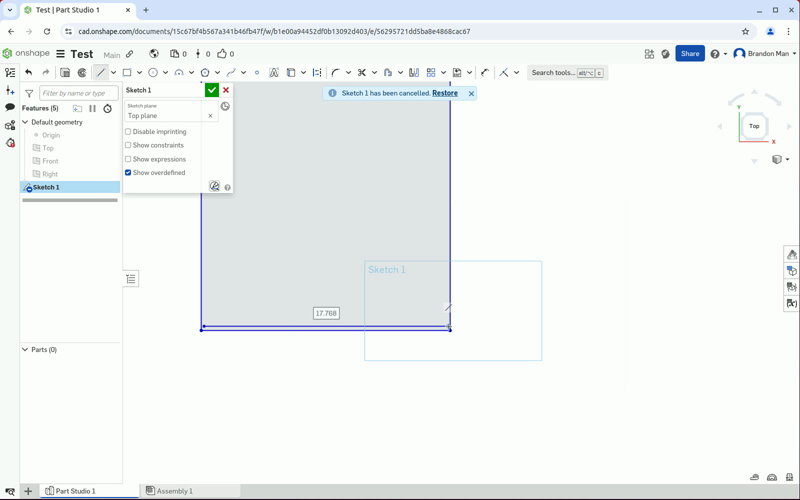
scroll(-6)
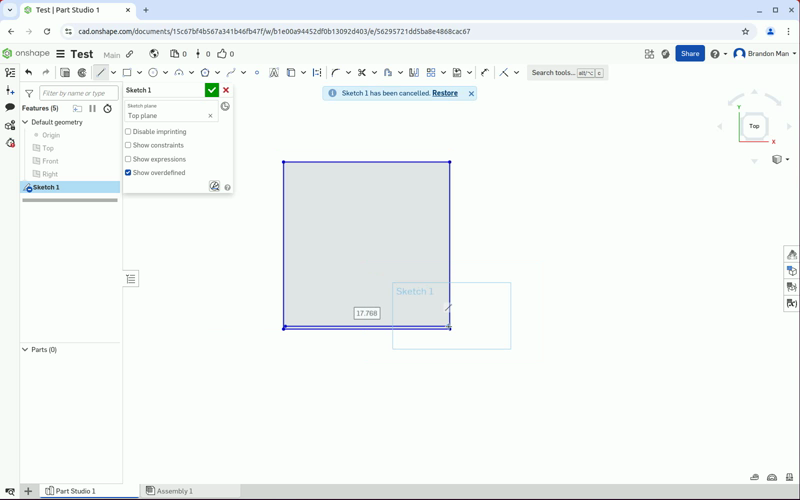
scroll(-6)
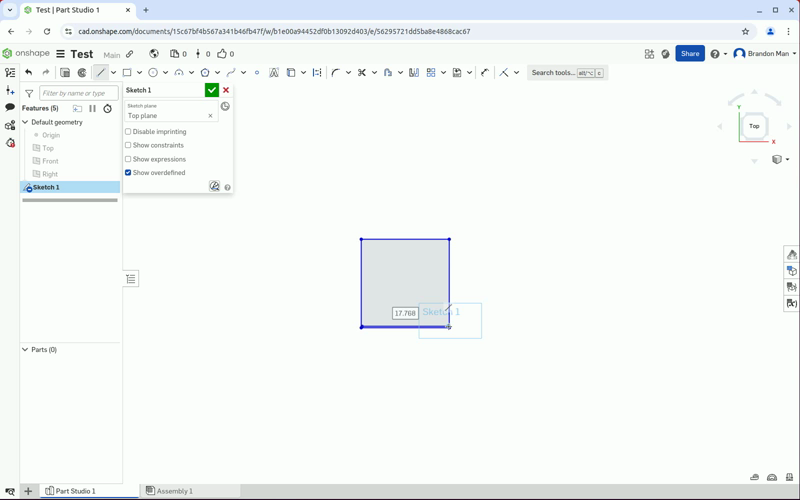
key_up(shift)
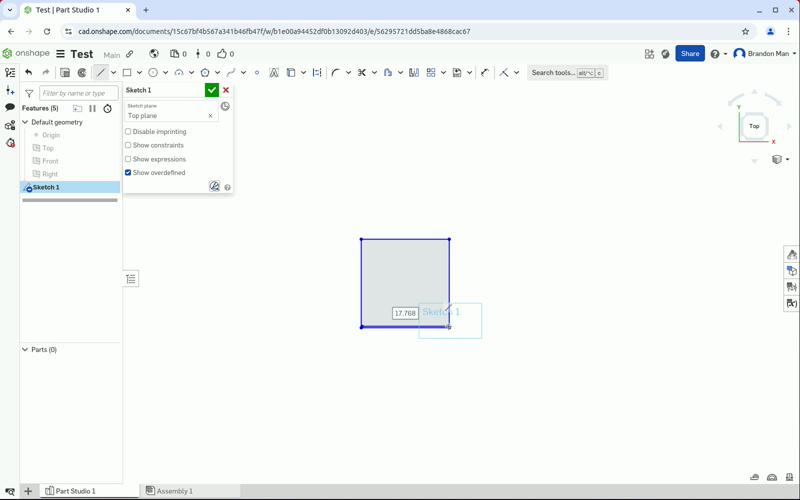
key_down(shift)
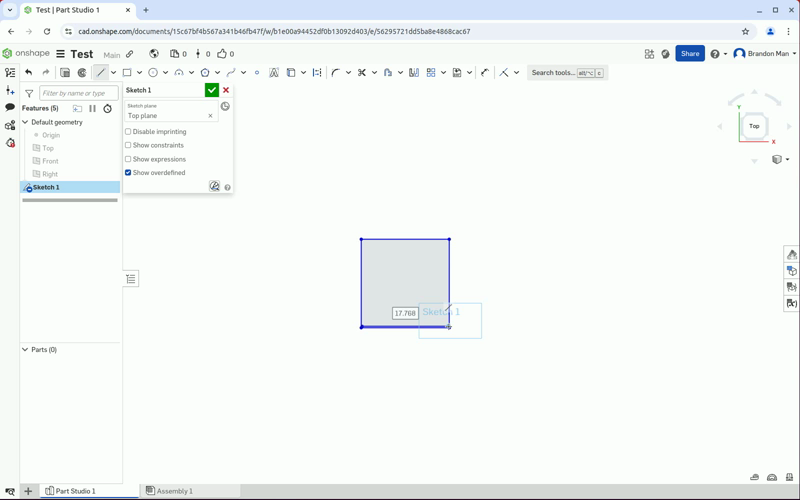
mouse_move(448, 240)
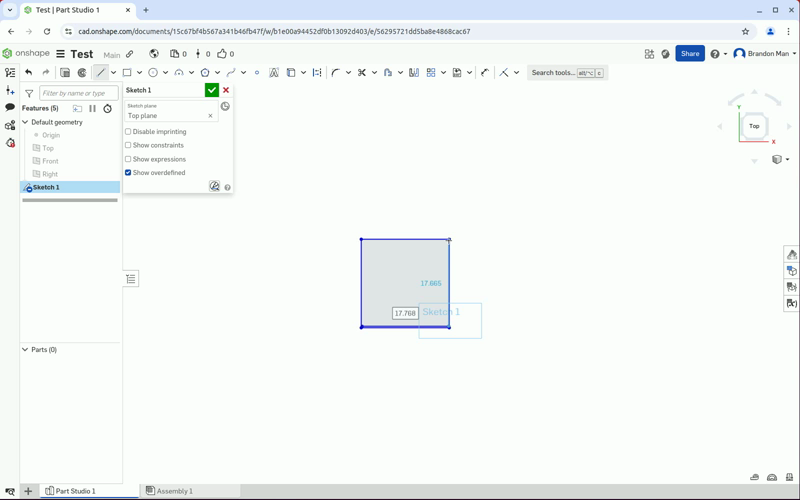
scroll(6)
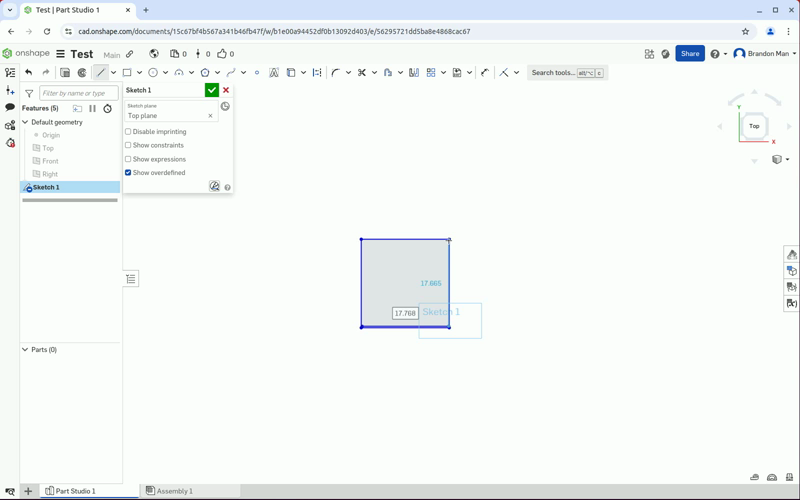
scroll(6)
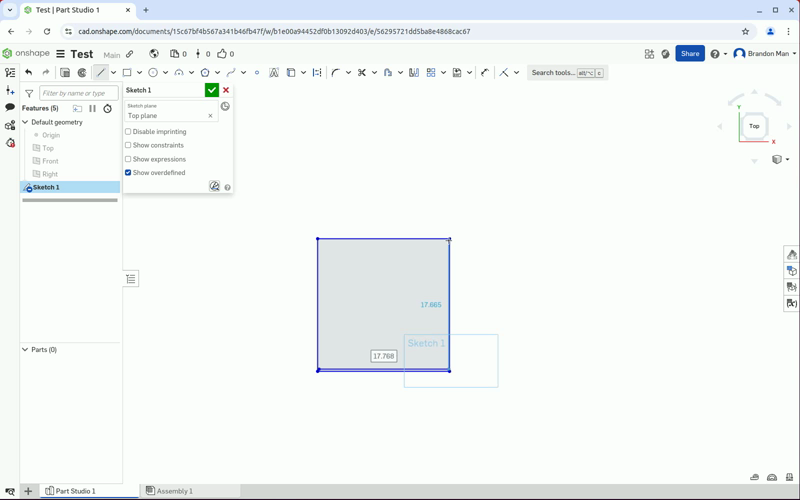
scroll(6)
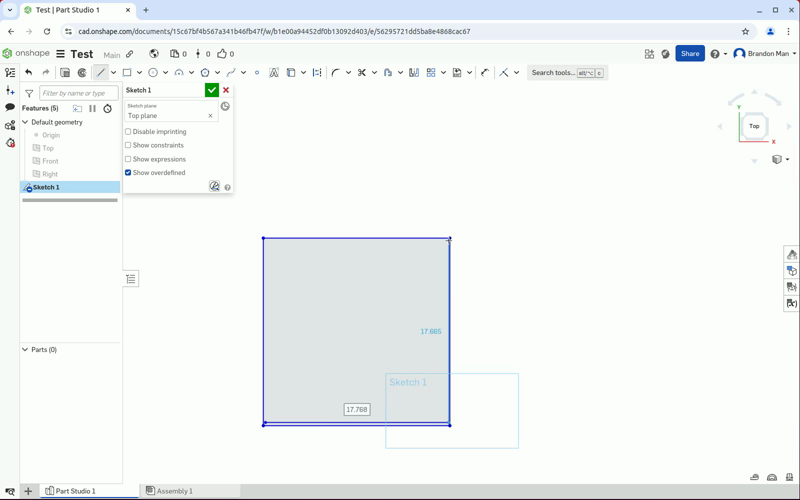
scroll(6)
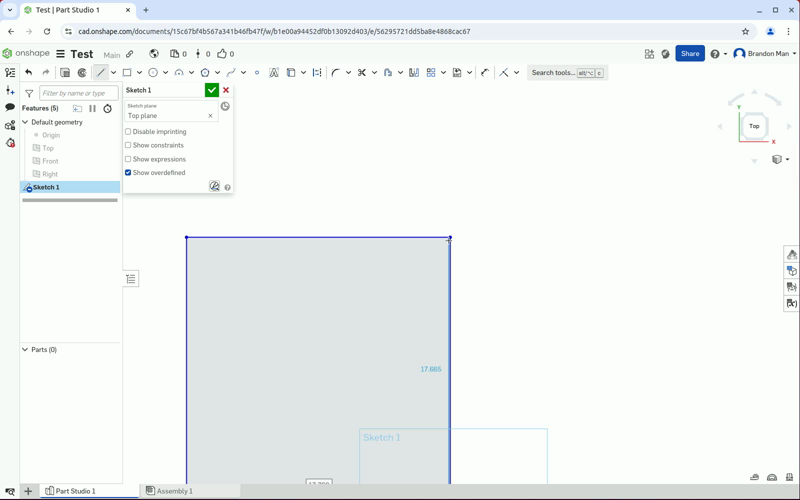
scroll(6)
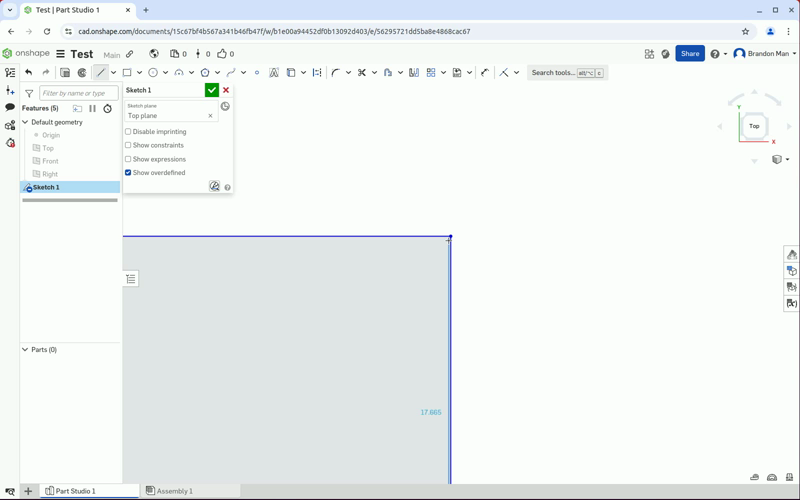
scroll(6)
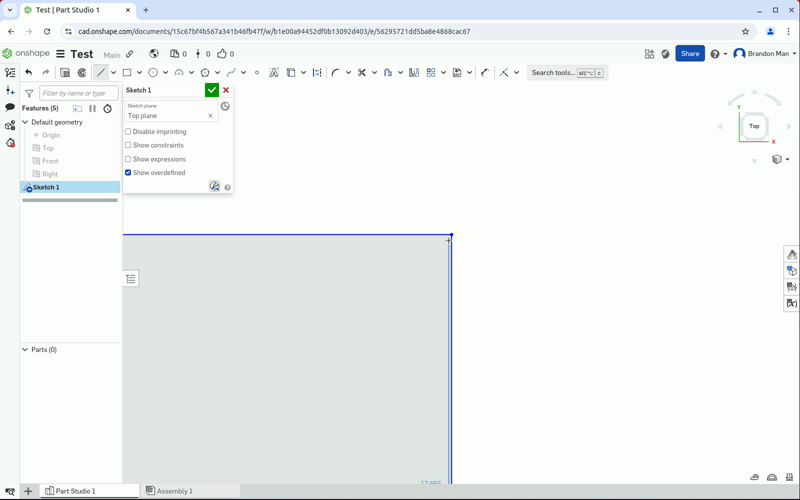
scroll(6)
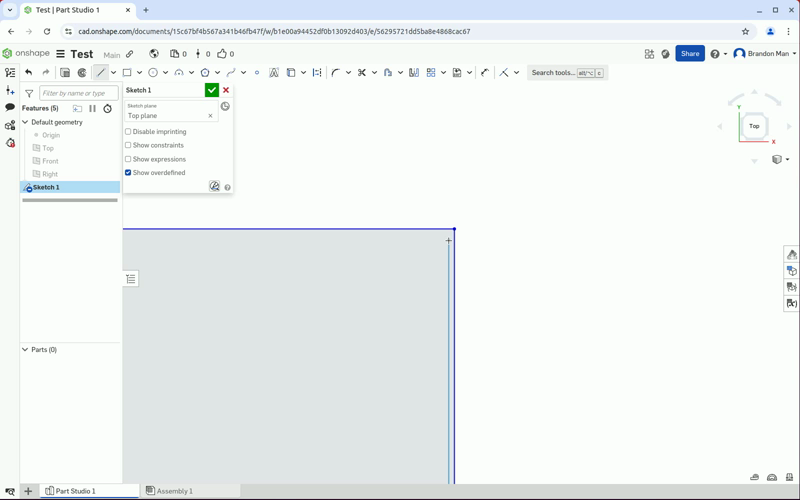
click(448, 240)
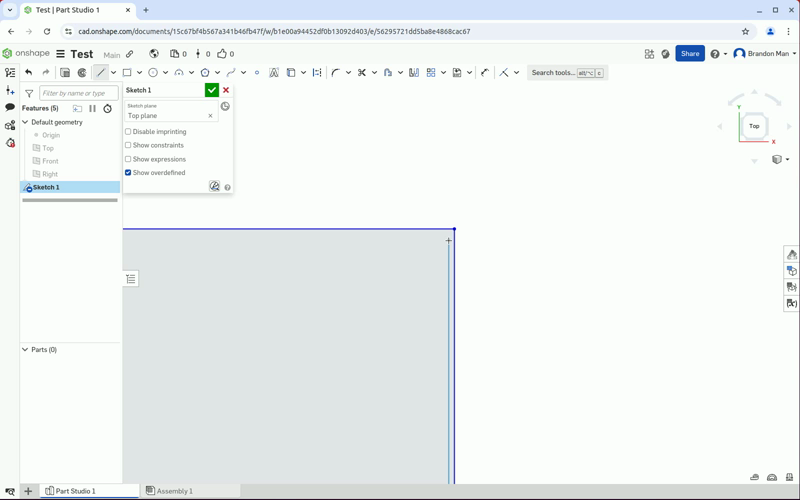
scroll(-6)
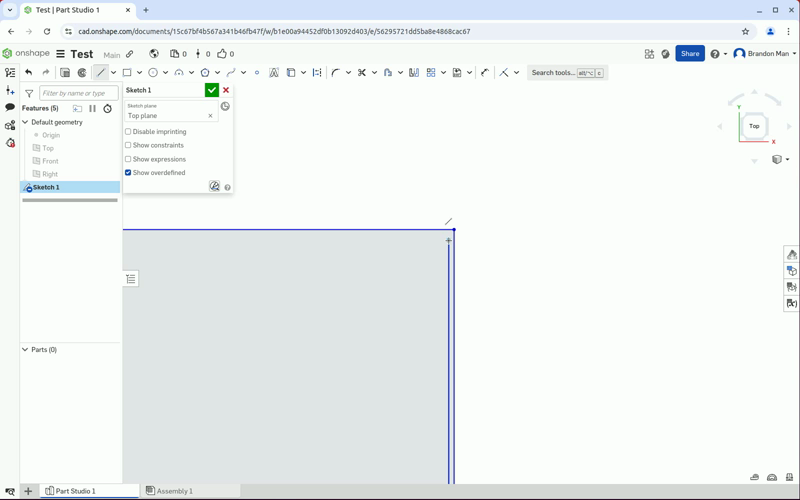
scroll(-6)
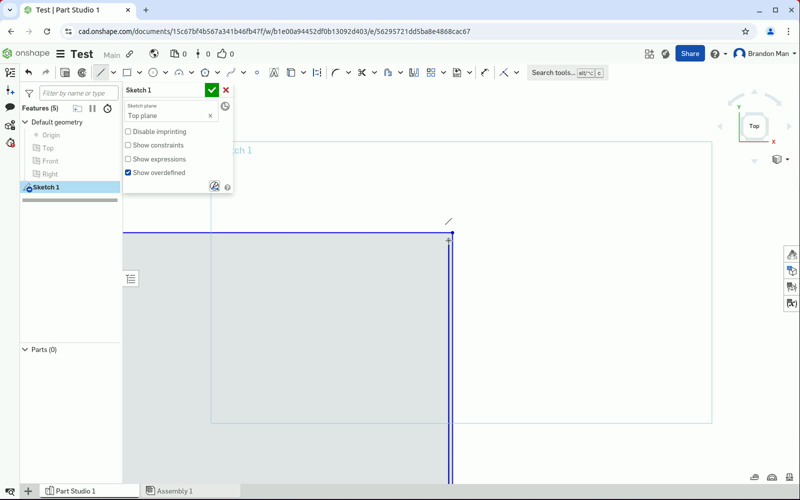
scroll(-6)
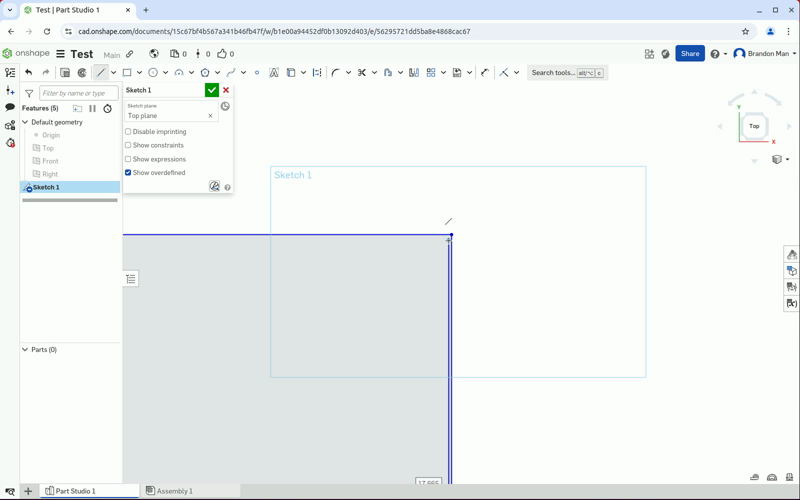
scroll(-6)
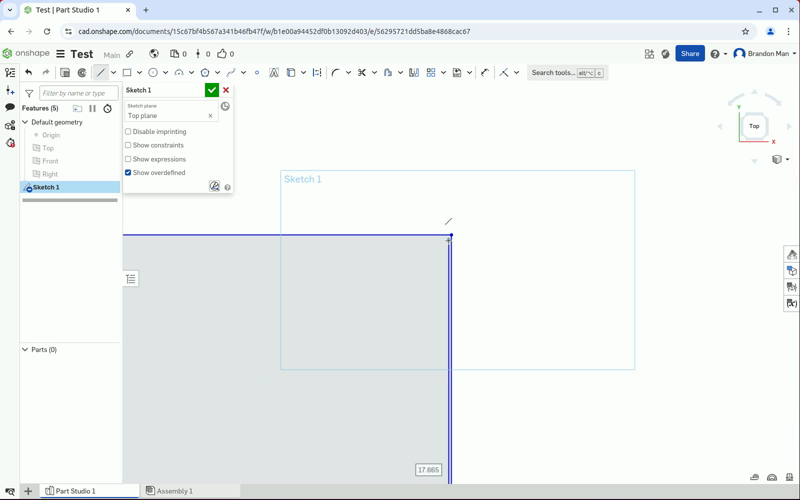
scroll(-6)
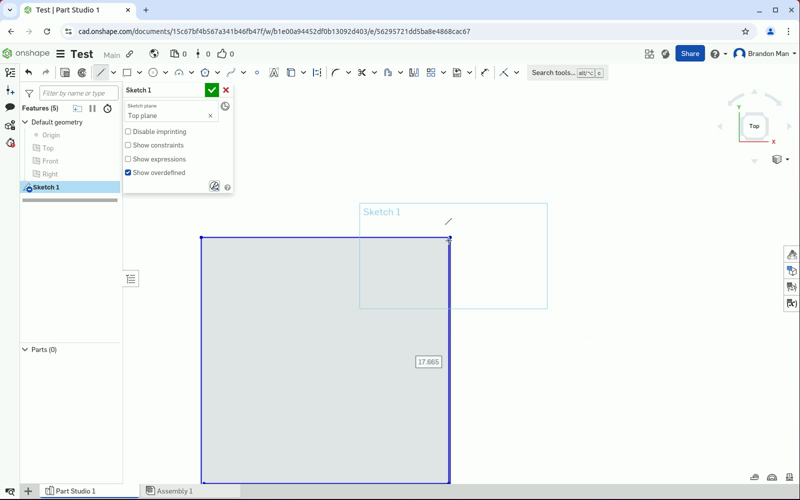
scroll(-6)
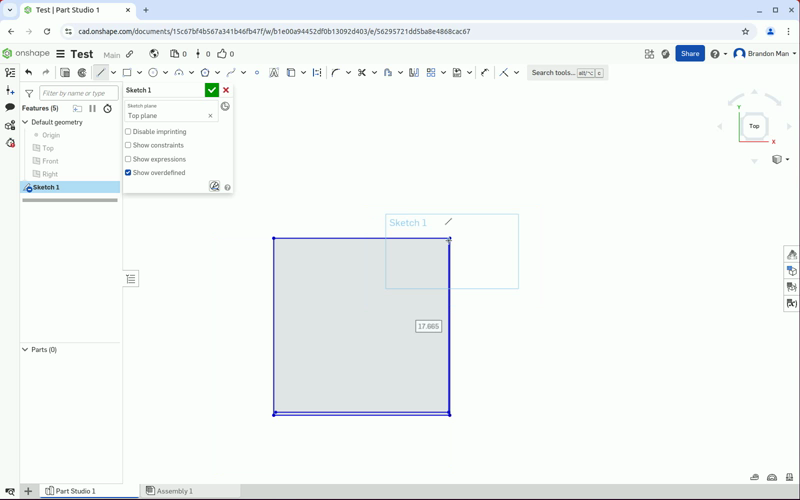
scroll(-6)
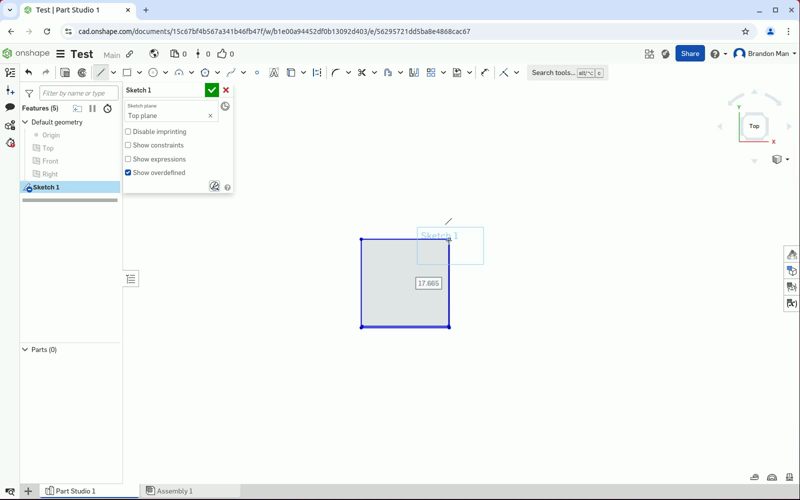
key_up(shift)
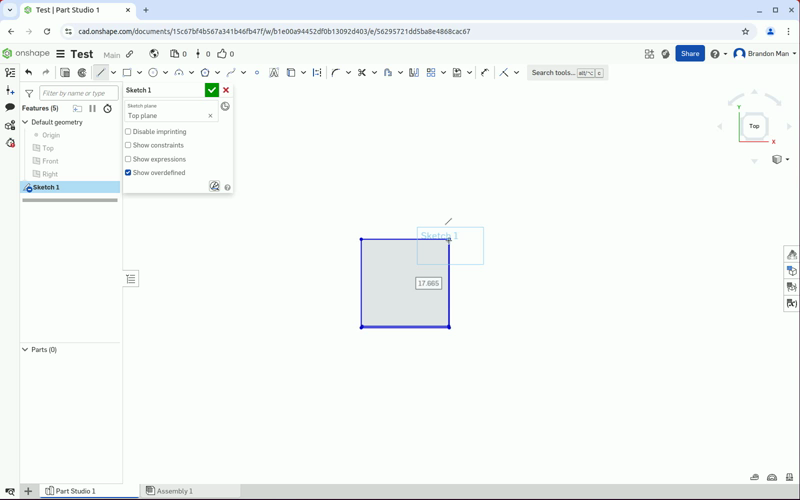
key_down(shift)
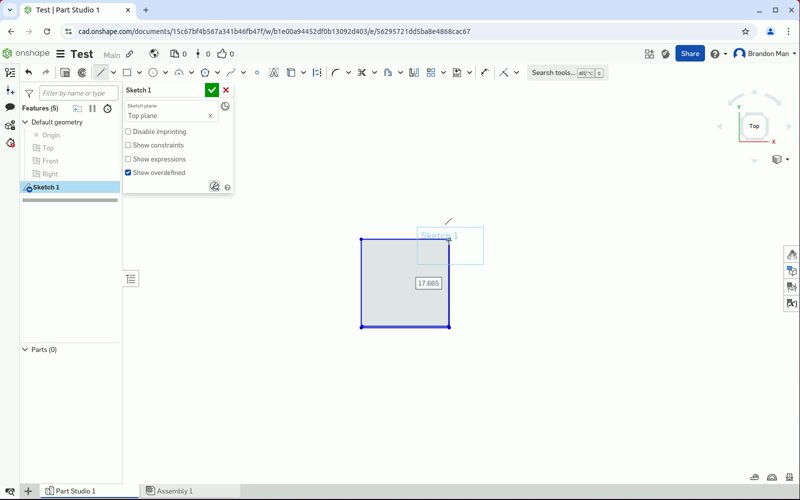
mouse_move(362, 240)
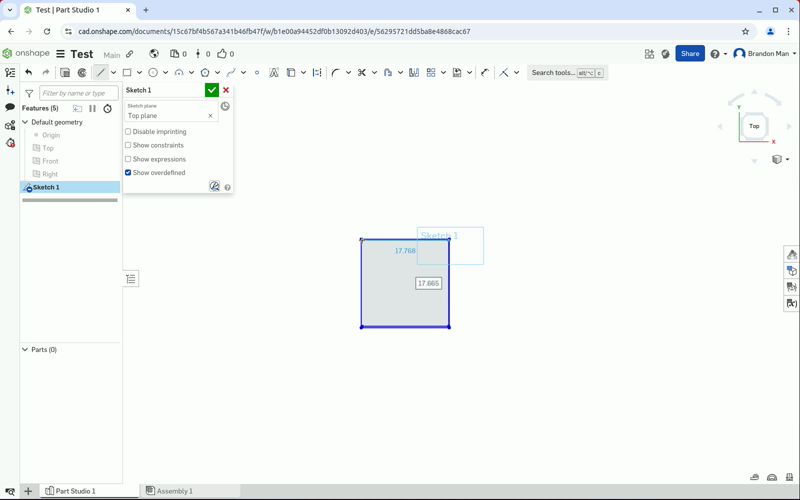
scroll(6)
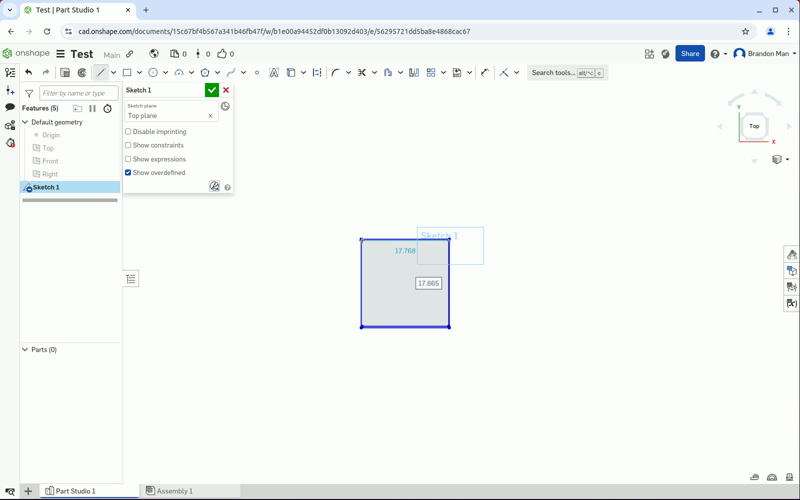
scroll(6)
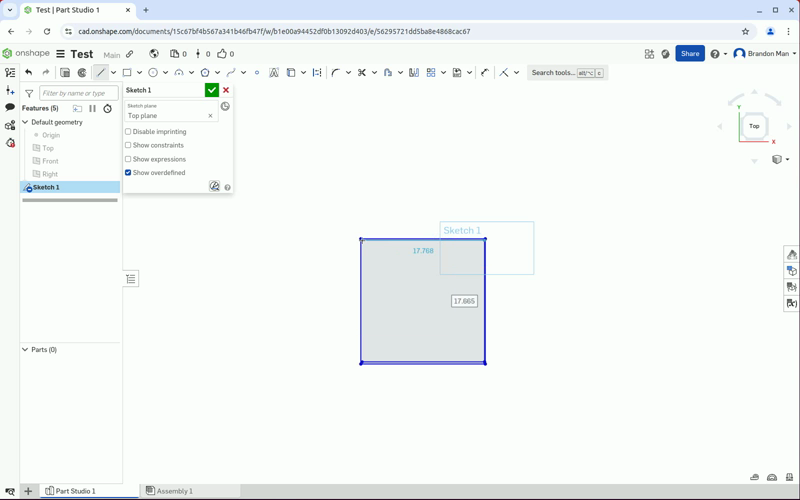
scroll(6)
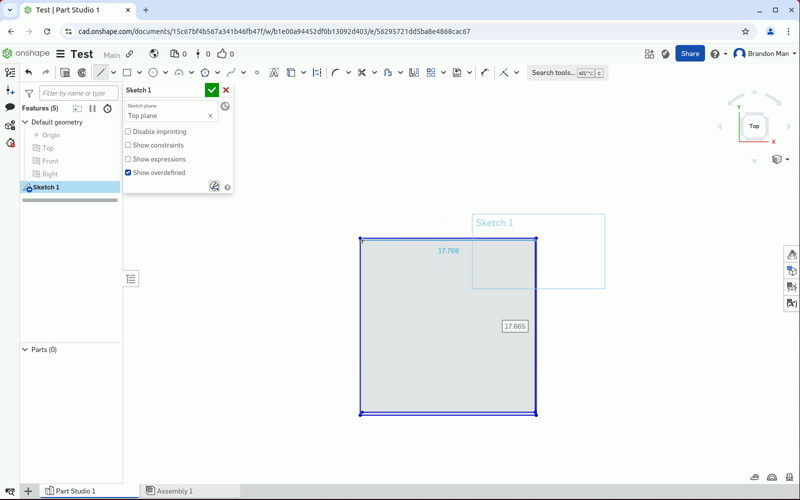
scroll(6)
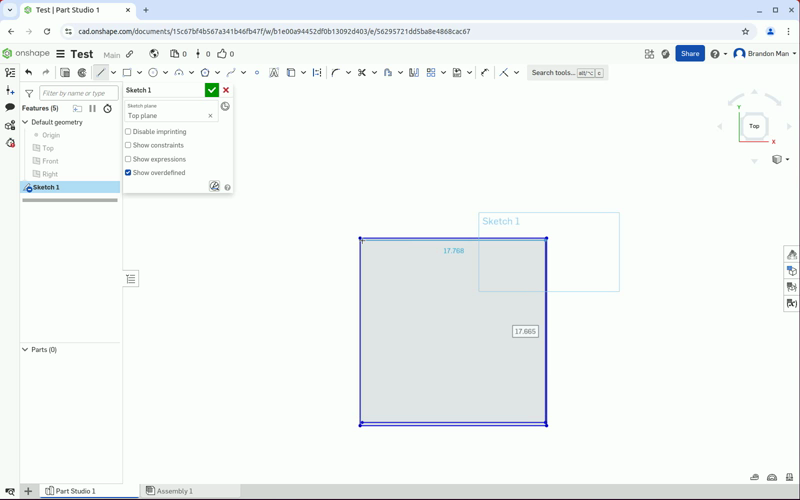
scroll(6)
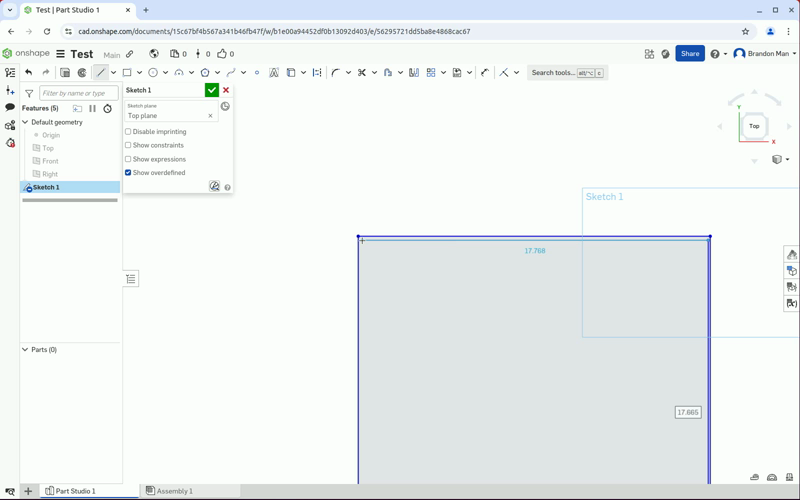
scroll(6)
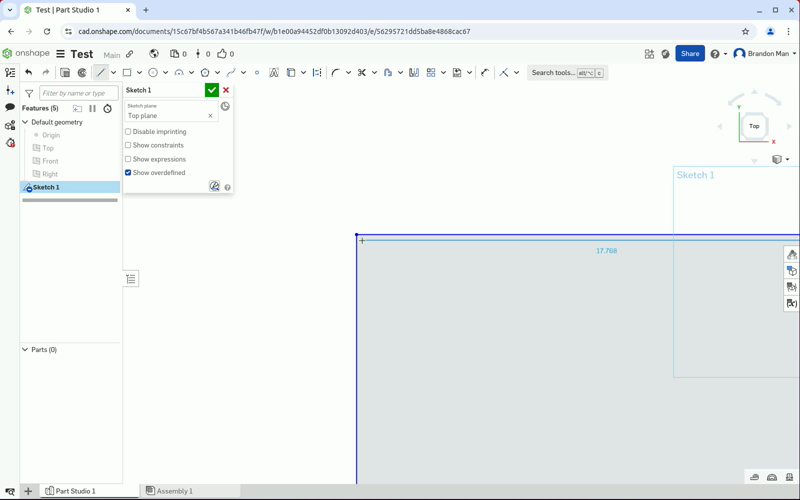
scroll(6)
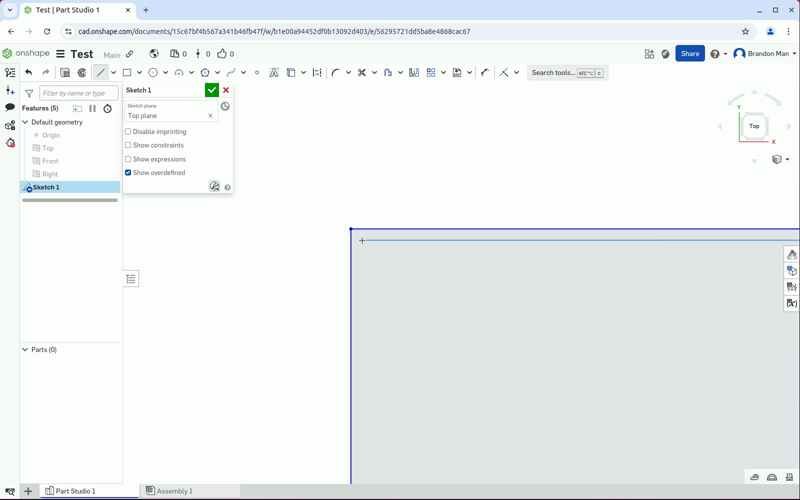
click(362, 240)
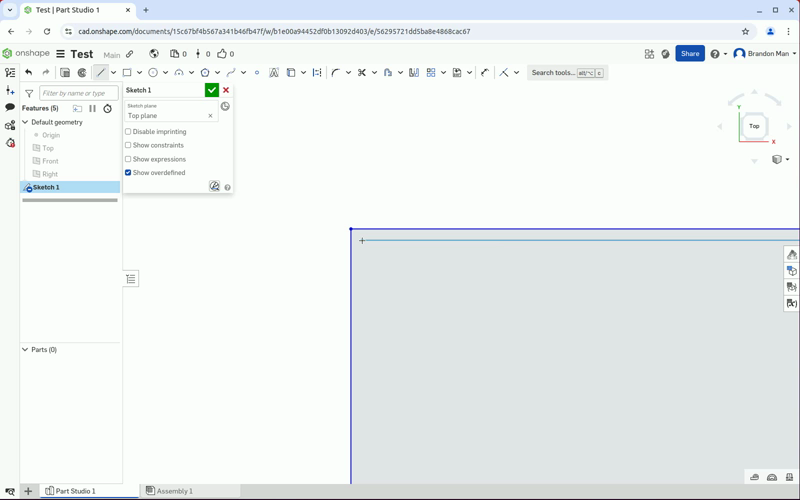
scroll(-6)
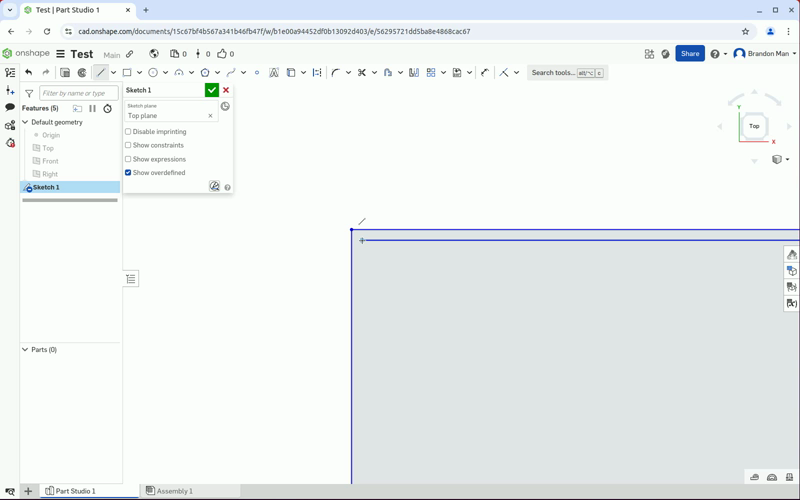
scroll(-6)
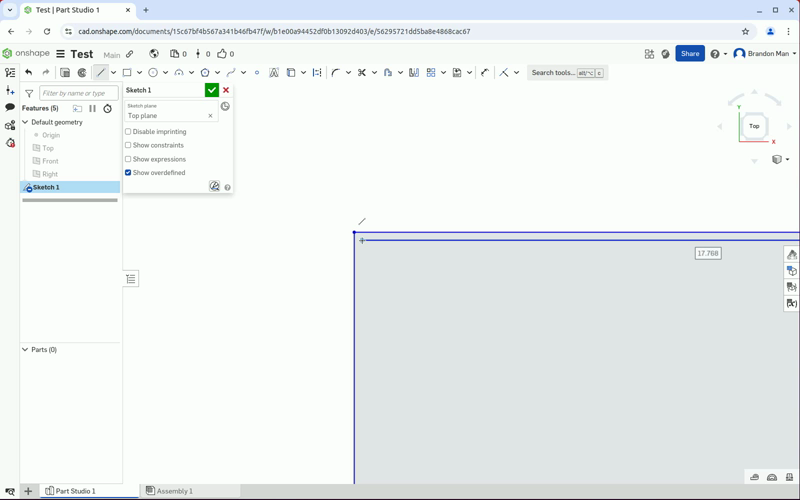
scroll(-6)
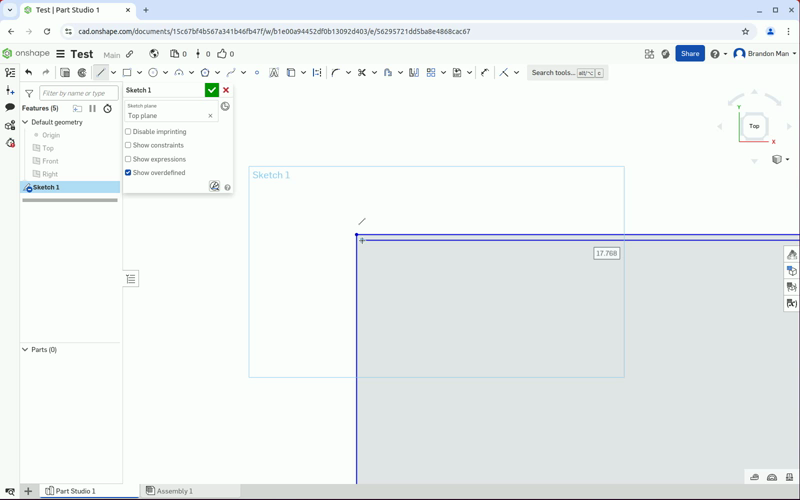
scroll(-6)
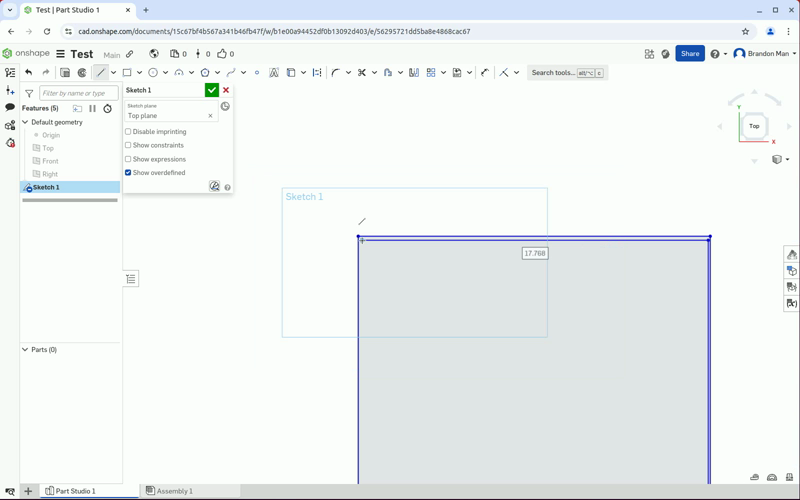
scroll(-6)
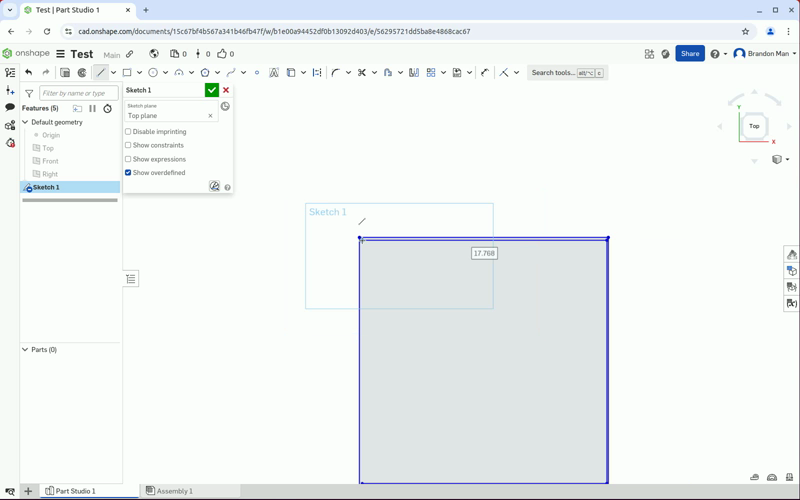
scroll(-6)
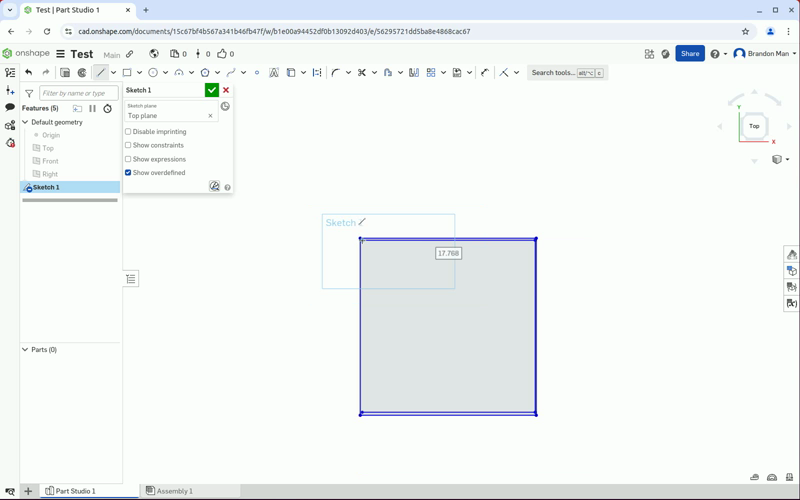
scroll(-6)
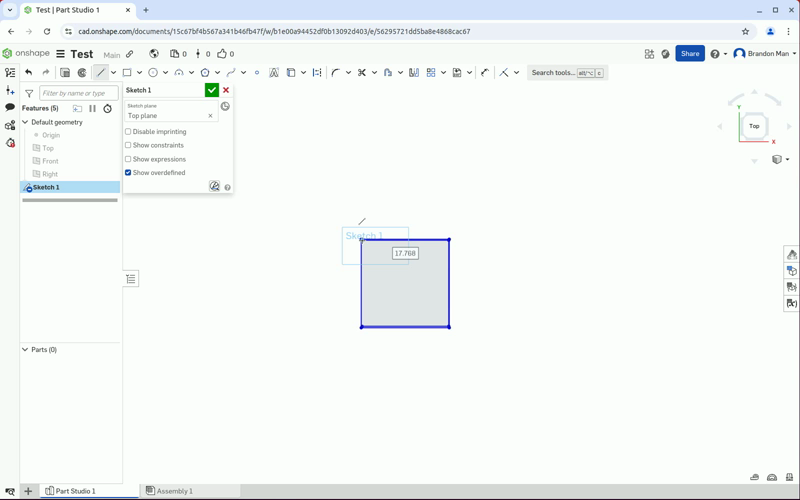
key_up(shift)
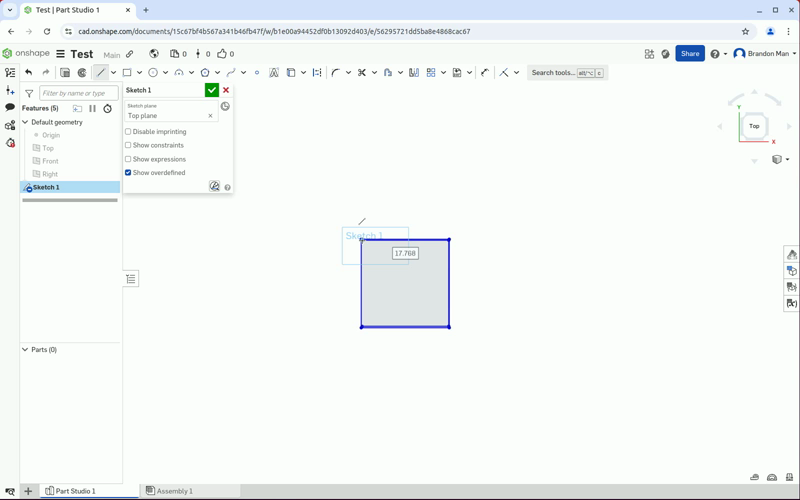
key_down(shift)
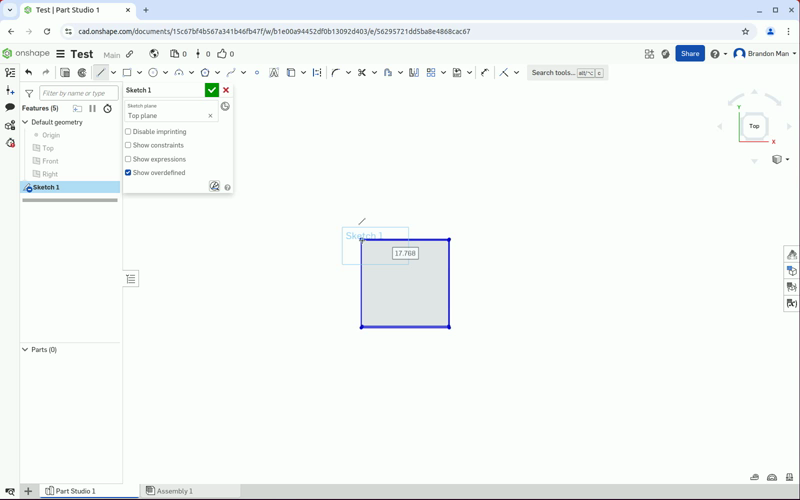
mouse_move(362, 326)
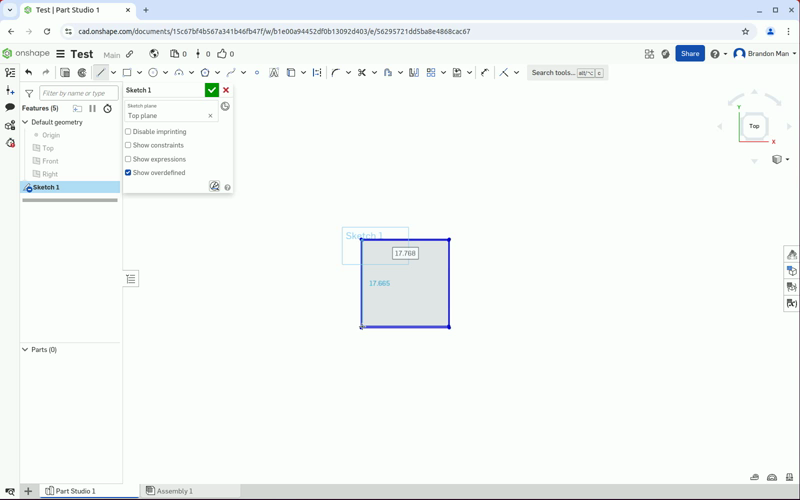
scroll(6)
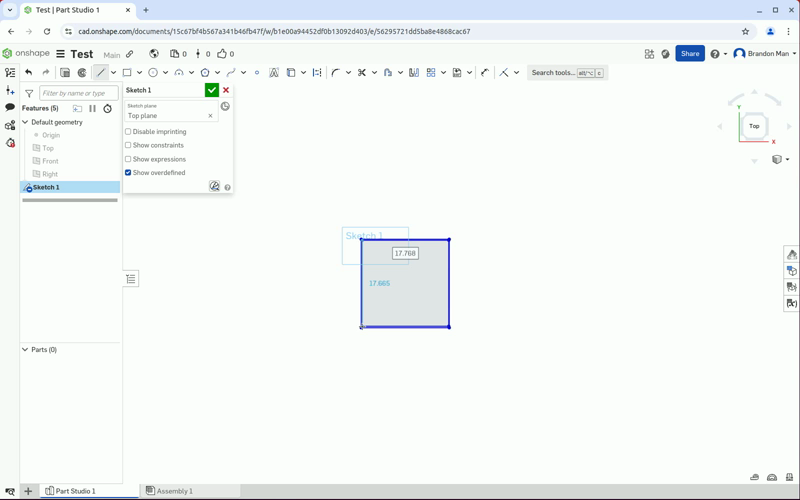
scroll(6)
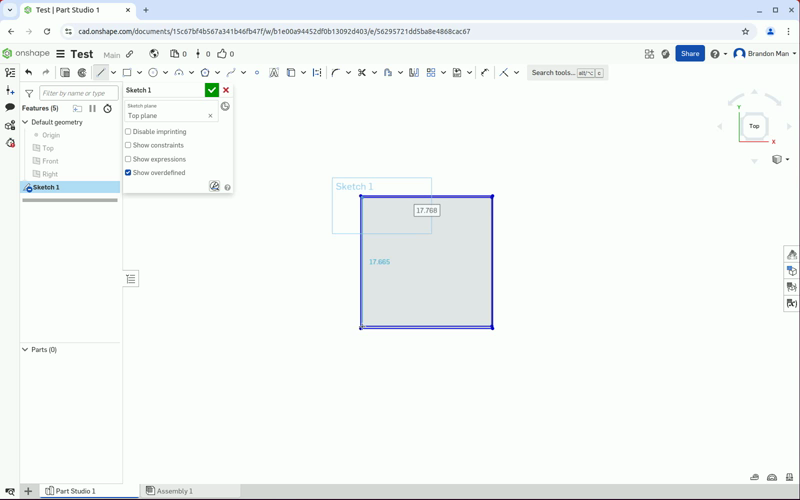
scroll(6)
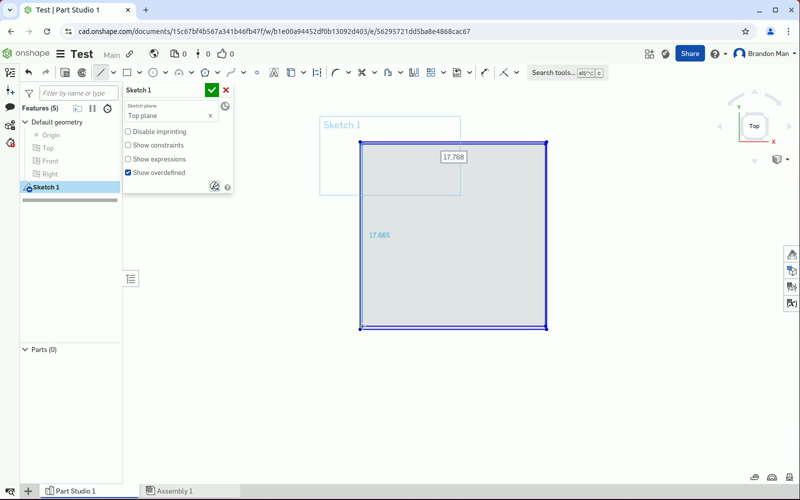
scroll(6)
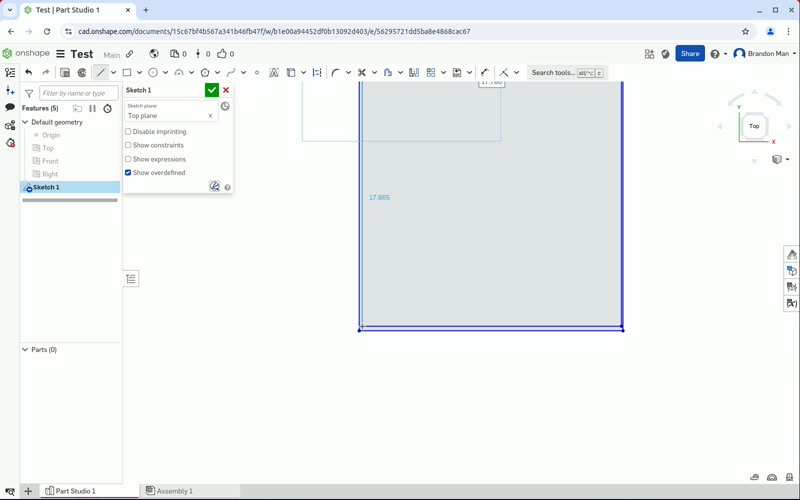
scroll(6)
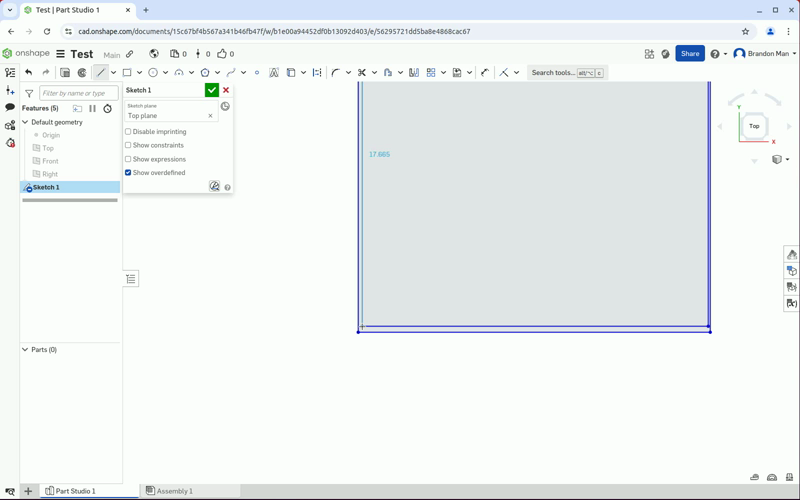
scroll(6)
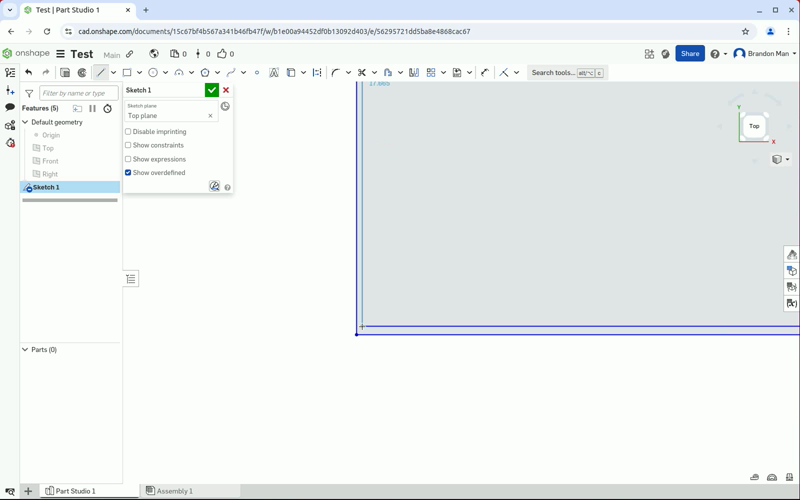
scroll(6)
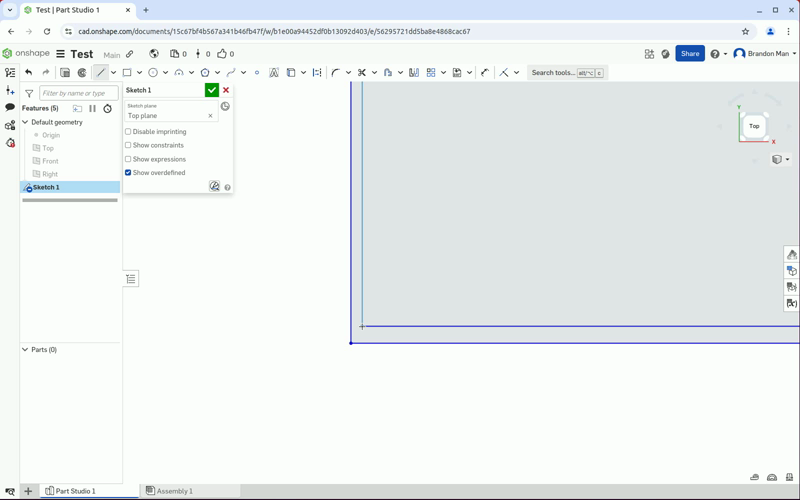
key_up(shift)
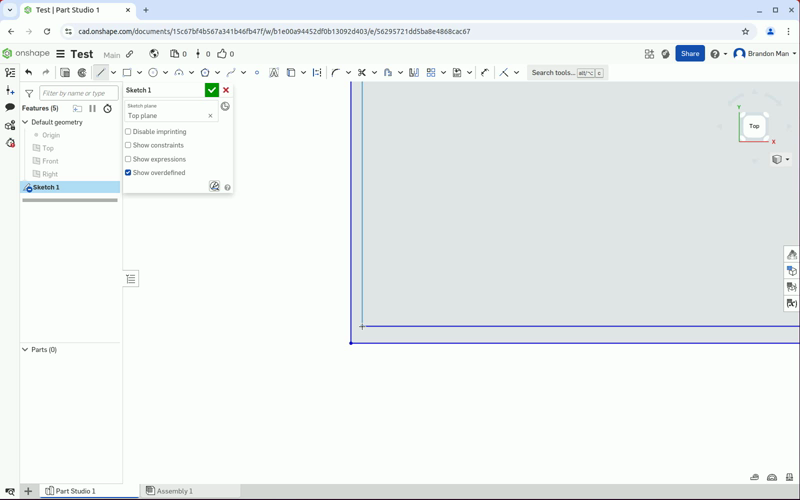
click(362, 326)
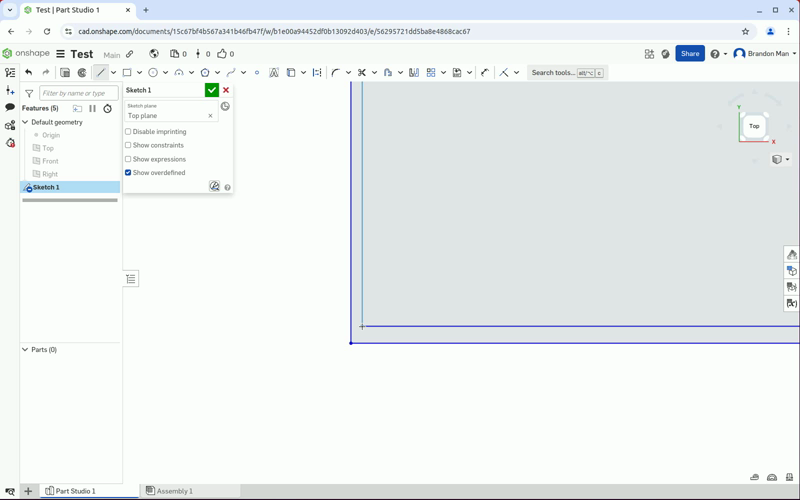
scroll(-6)
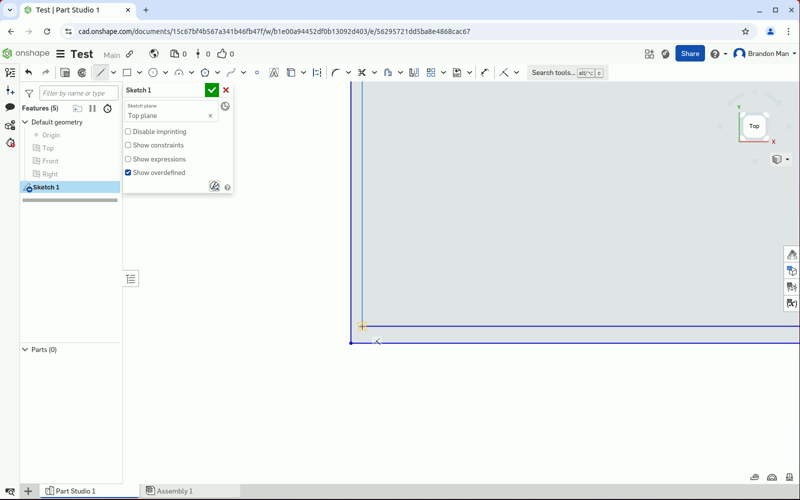
scroll(-6)
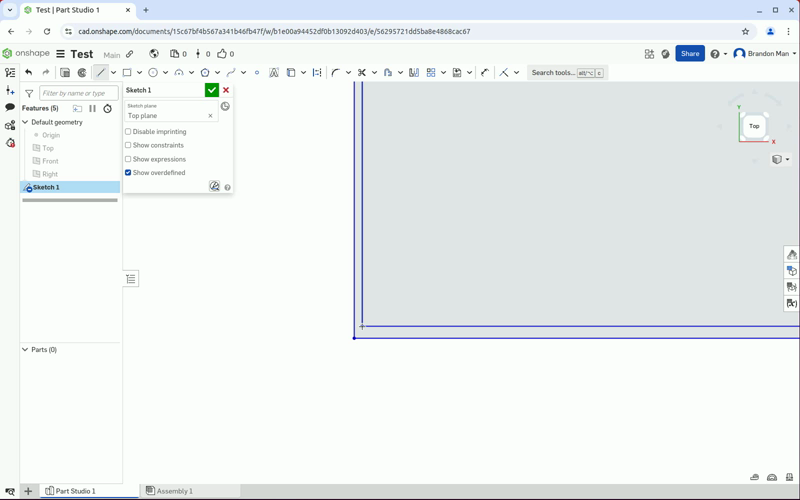
scroll(-6)
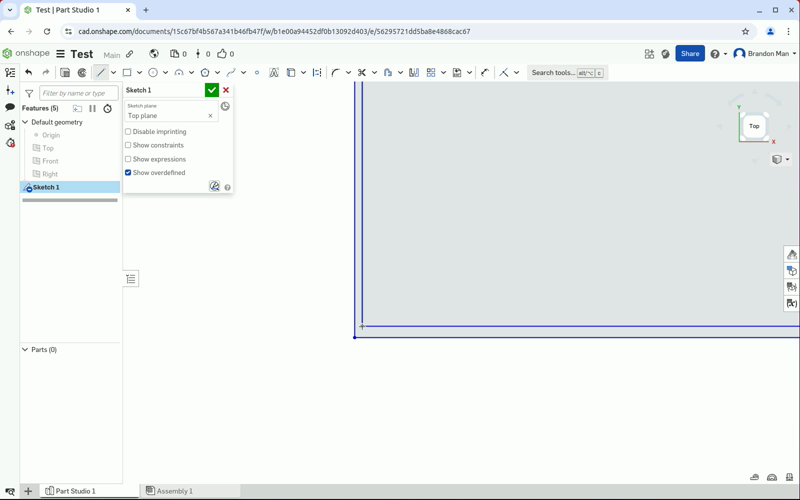
scroll(-6)
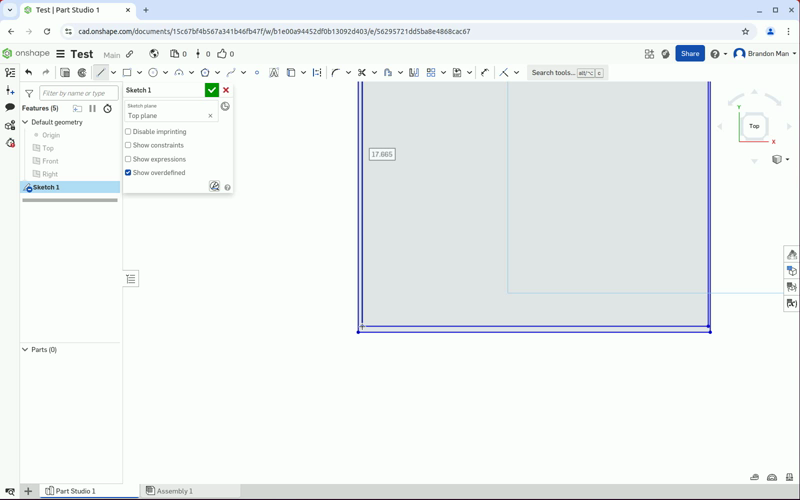
scroll(-6)
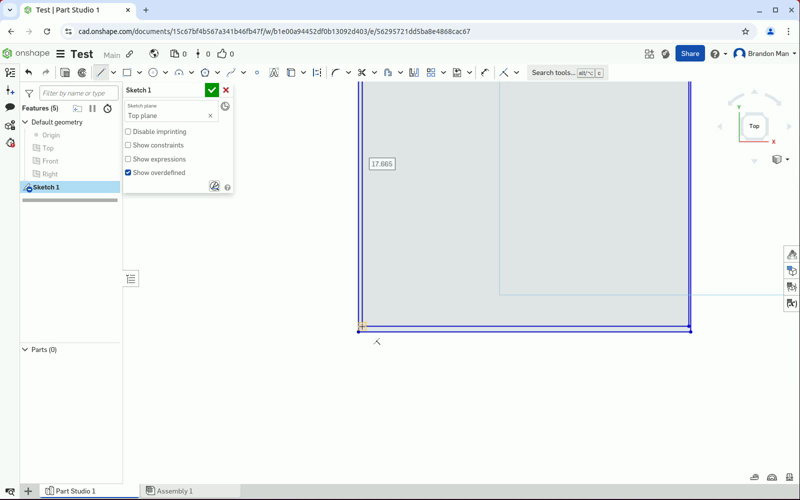
scroll(-6)
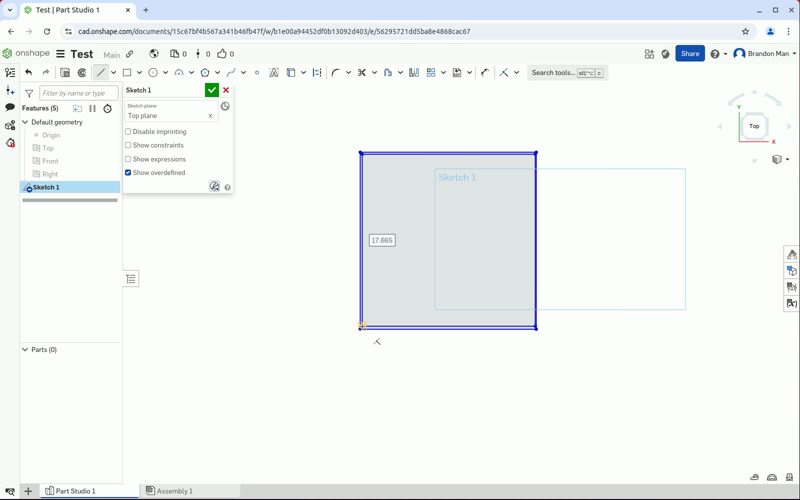
scroll(-6)
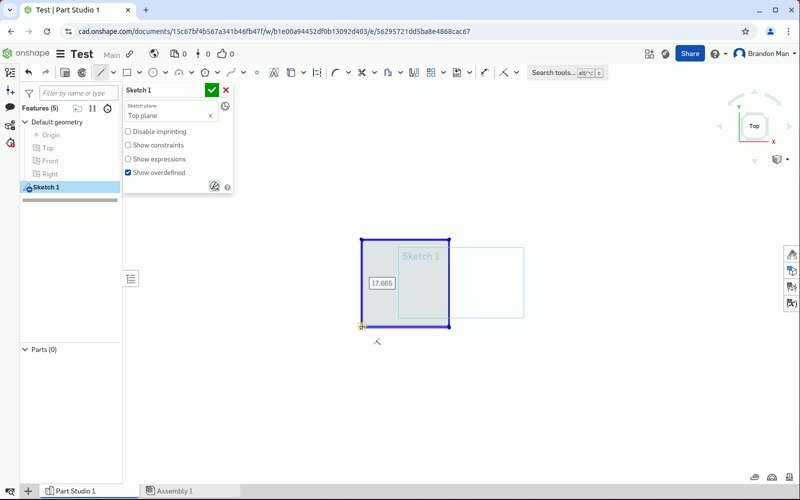
key(esc)
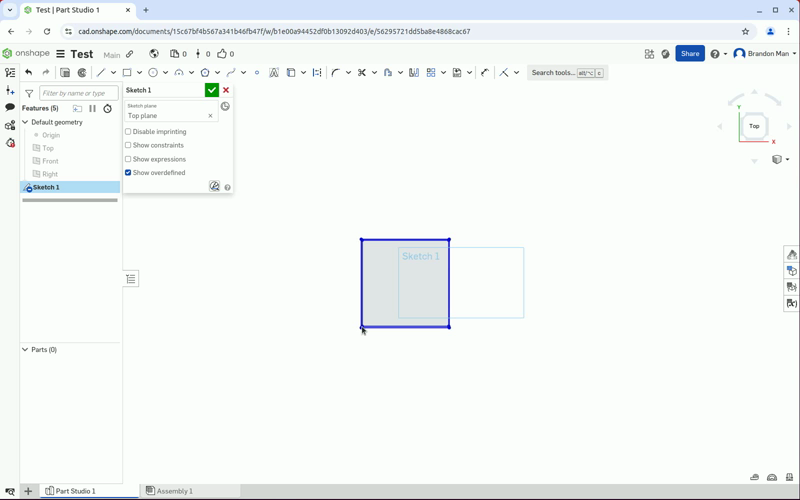
mouse_move(449, 277)
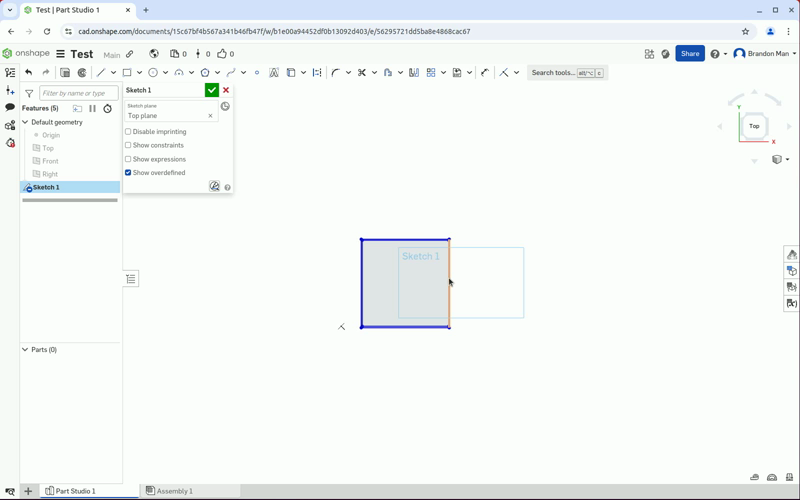
scroll(6)
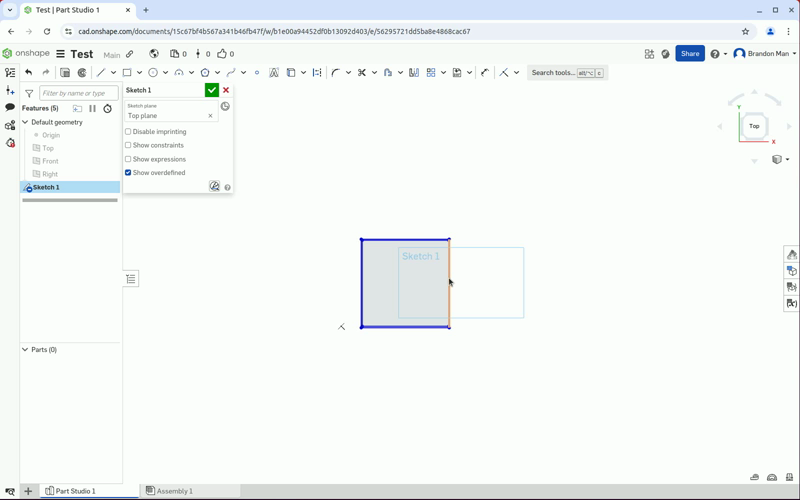
scroll(6)
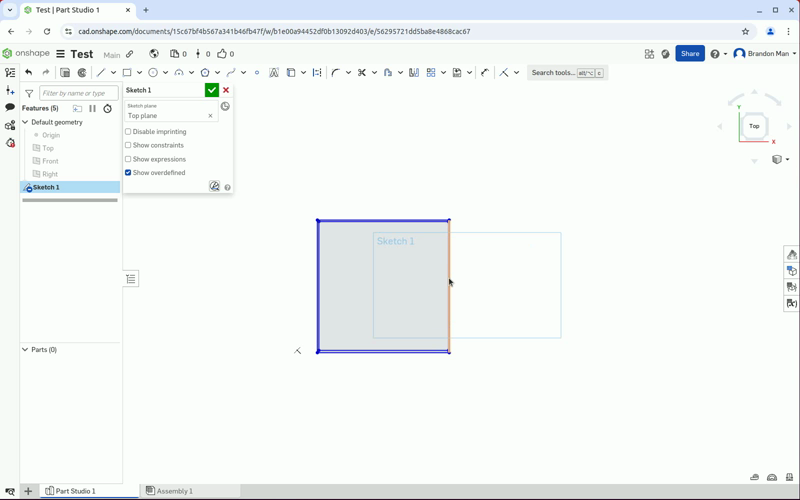
scroll(6)
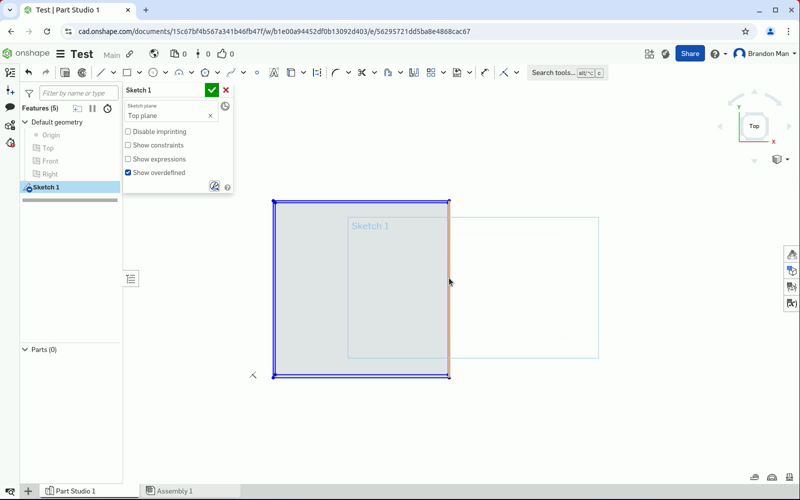
scroll(6)
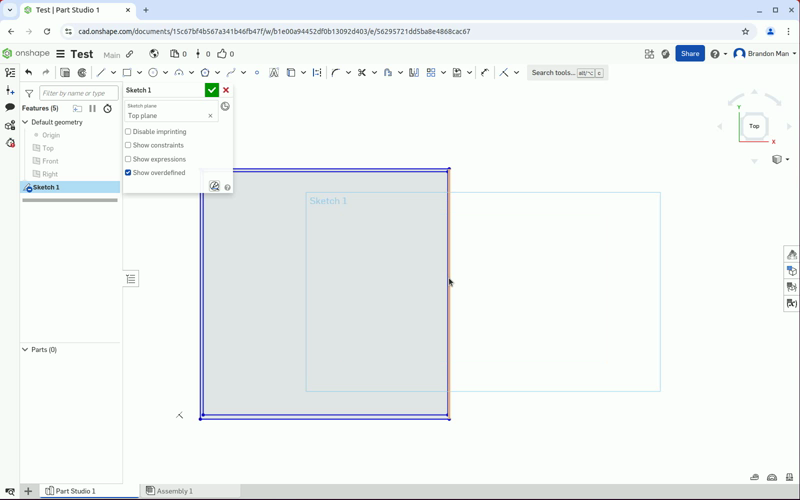
scroll(6)
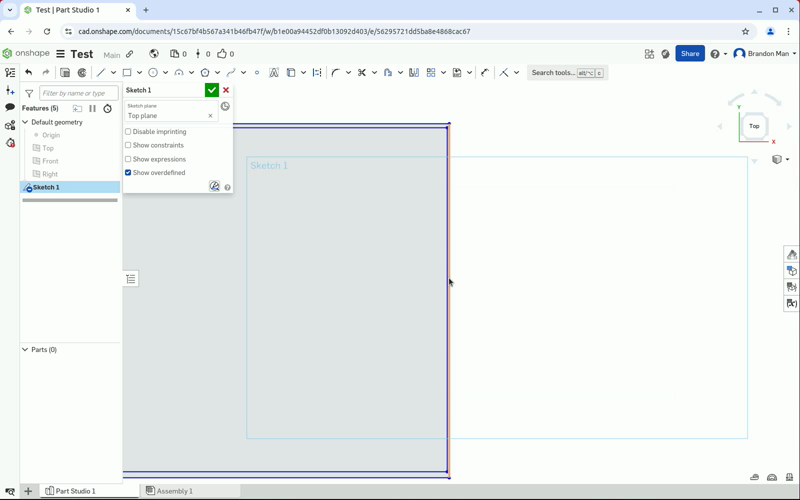
scroll(6)
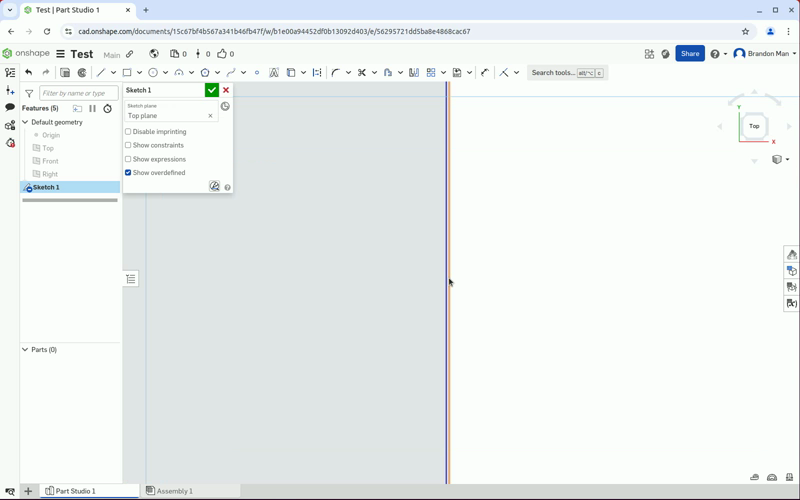
scroll(6)
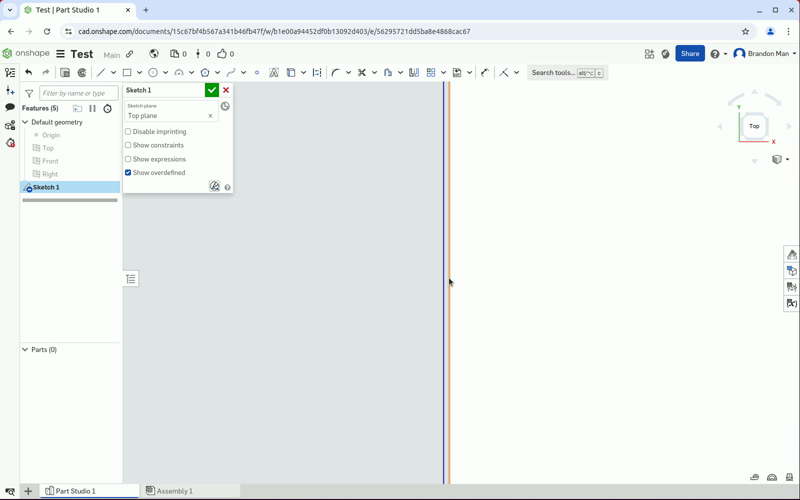
click(449, 277)
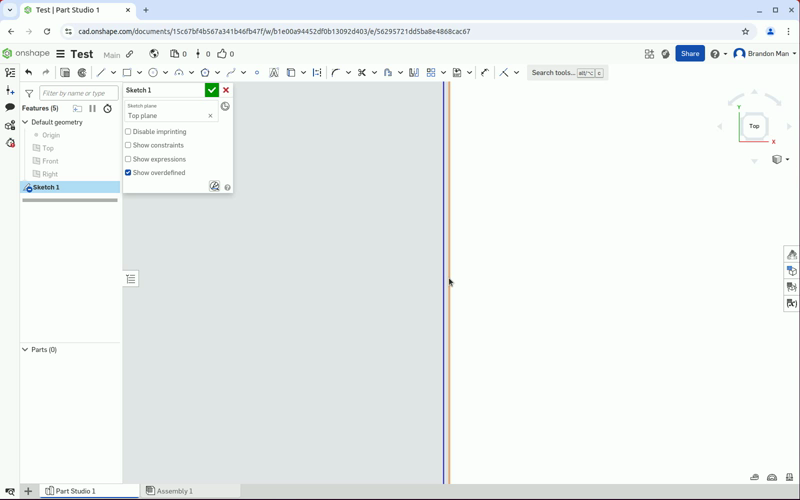
scroll(-6)
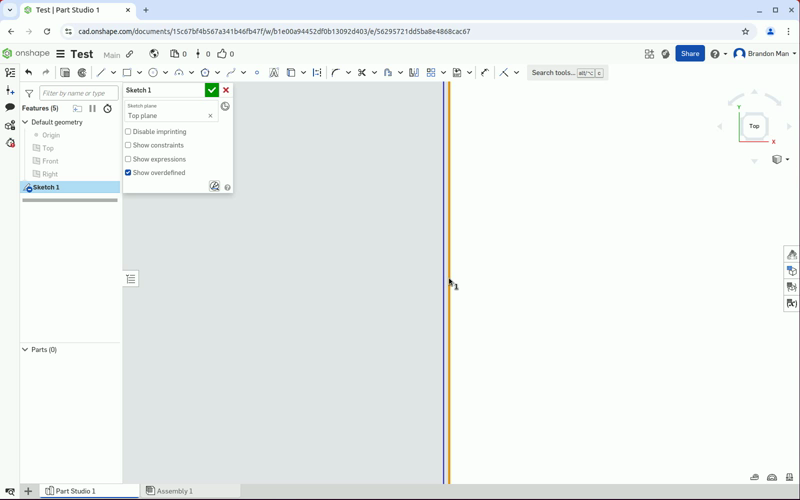
scroll(-6)
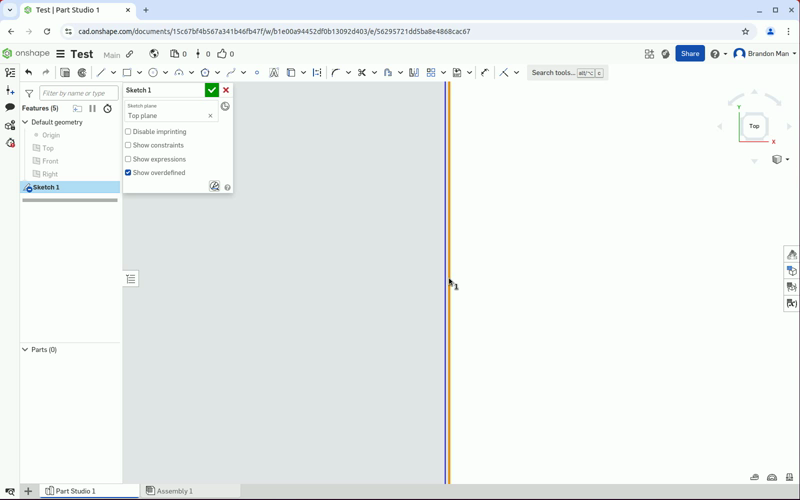
scroll(-6)
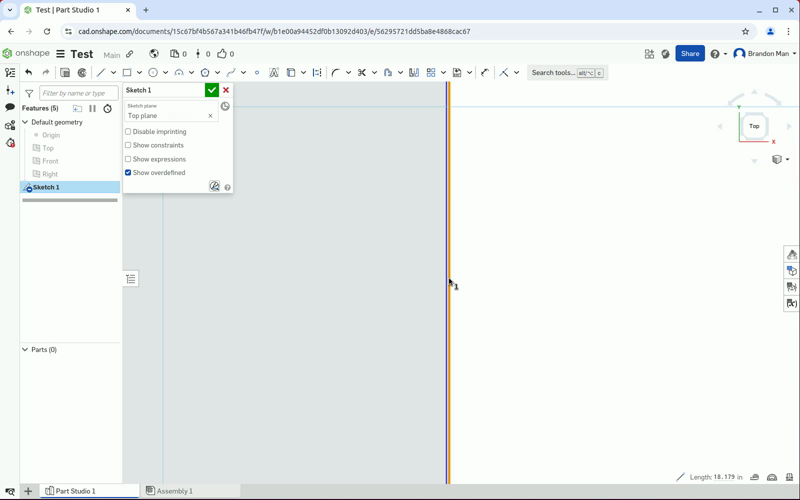
scroll(-6)
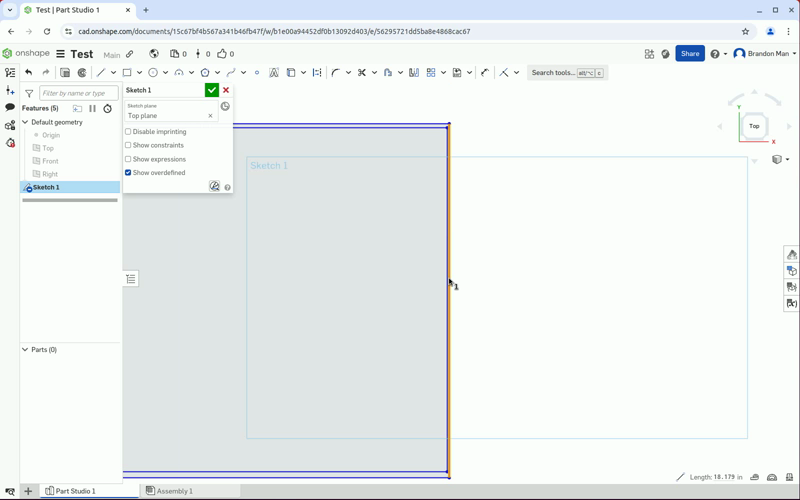
scroll(-6)
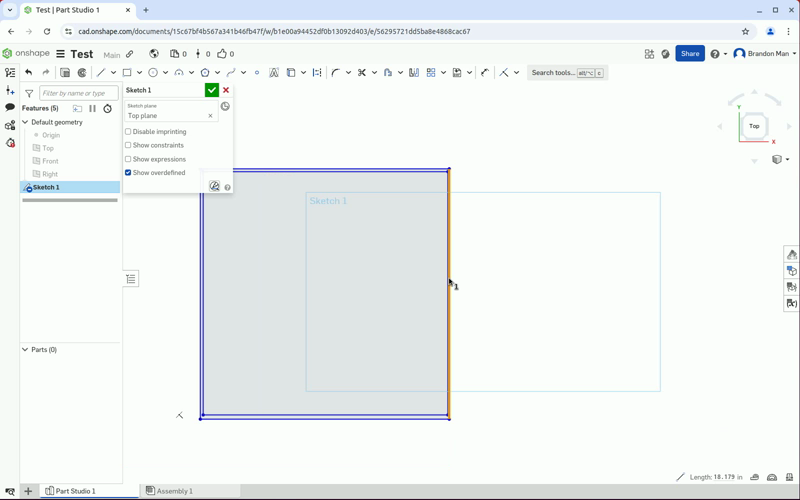
scroll(-6)
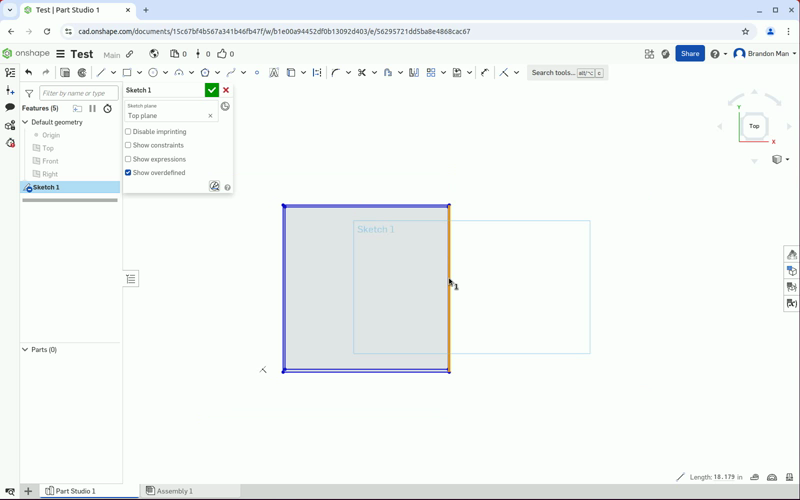
scroll(-6)
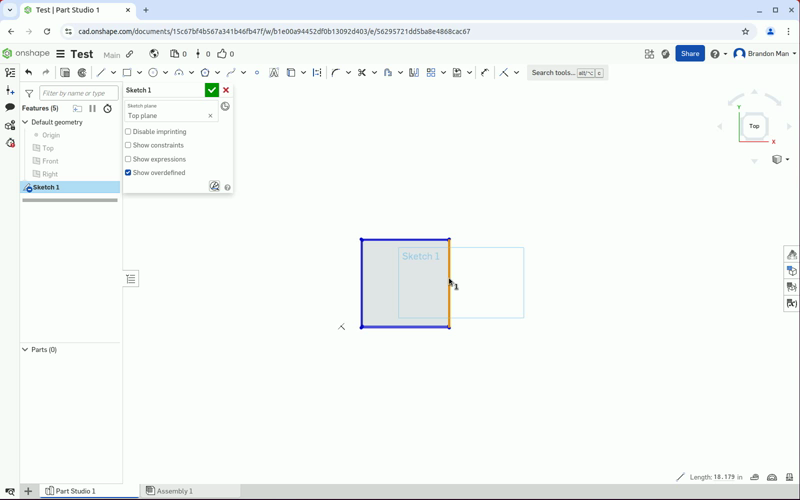
mouse_move(73, 352)
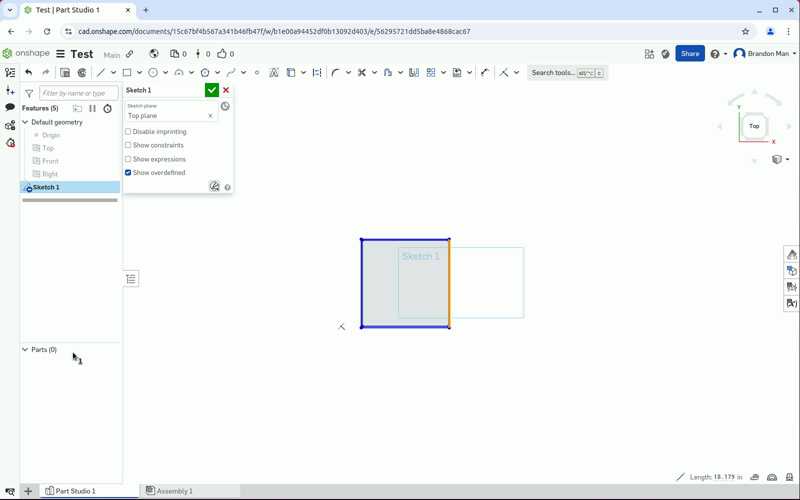
key(shift+y)
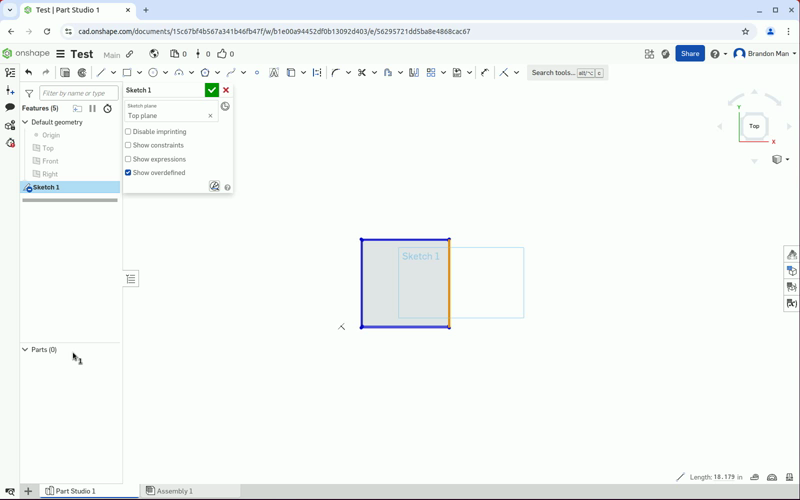
key(shift+e)
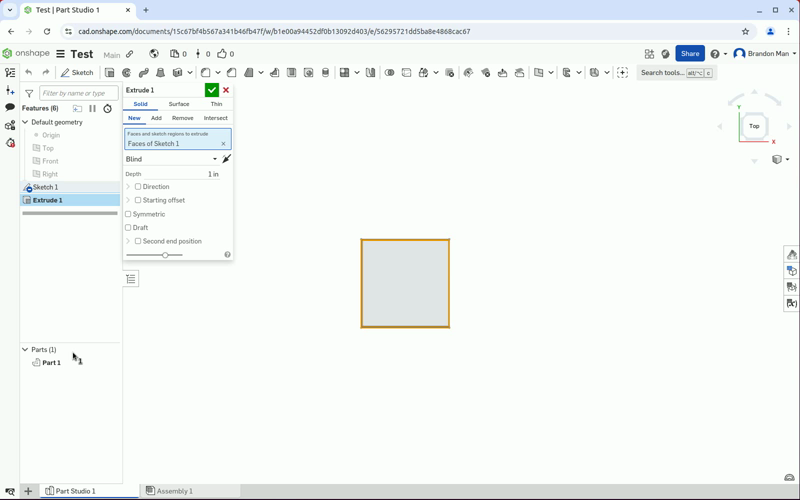
mouse_move(143, 106)
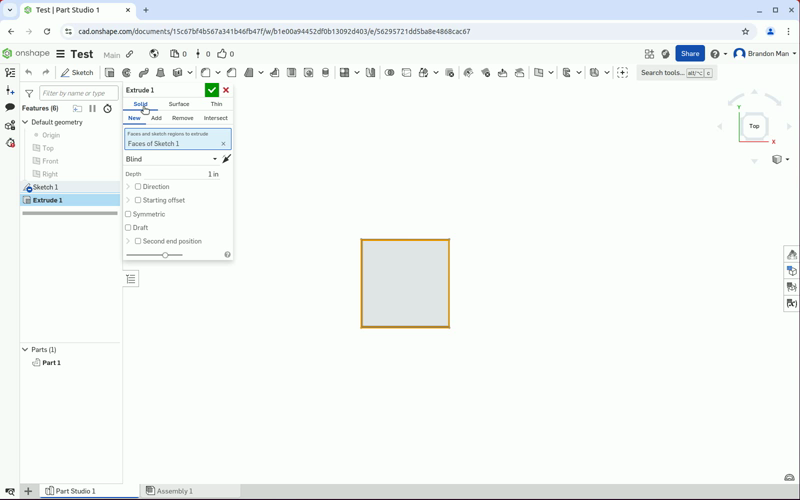
click(143, 106)
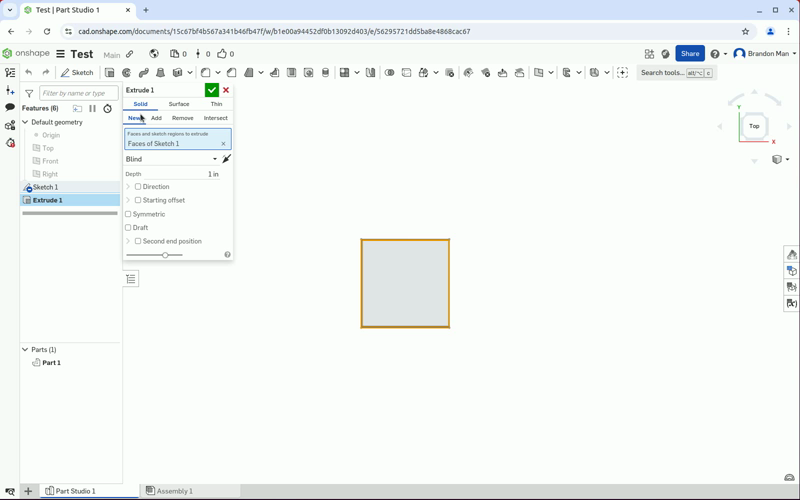
mouse_move(137, 120)
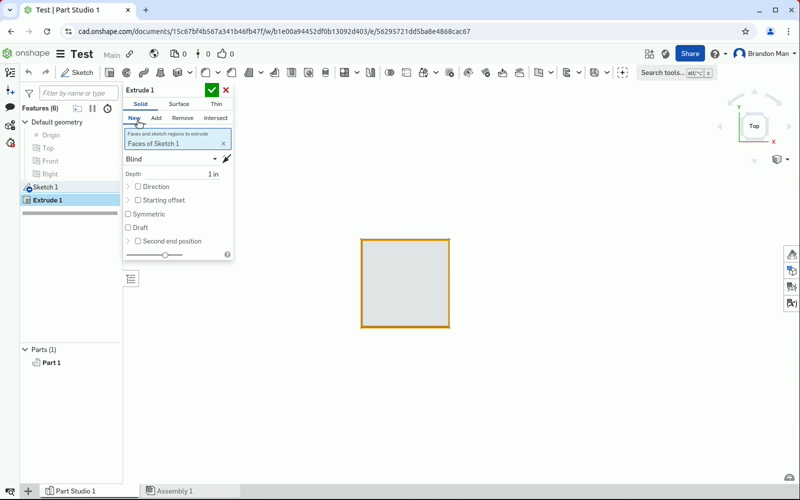
click(137, 120)
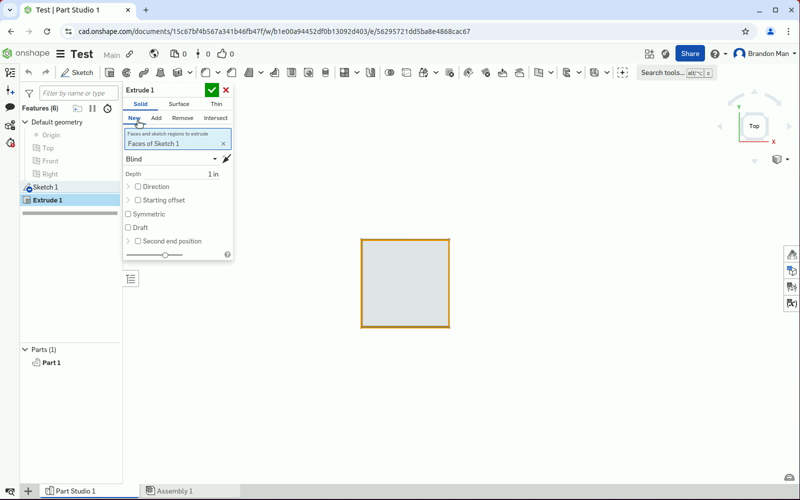
key(tab, 4)
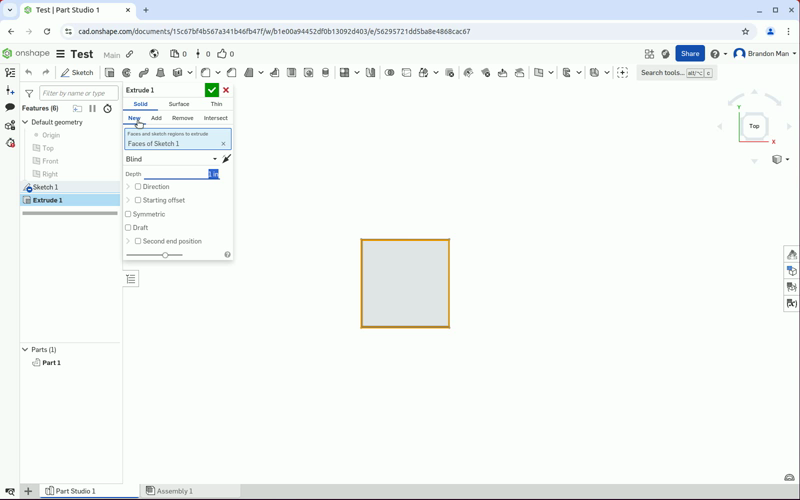
text(10.832)
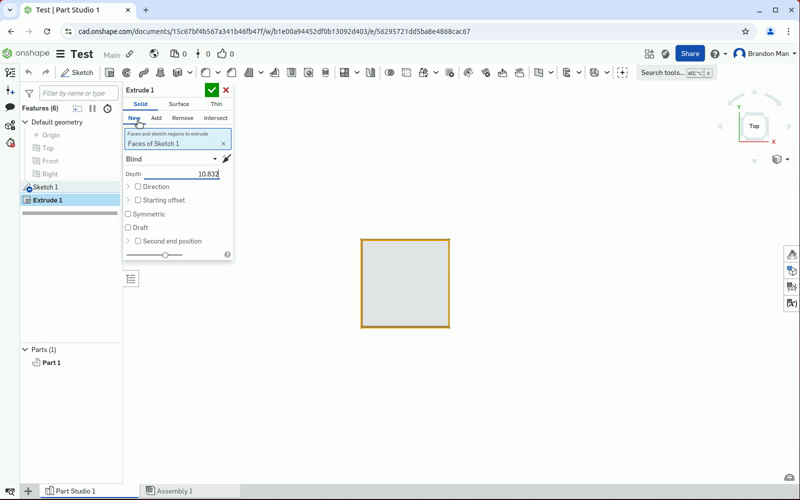
key(enter)
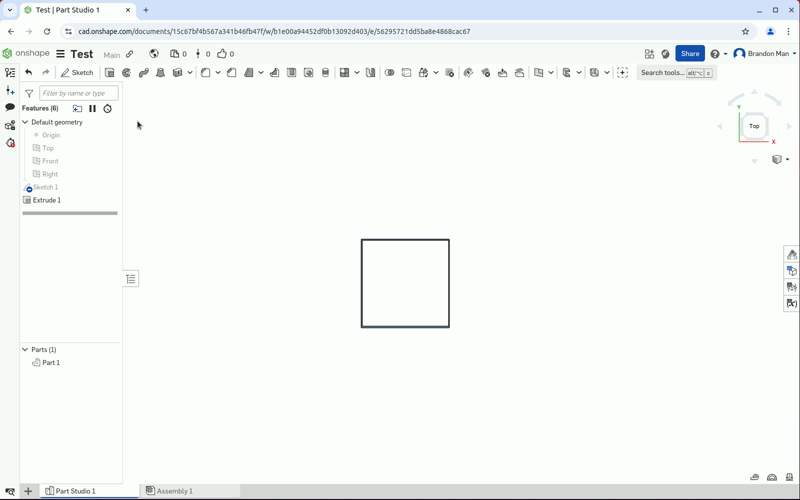
key(shift+h)
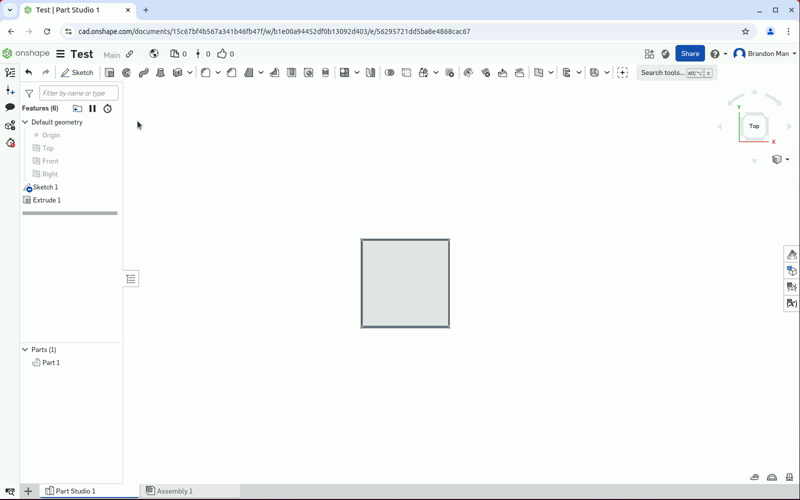
key(shift+h)
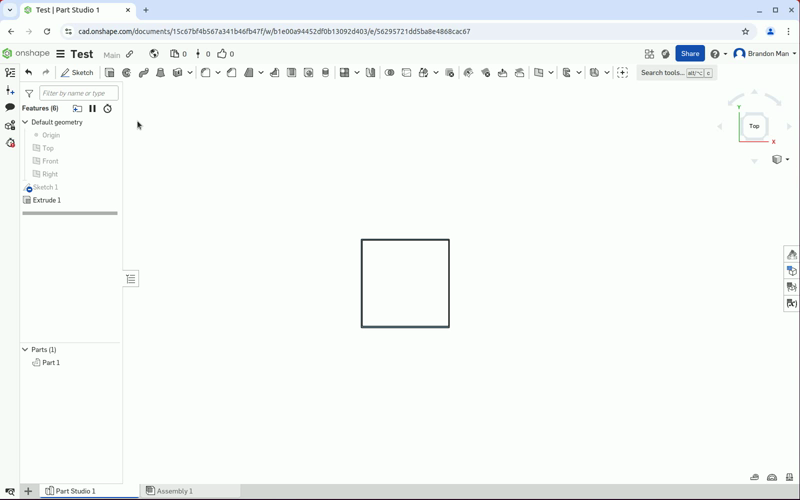
mouse_move(73, 189)
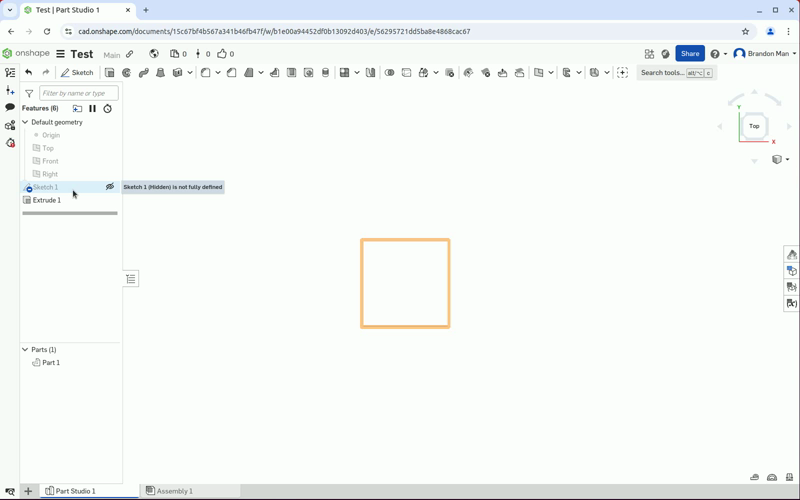
click(73, 189)
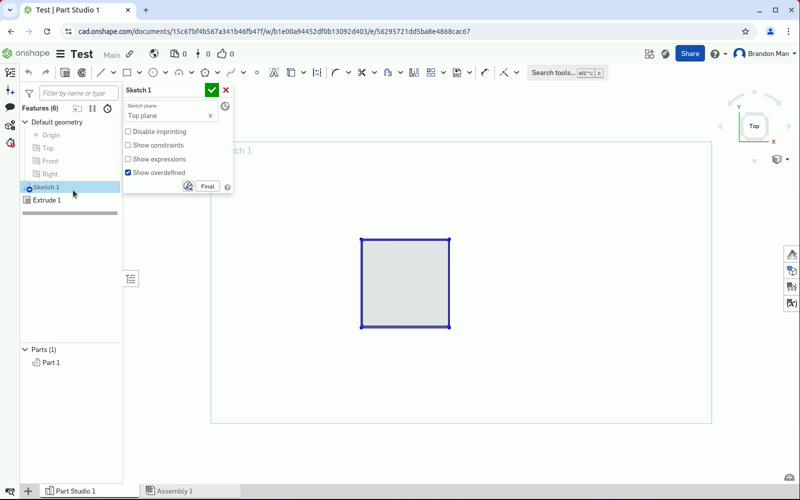
mouse_move(229, 92)
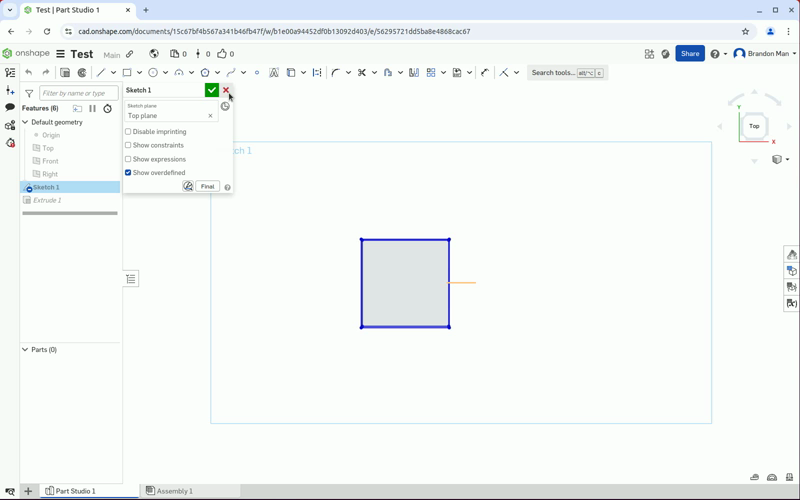
click(229, 92)
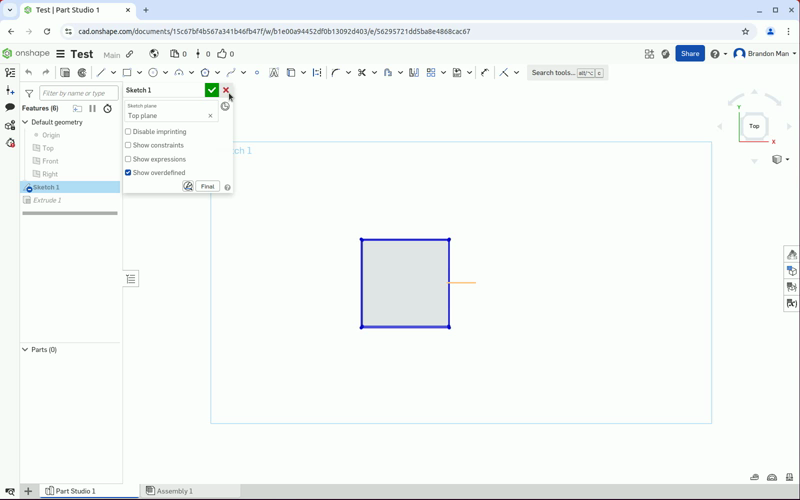
key(shift+s)
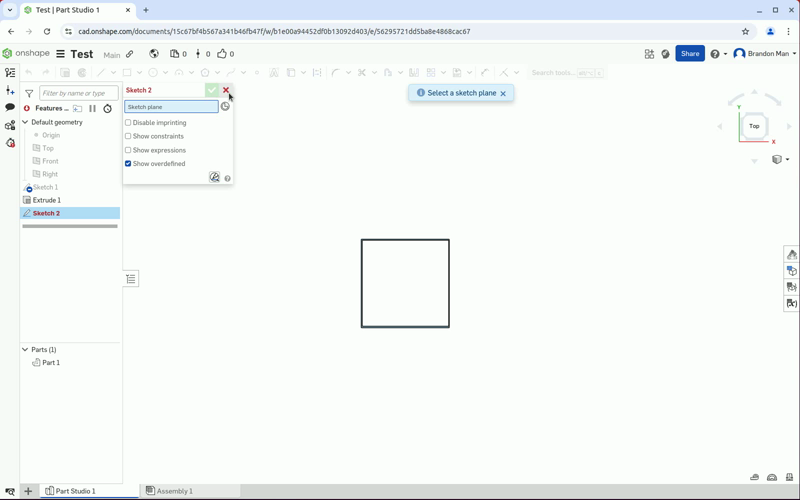
mouse_move(73, 150)
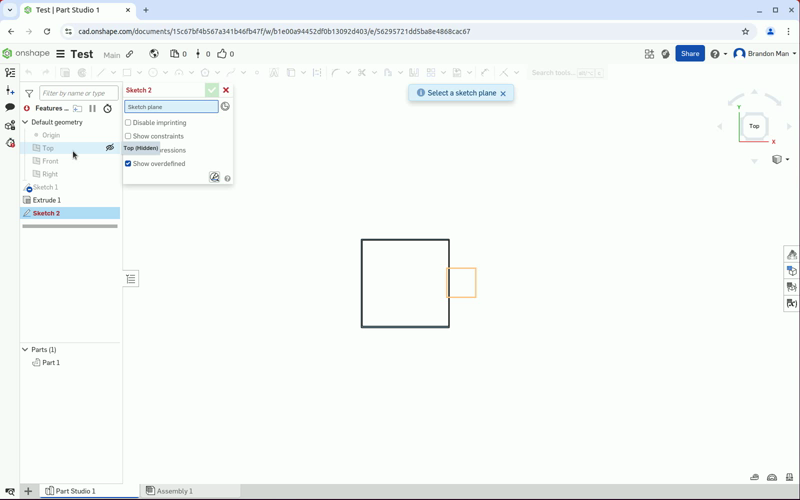
click(73, 150)
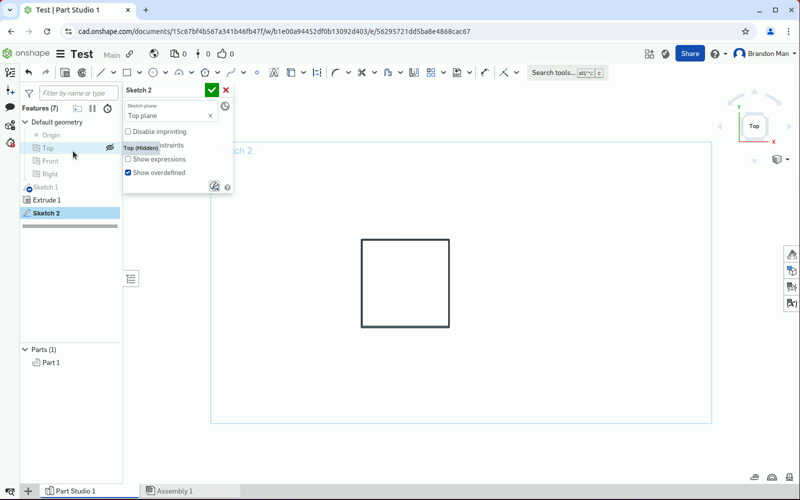
mouse_move(73, 352)
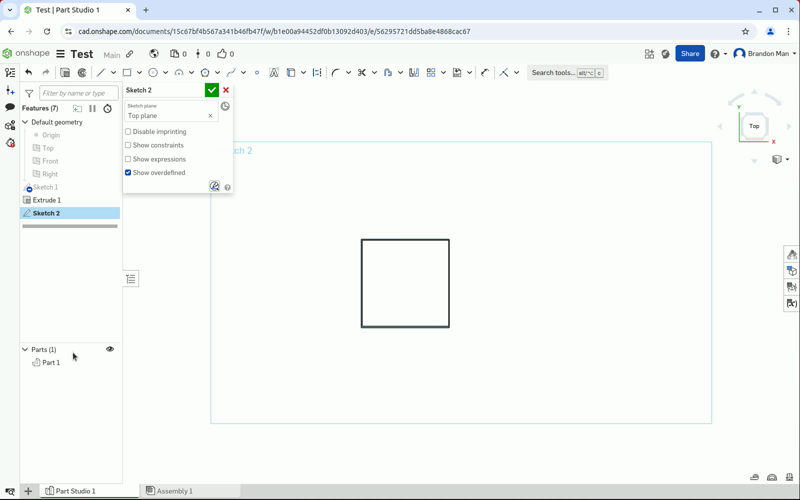
key(y)
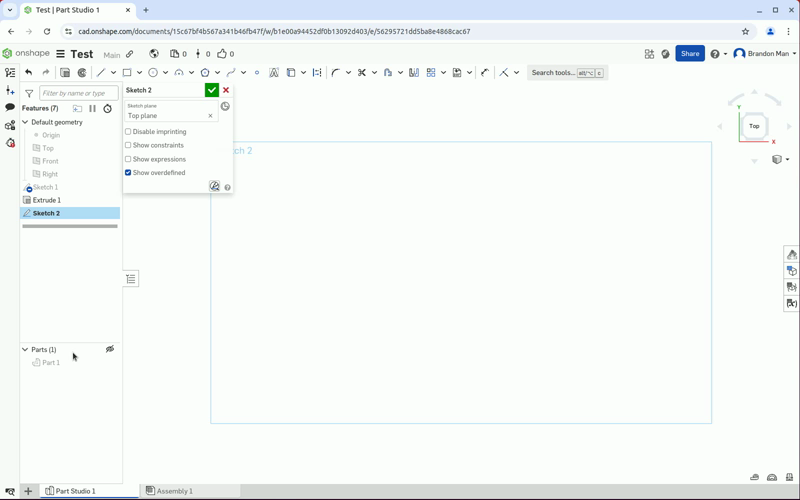
key(l)
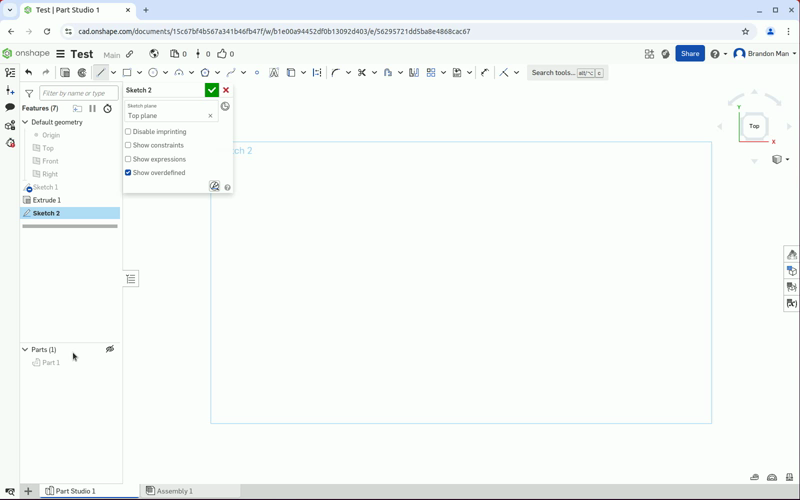
key_down(shift)
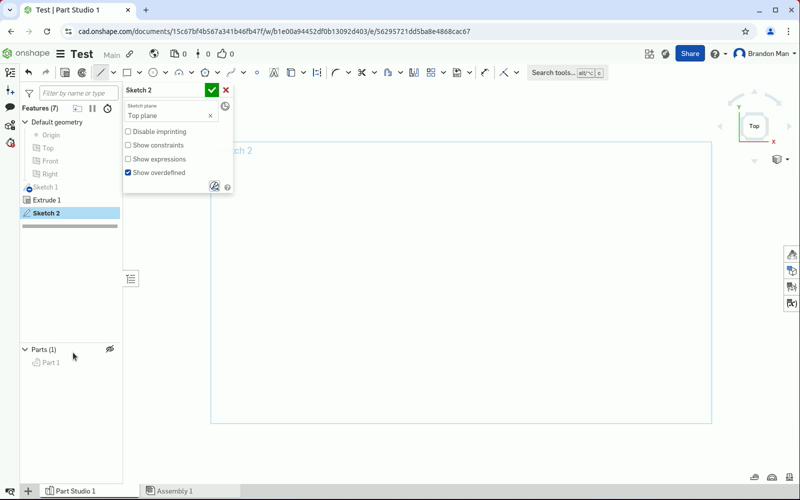
mouse_move(348, 339)
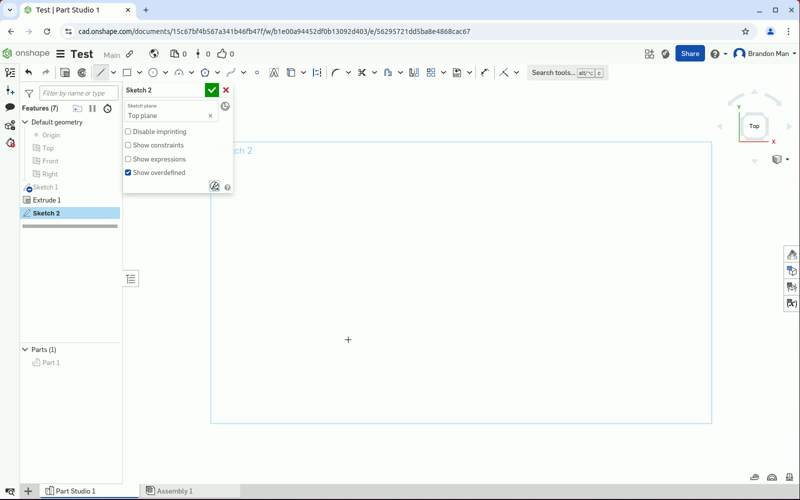
click(348, 339)
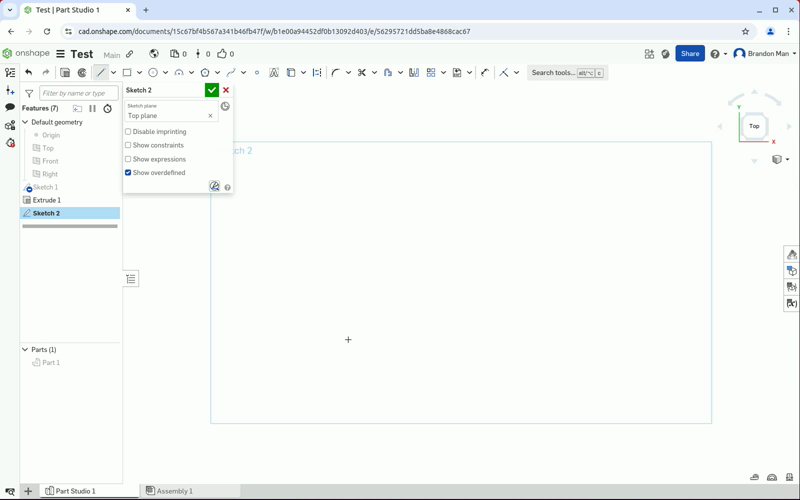
key_up(shift)
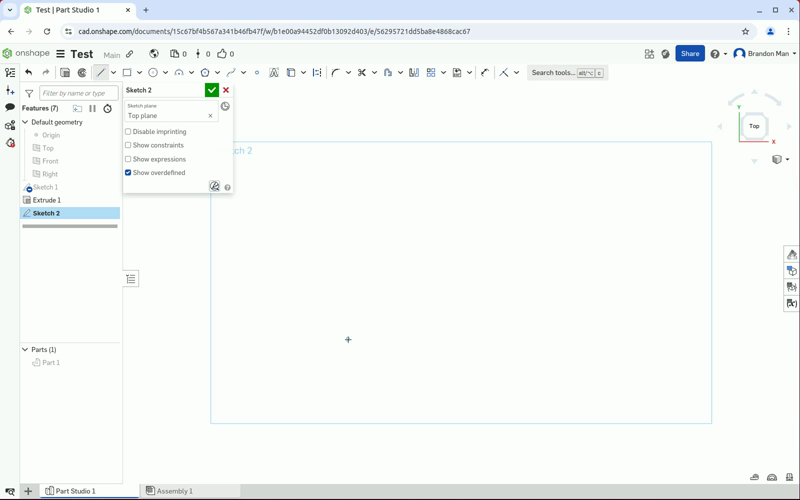
key_down(shift)
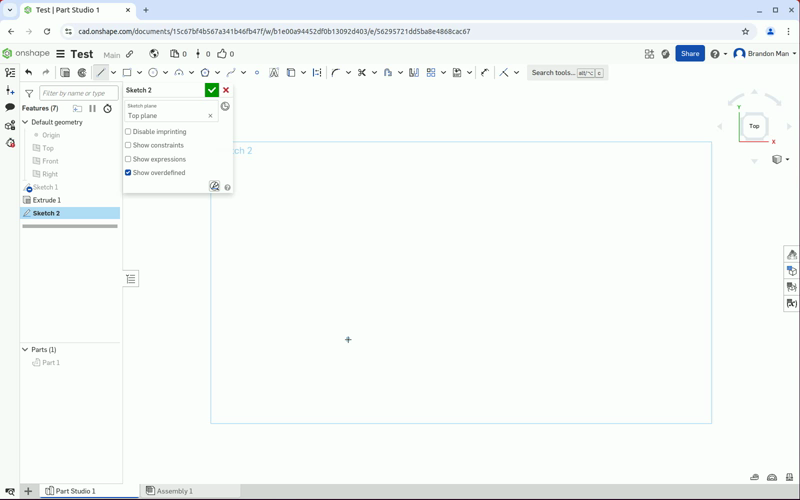
mouse_move(461, 339)
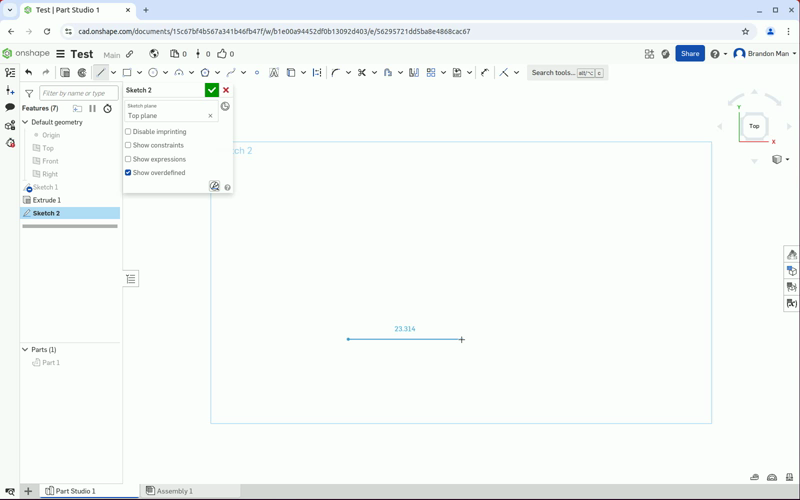
click(461, 339)
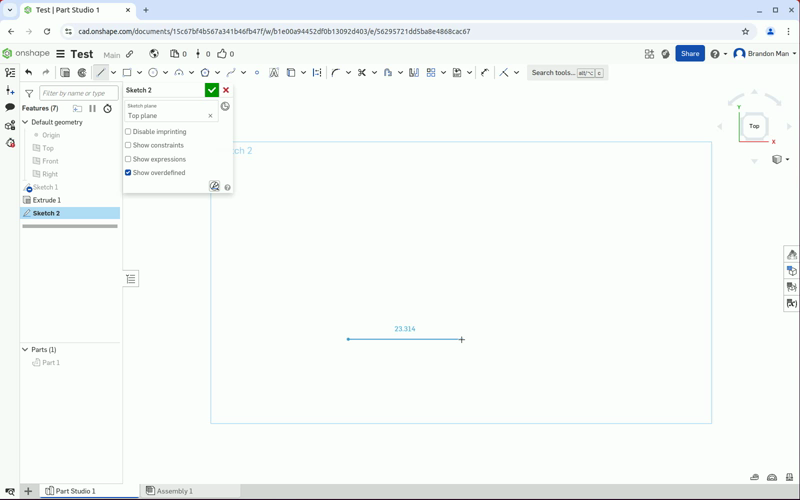
key_up(shift)
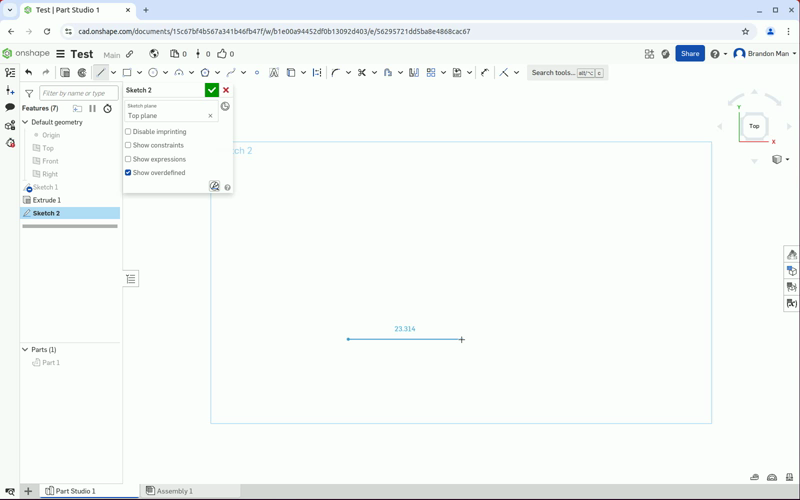
key_down(shift)
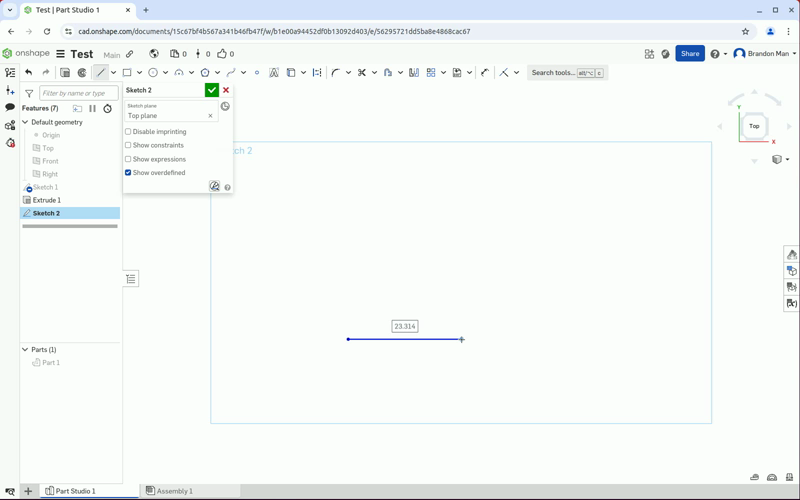
mouse_move(461, 225)
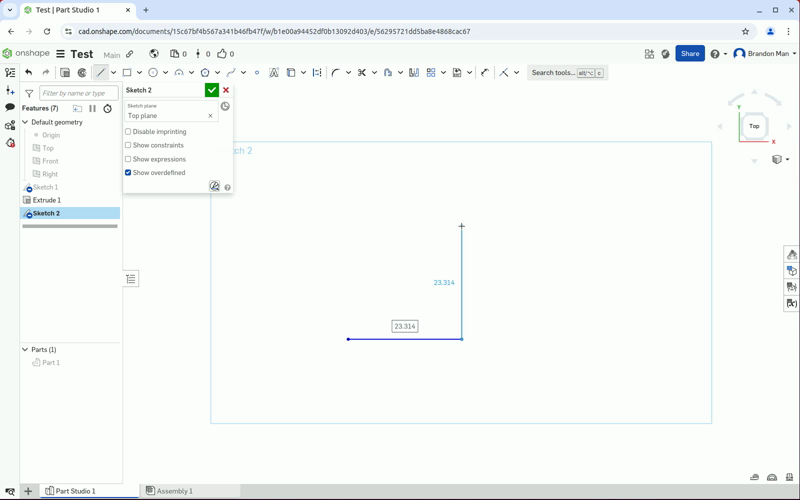
click(461, 225)
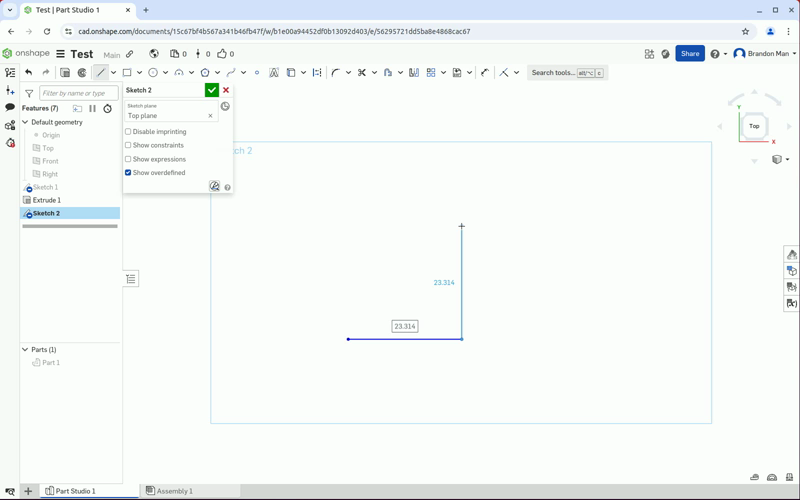
key_up(shift)
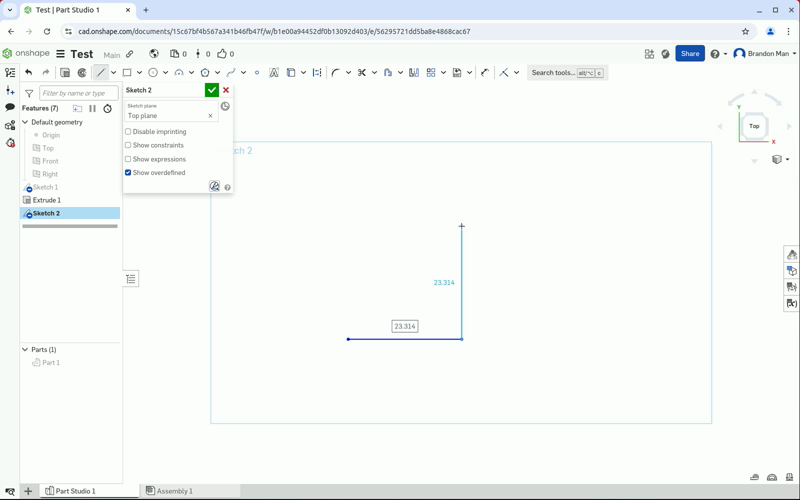
key_down(shift)
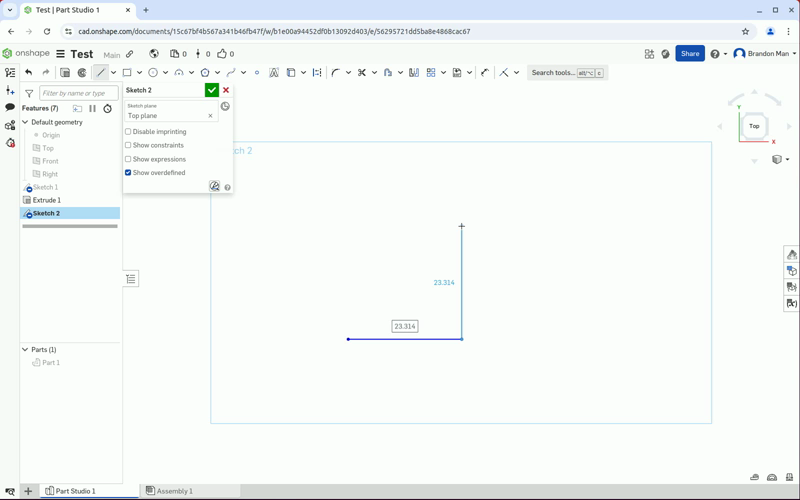
mouse_move(348, 225)
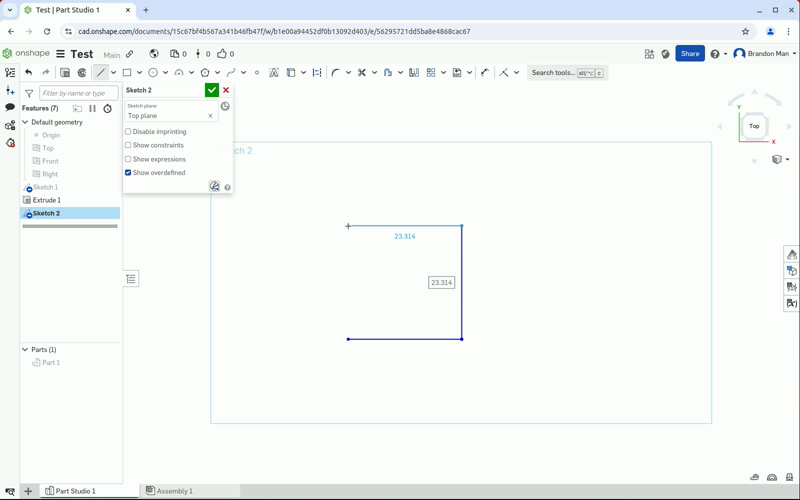
click(348, 225)
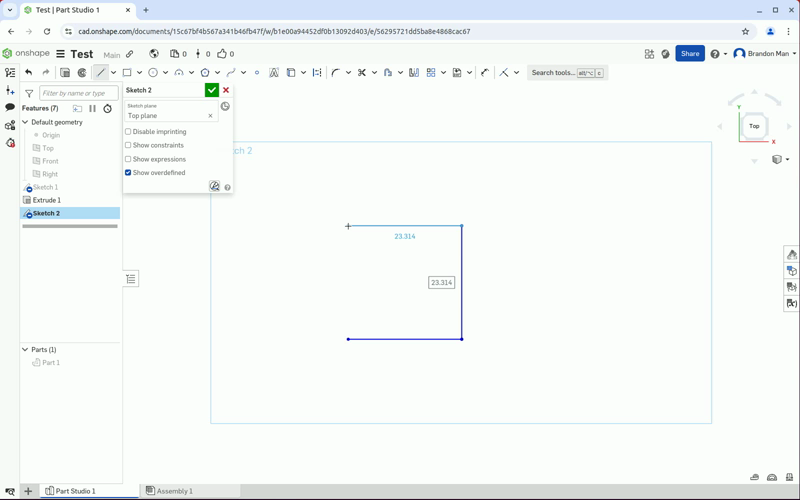
key_up(shift)
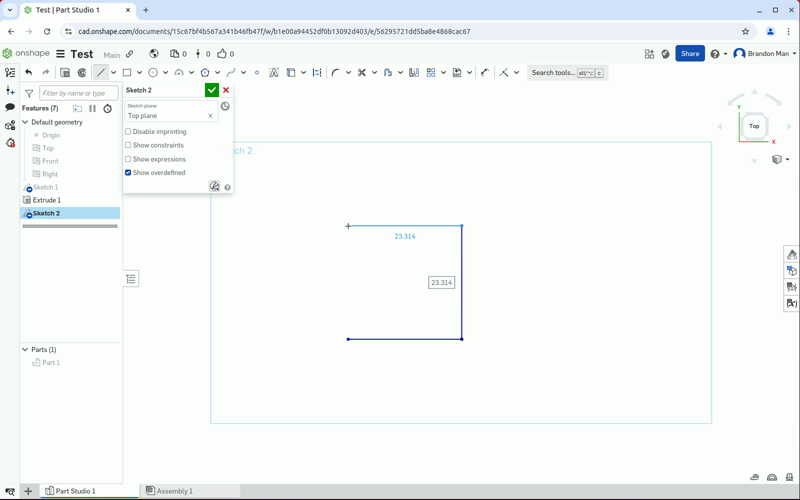
key_down(shift)
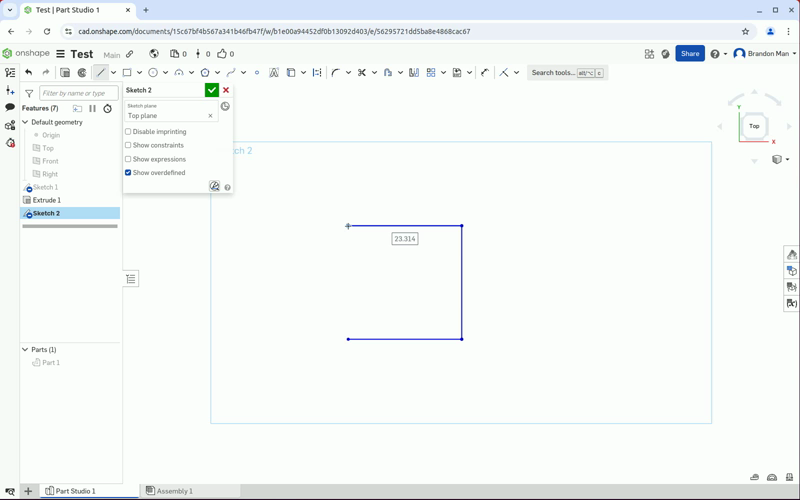
mouse_move(348, 339)
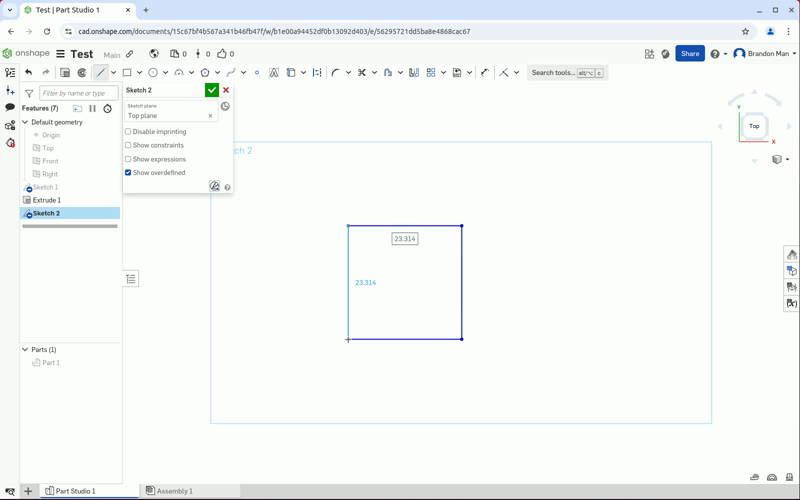
key_up(shift)
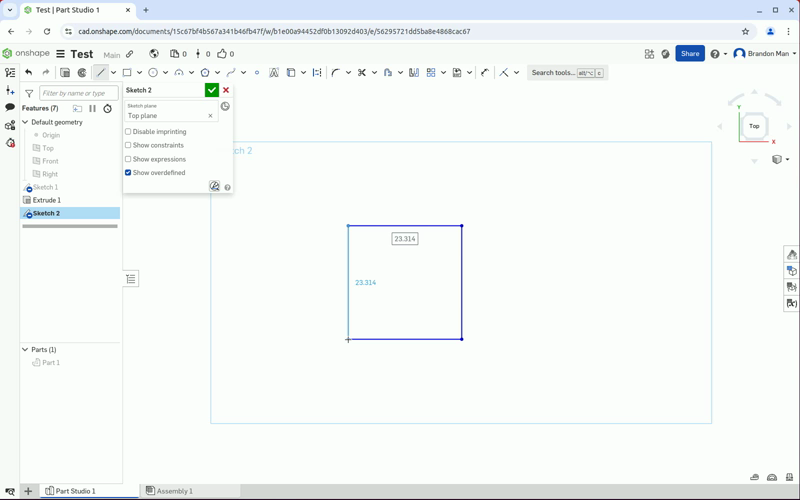
click(348, 339)
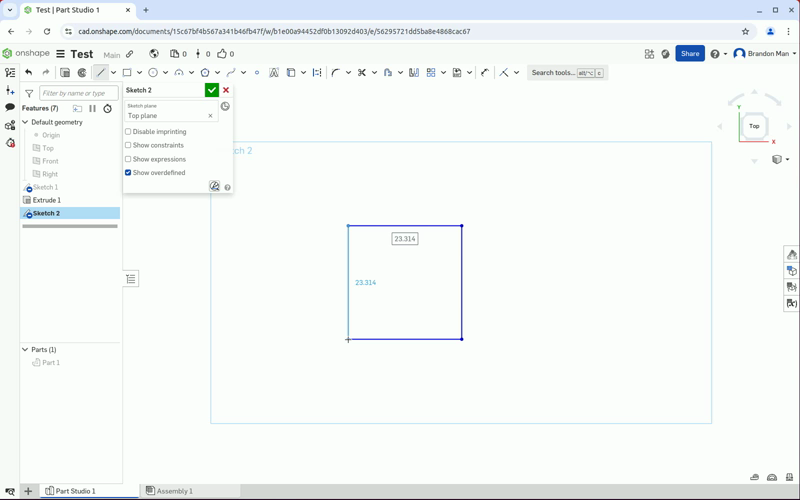
key(esc)
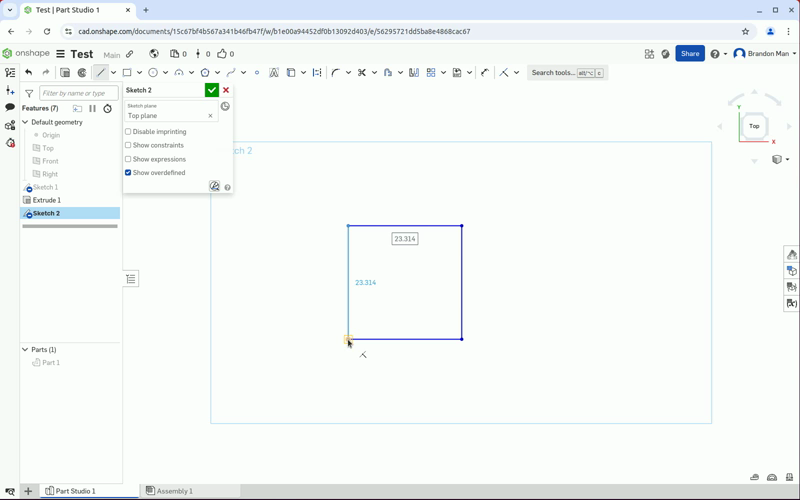
key(l)
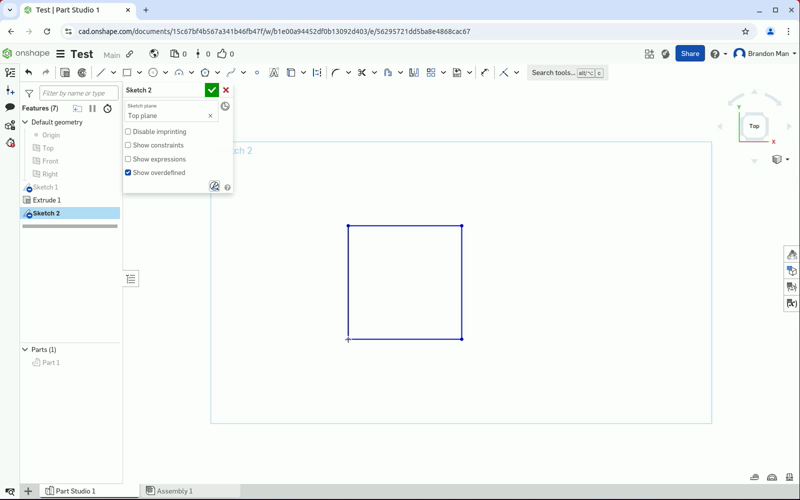
key_down(shift)
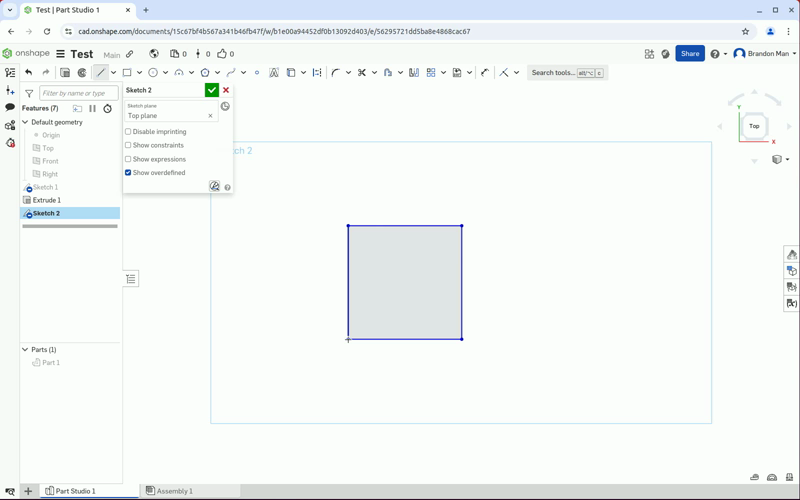
mouse_move(360, 327)
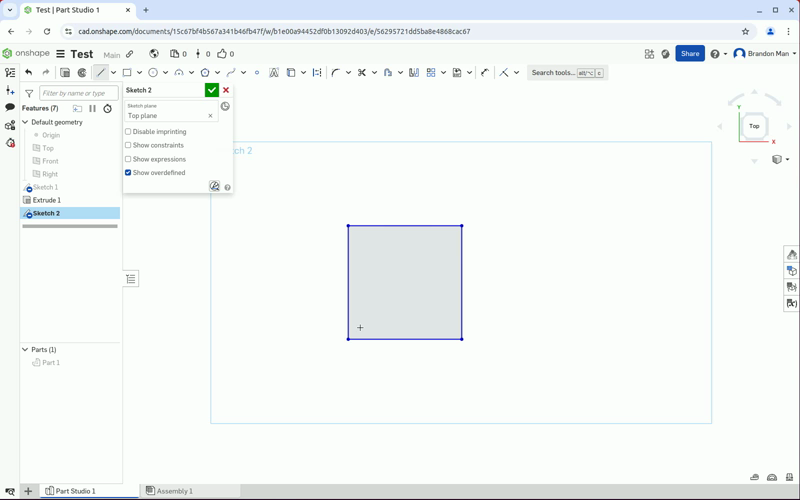
click(360, 327)
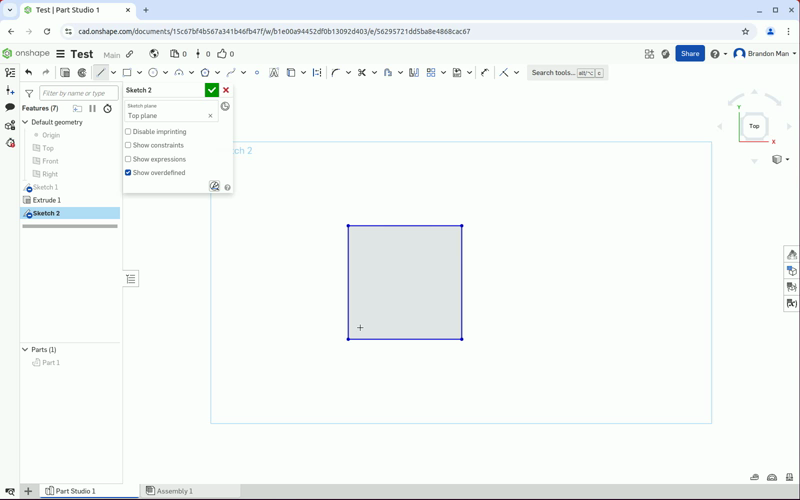
key_up(shift)
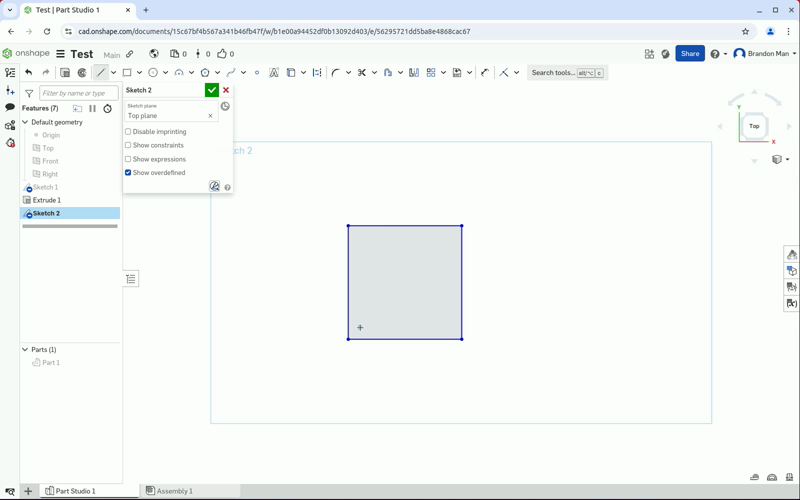
key_down(shift)
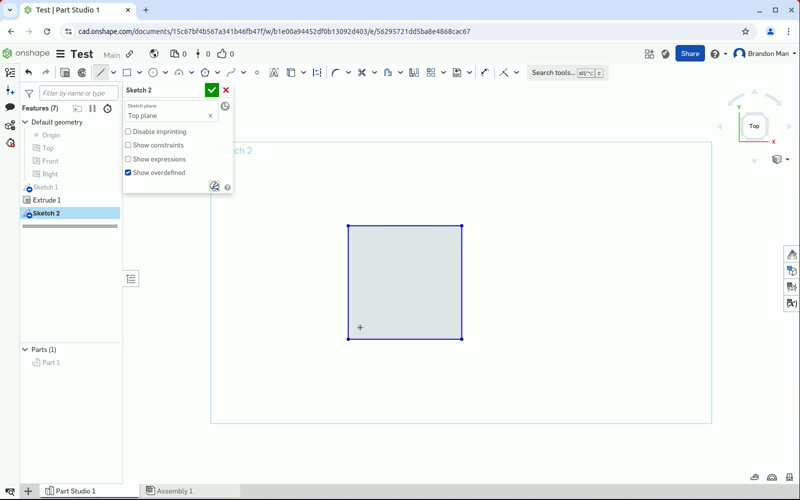
mouse_move(450, 327)
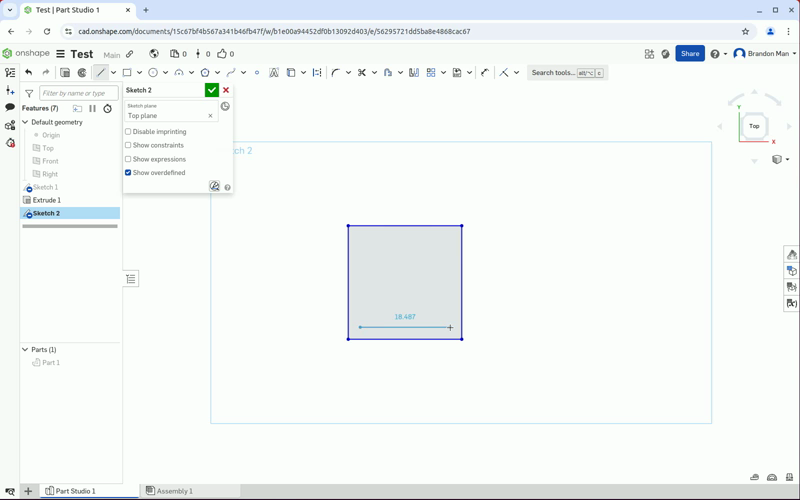
click(450, 327)
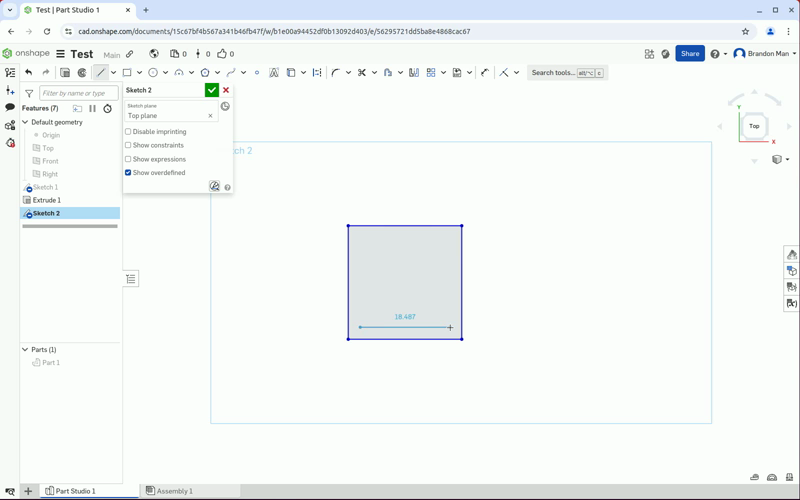
key_up(shift)
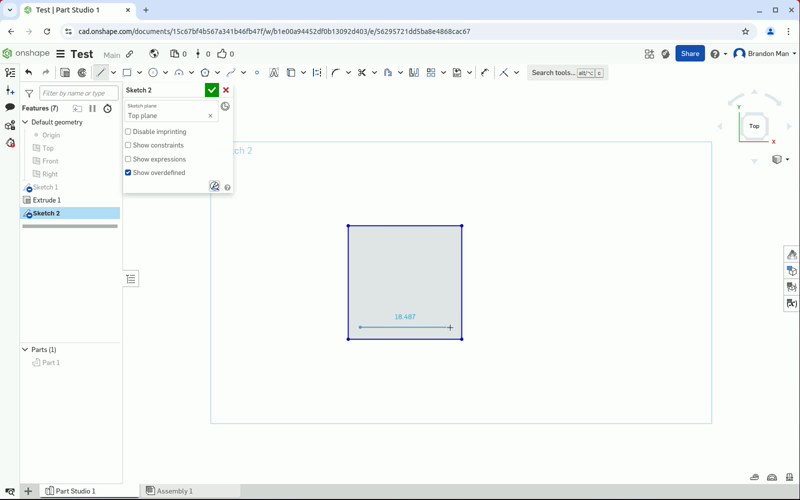
key_down(shift)
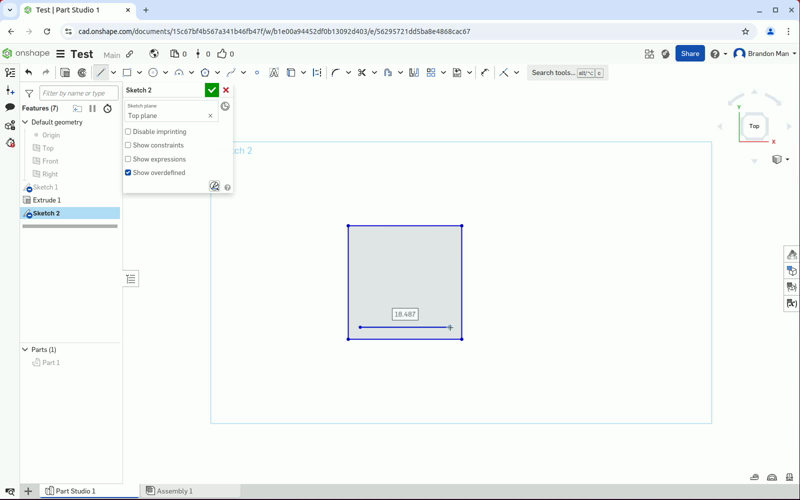
mouse_move(450, 237)
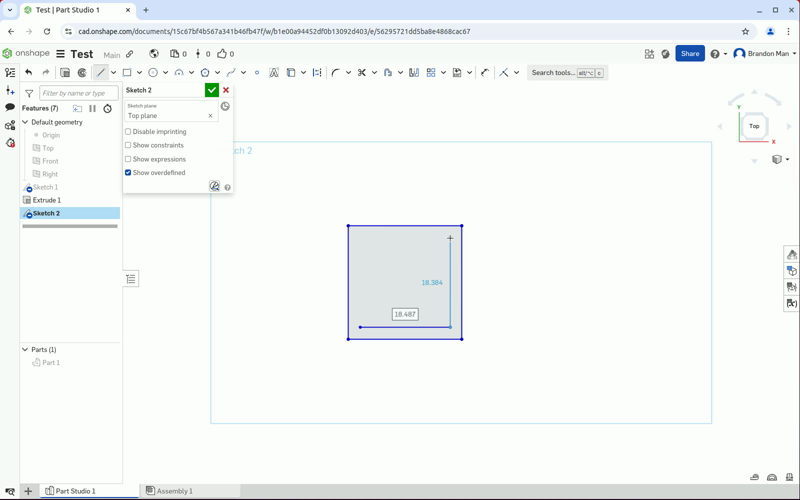
click(450, 237)
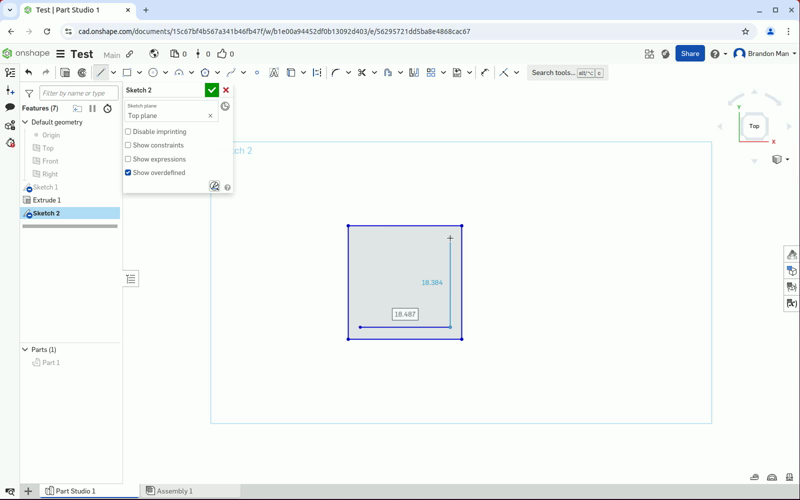
key_up(shift)
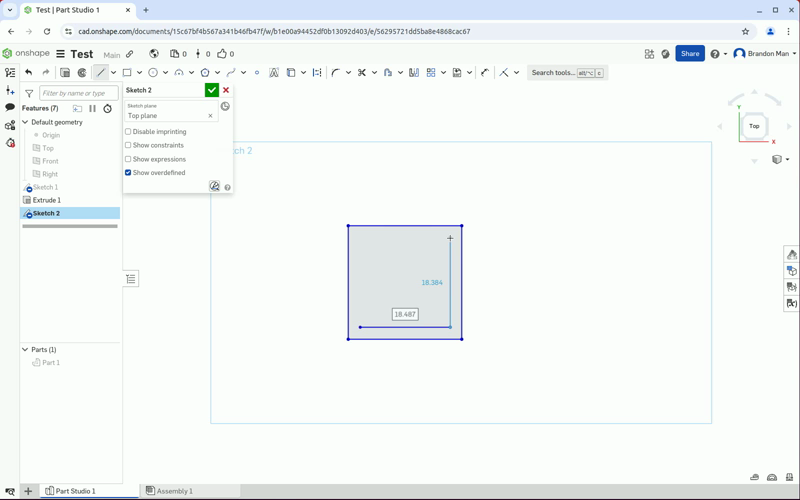
key_down(shift)
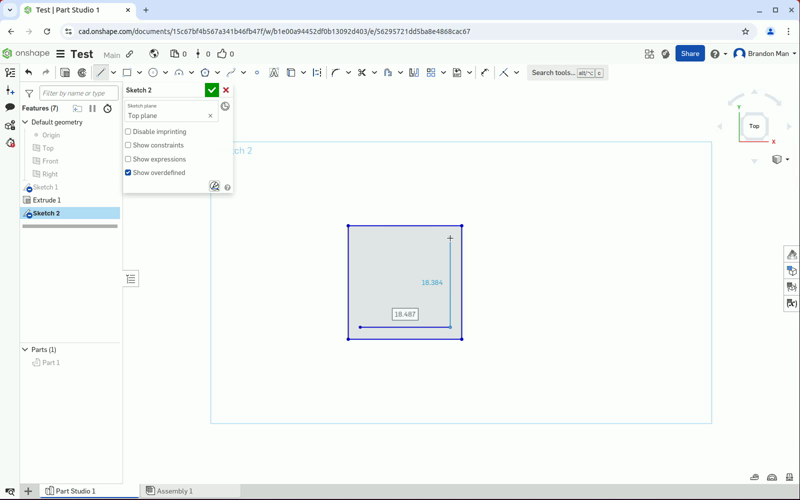
mouse_move(360, 237)
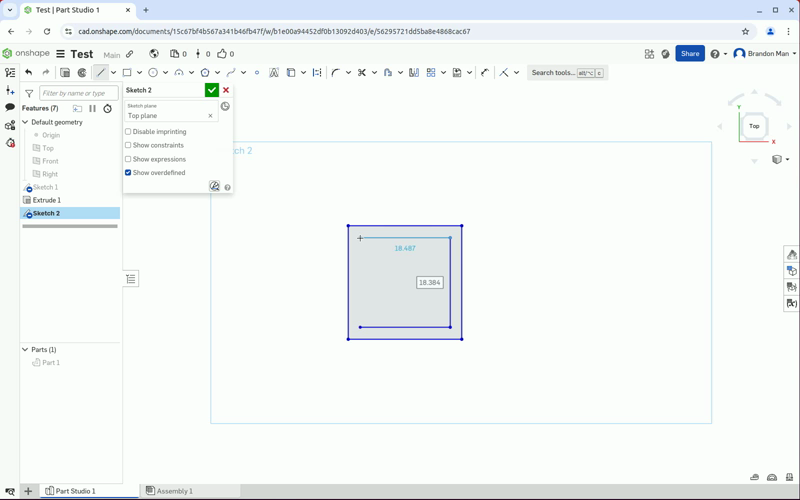
click(360, 237)
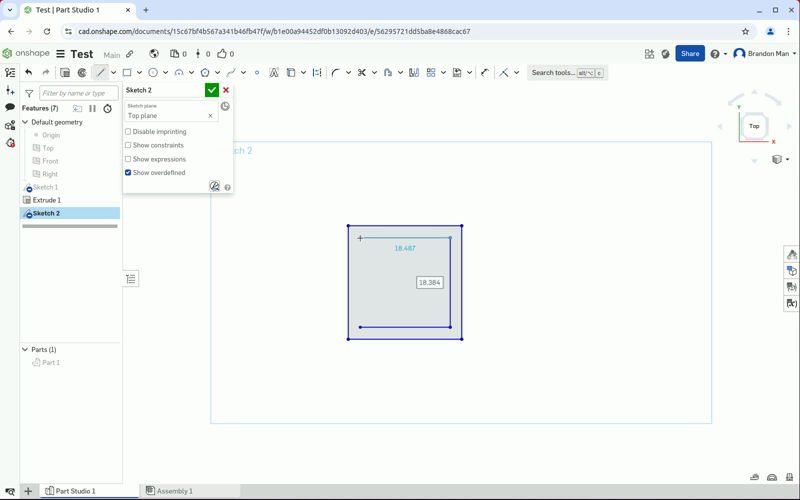
key_up(shift)
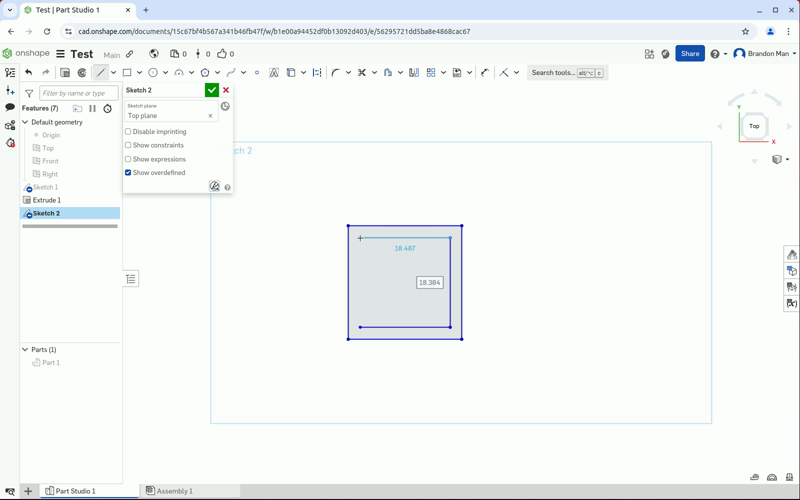
key_down(shift)
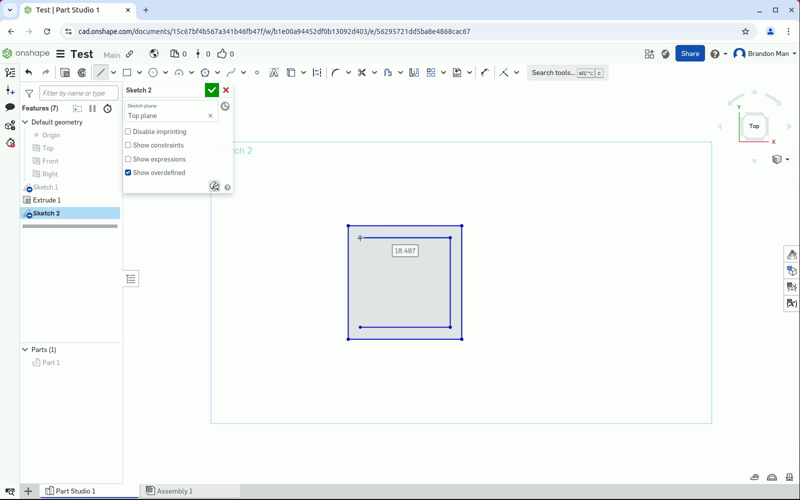
mouse_move(360, 327)
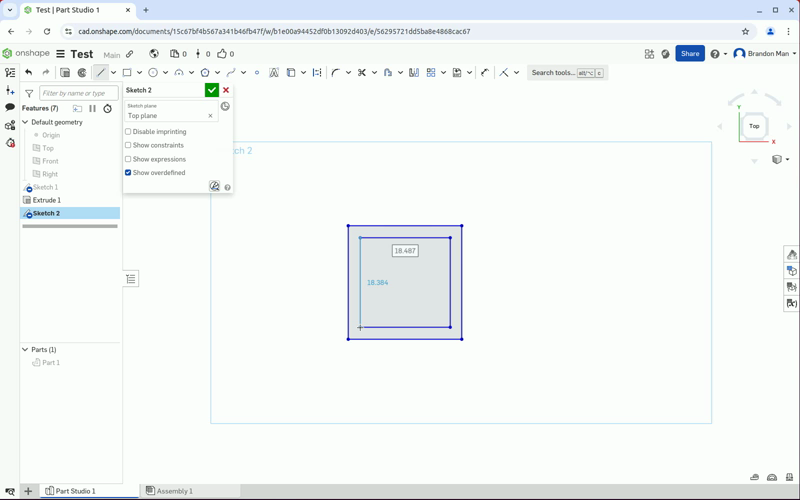
key_up(shift)
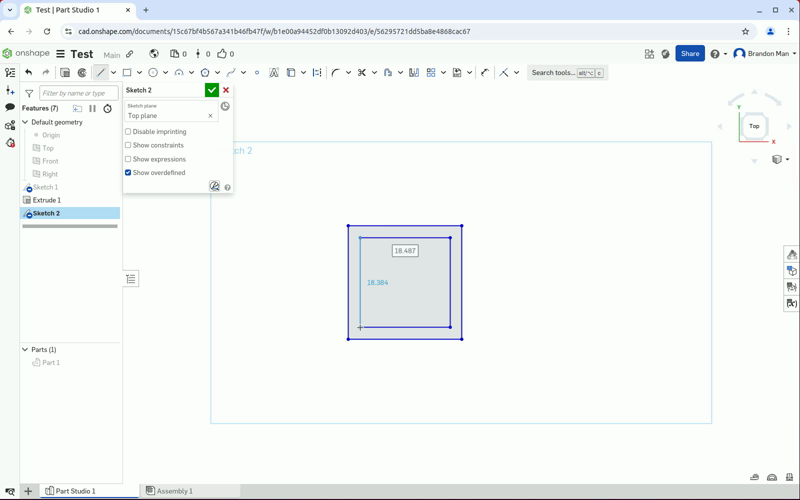
click(360, 327)
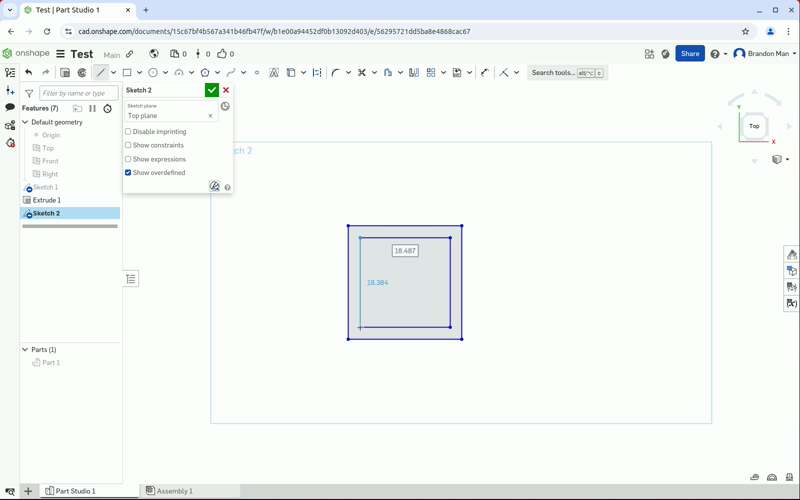
key(esc)
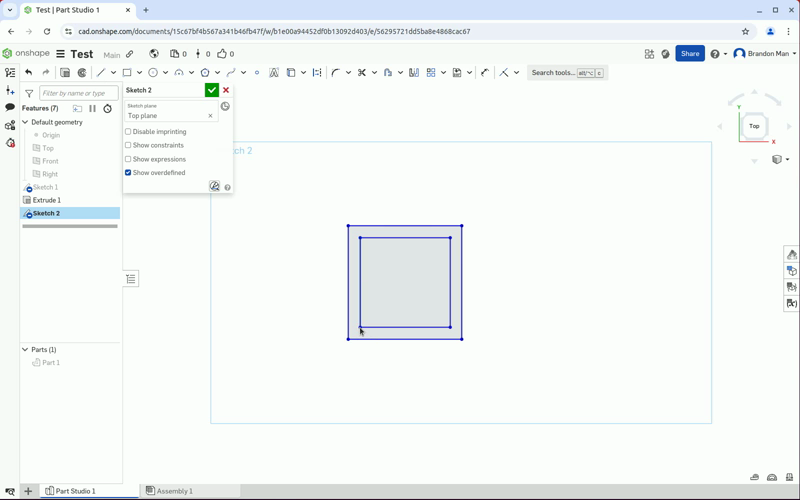
mouse_move(353, 284)
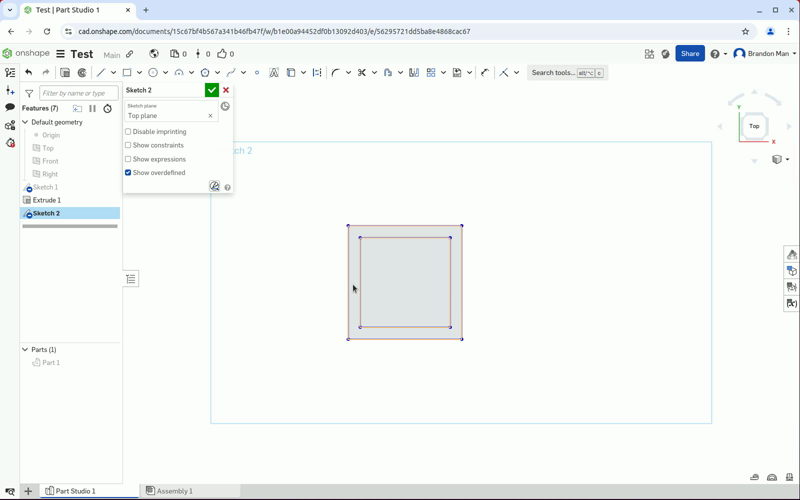
click(353, 284)
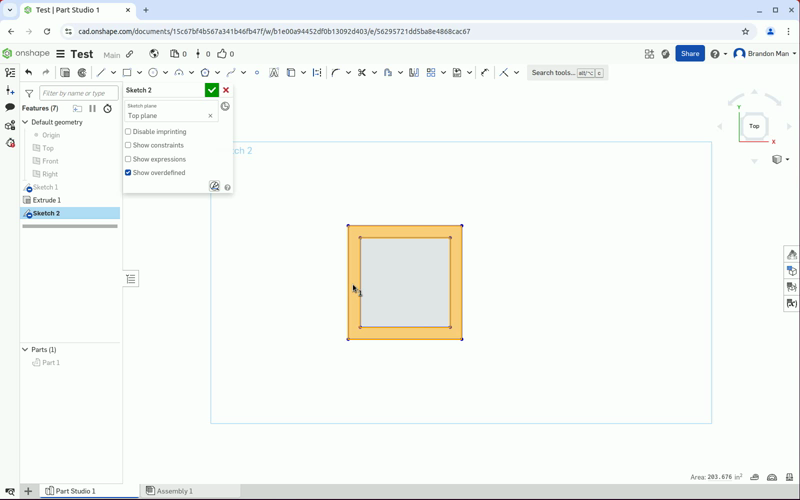
mouse_move(73, 352)
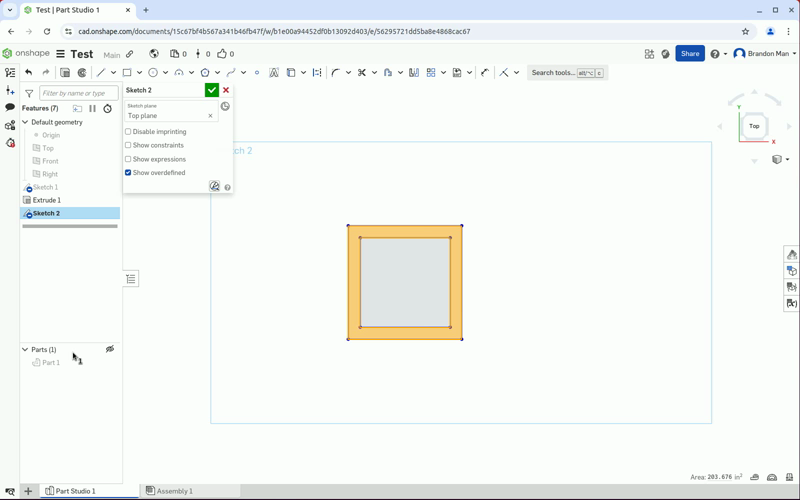
key(shift+y)
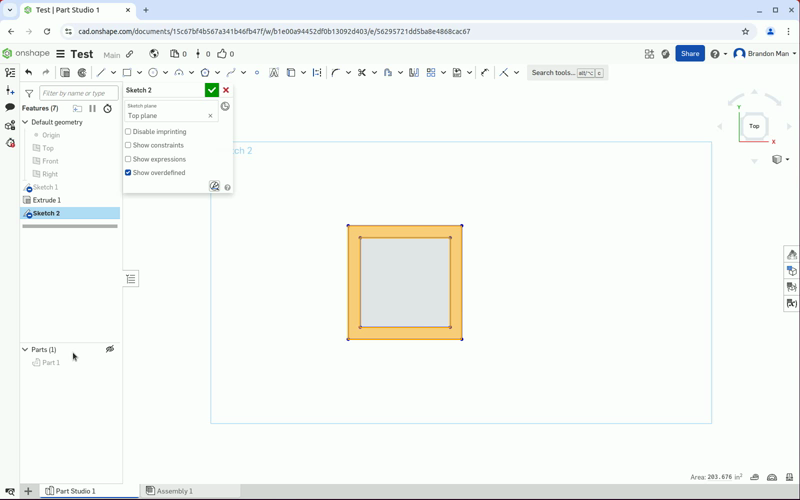
key(shift+e)
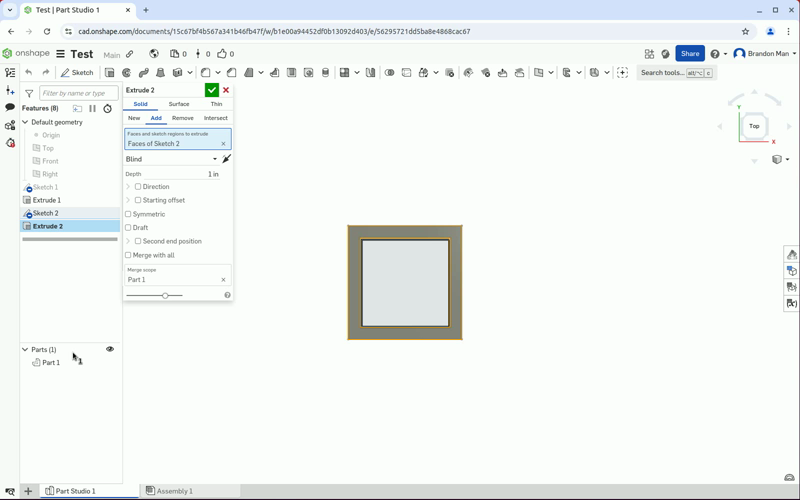
mouse_move(143, 106)
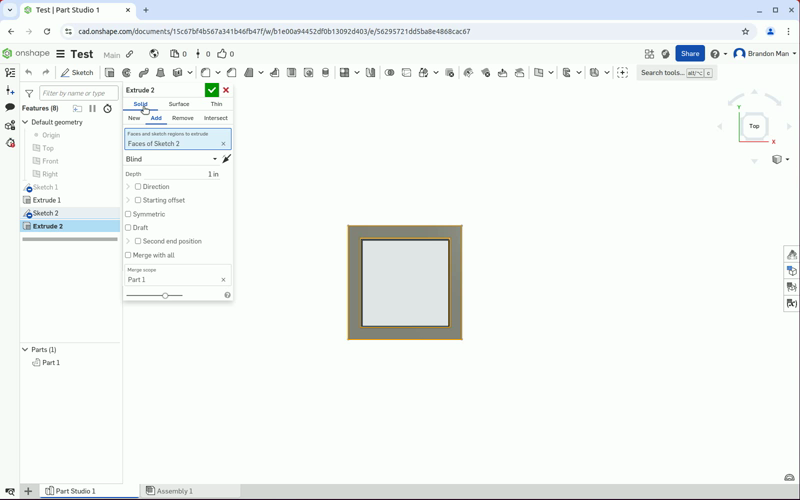
click(143, 106)
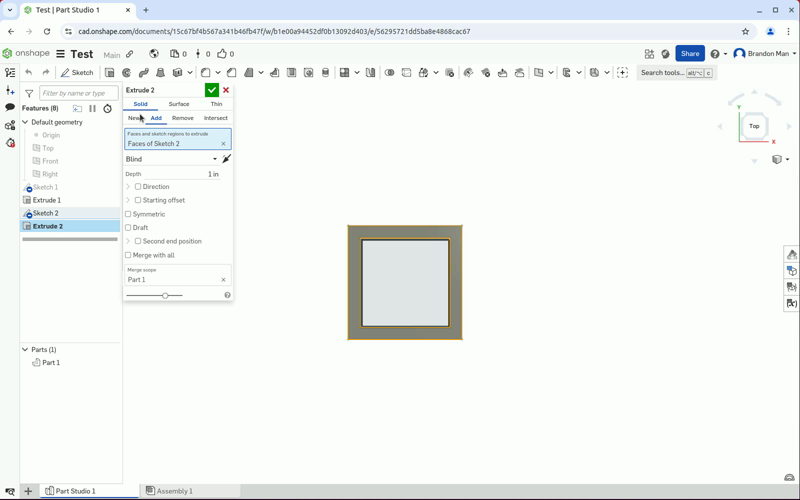
mouse_move(137, 120)
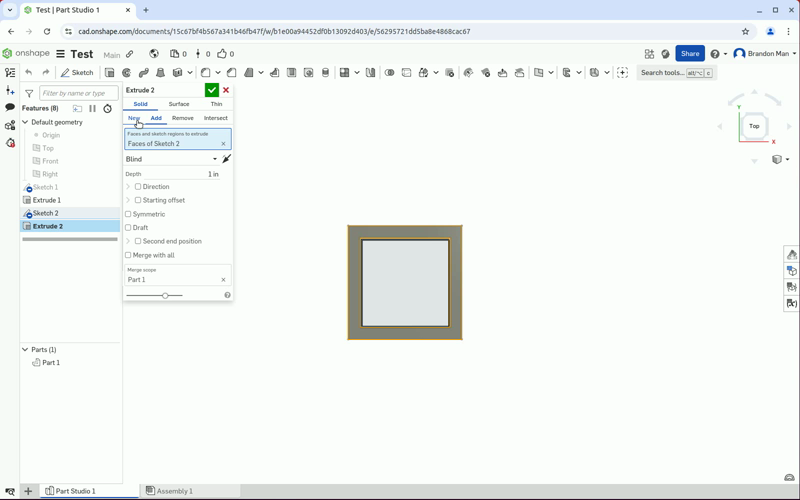
click(137, 120)
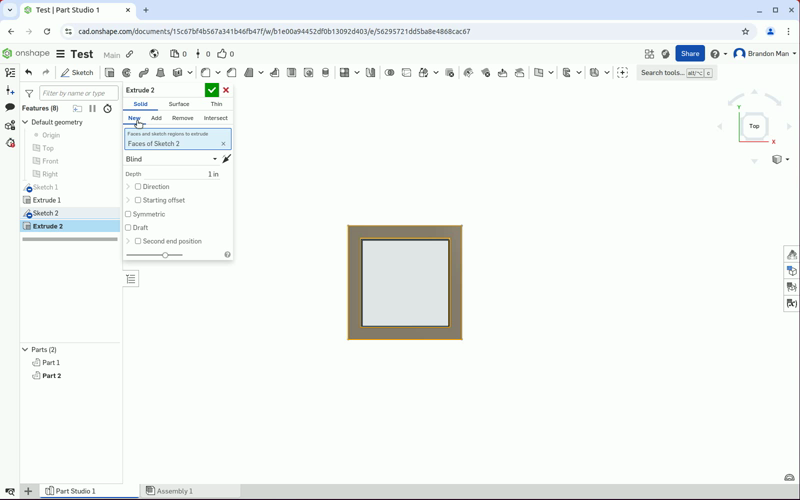
key(tab, 4)
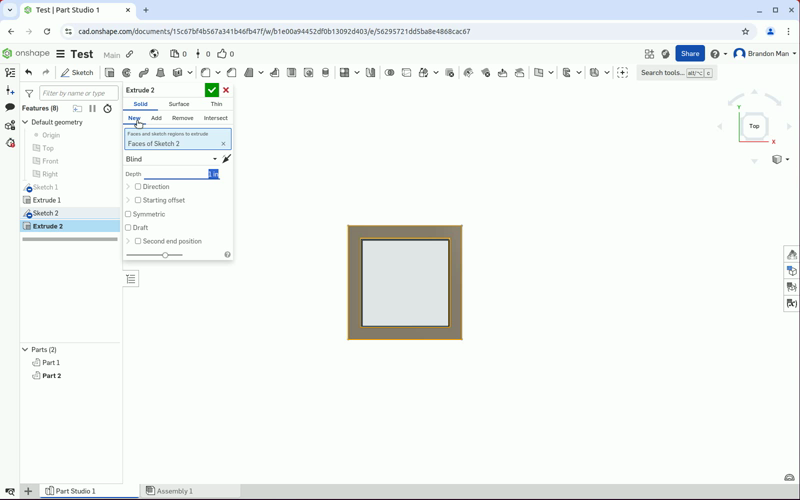
text(0.241)
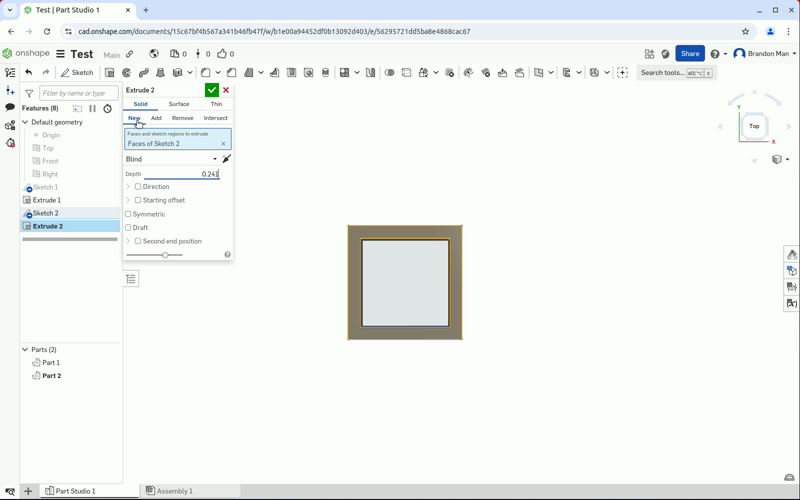
key(enter)
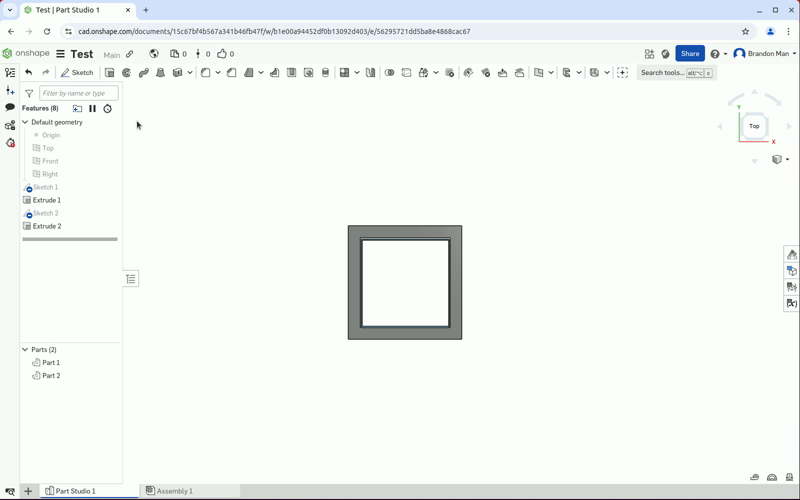
key(shift+h)
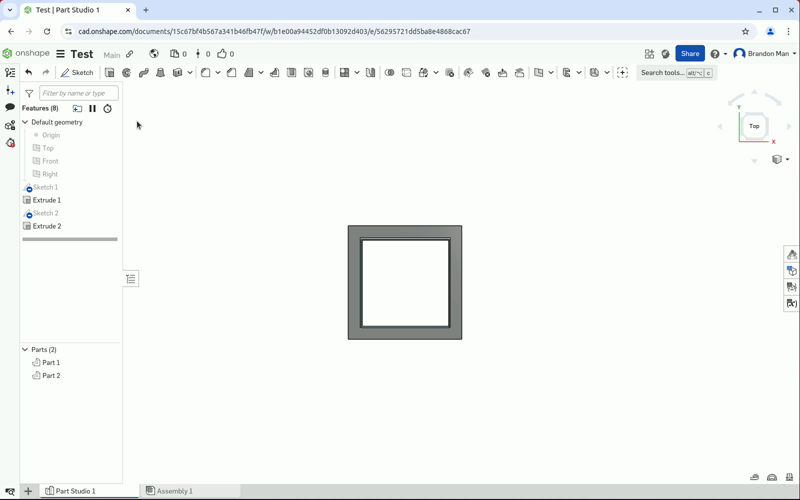
key(shift+h)
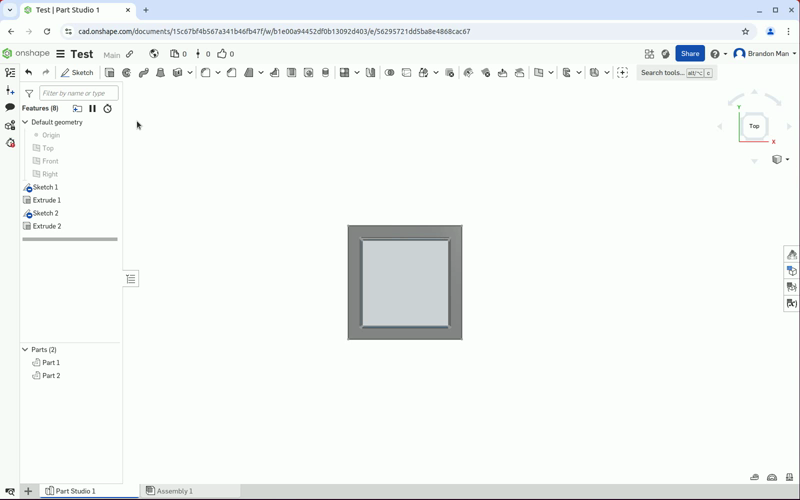
key(shift+7)
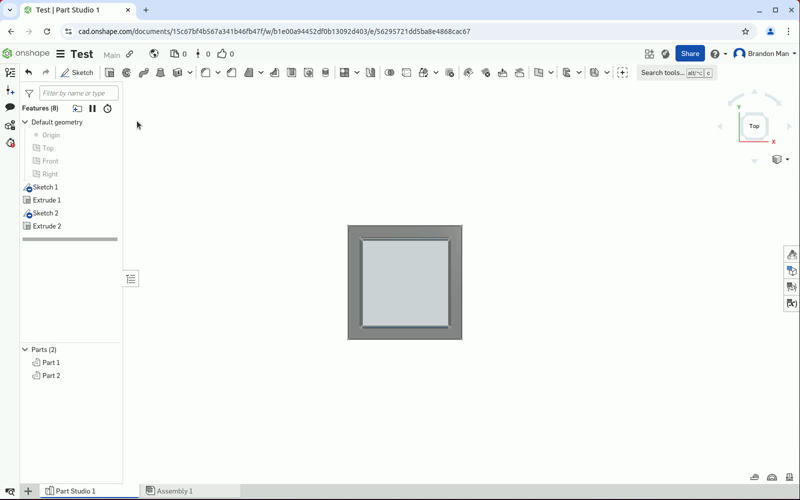
key(up, 3)
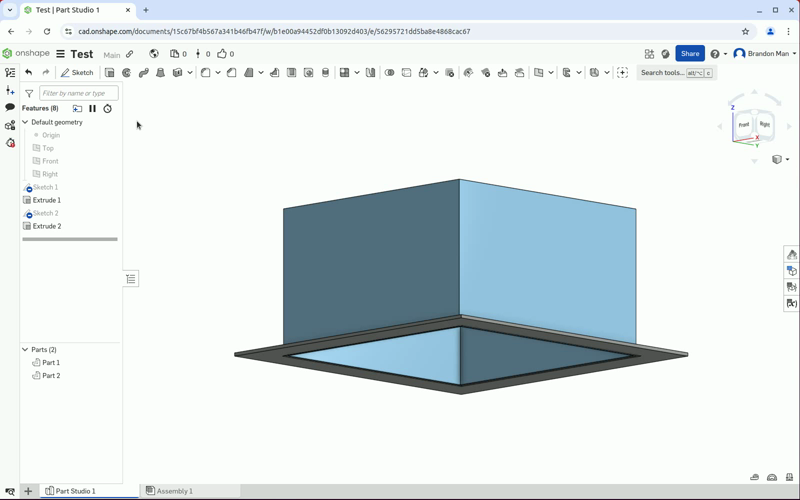
key(left, 3)
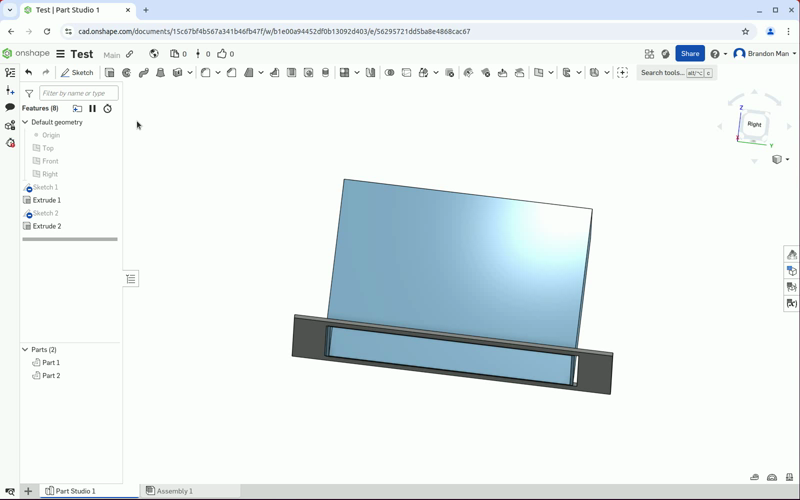
key(right, 3)
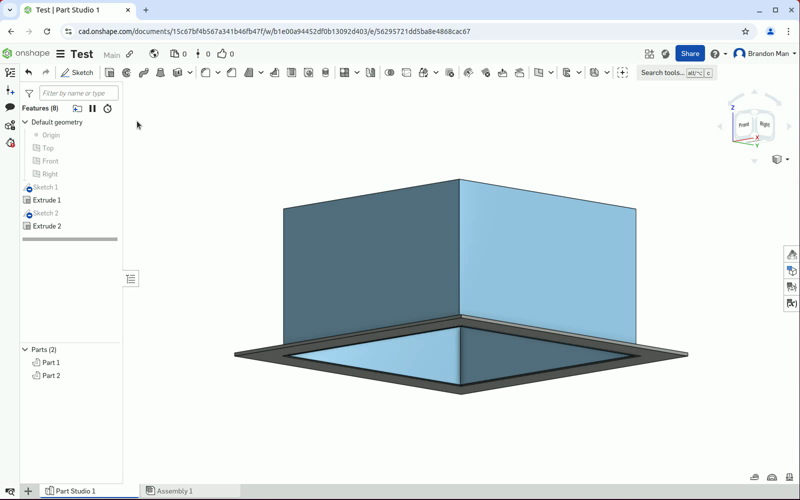
key(down, 3)
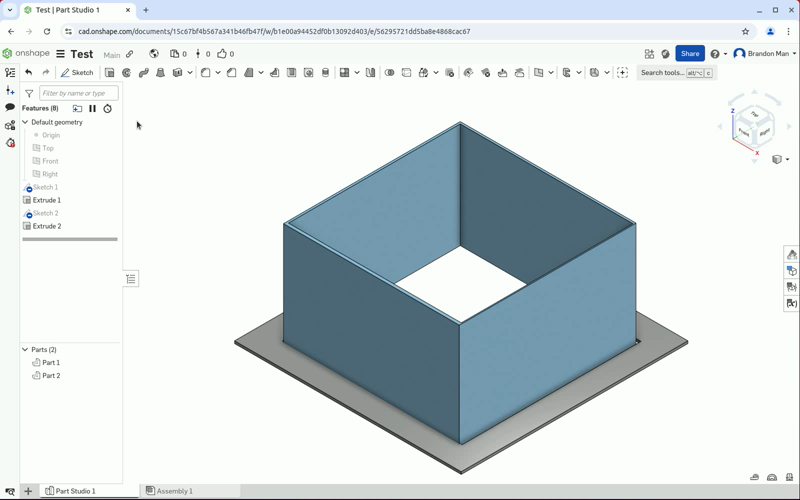
mouse_move(73, 189)
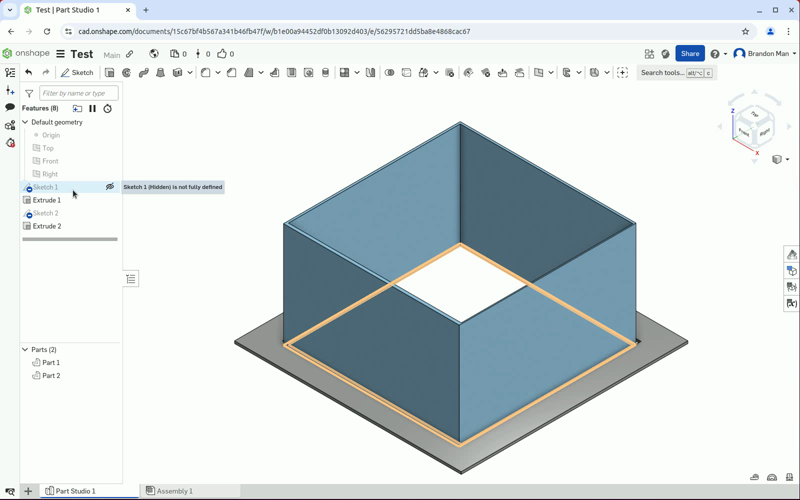
click(73, 189)